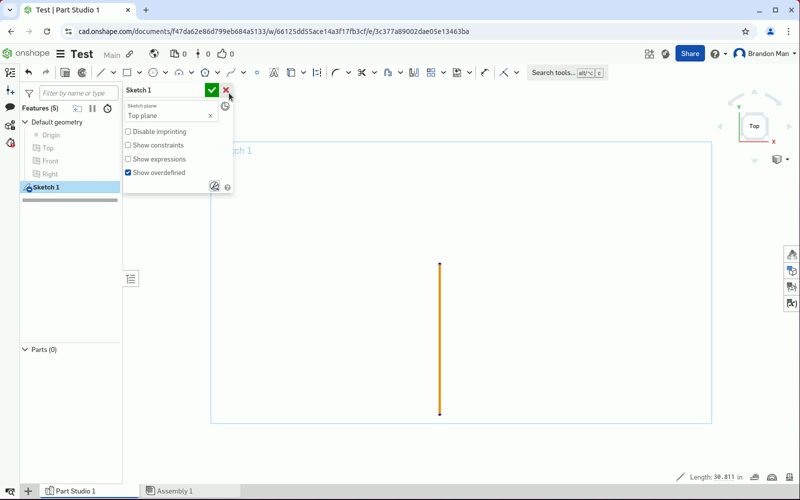
key(shift+h)
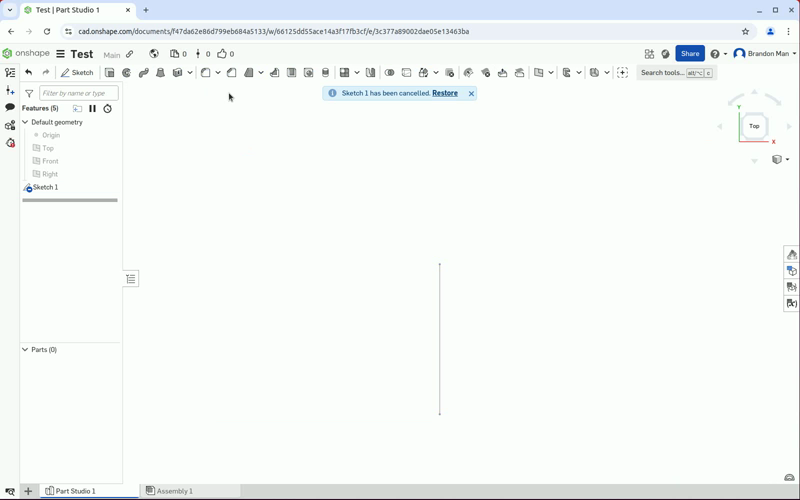
key(shift+s)
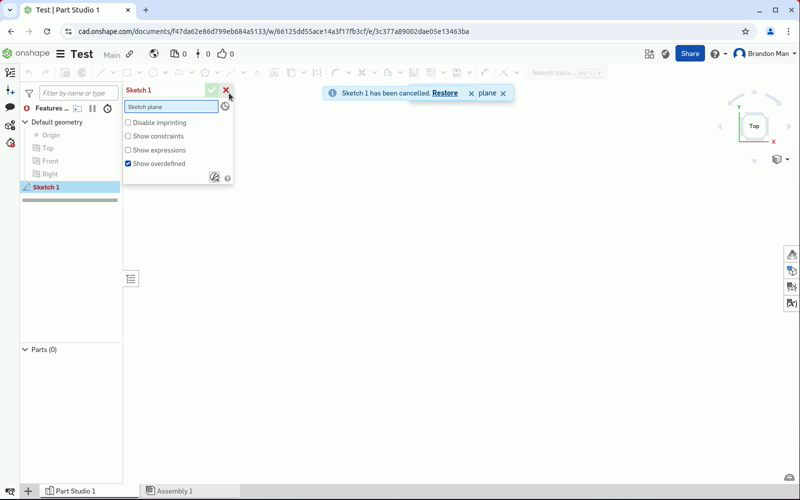
mouse_move(73, 150)
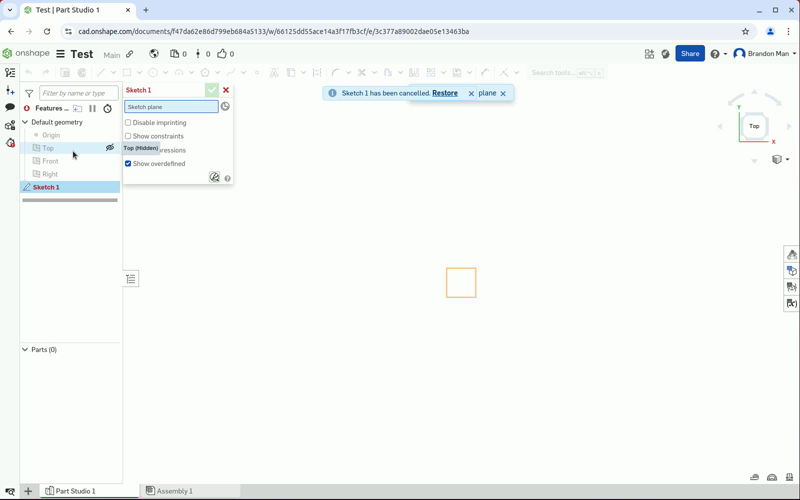
click(73, 150)
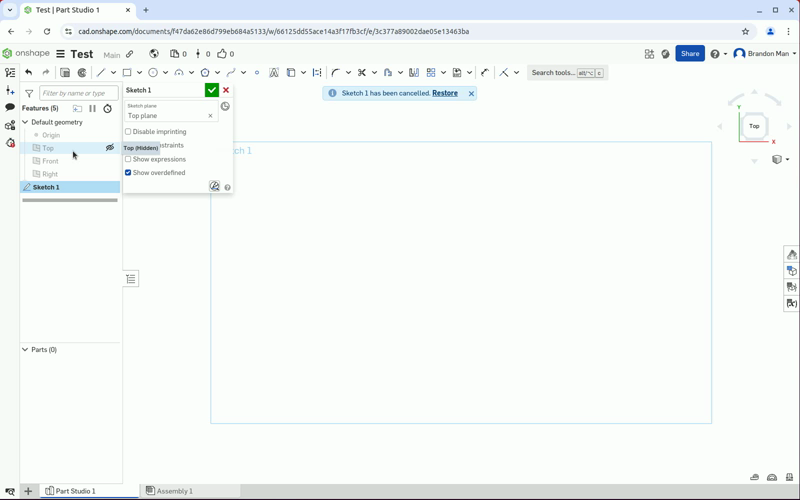
mouse_move(73, 352)
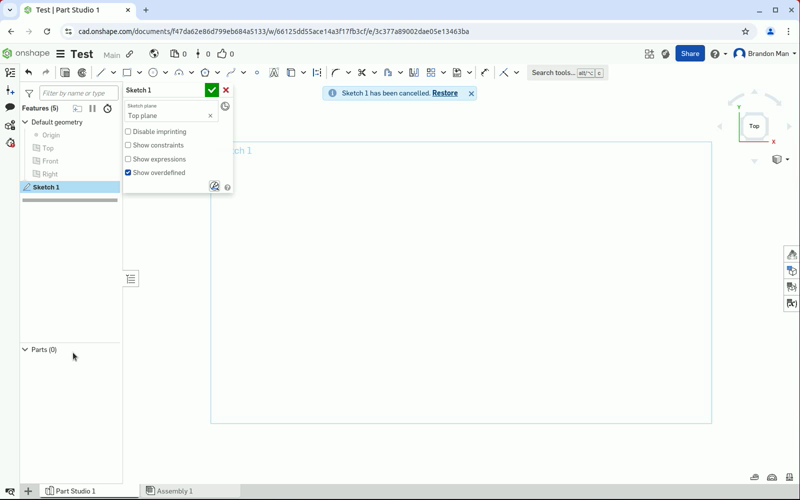
key(y)
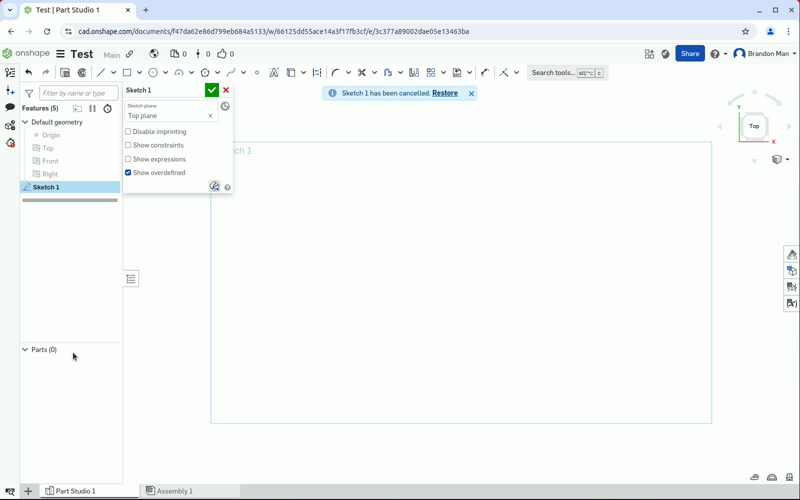
key(l)
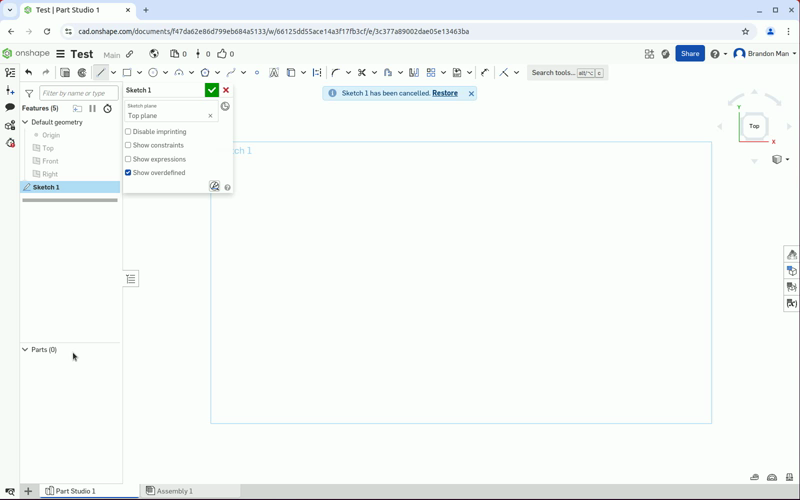
key_down(shift)
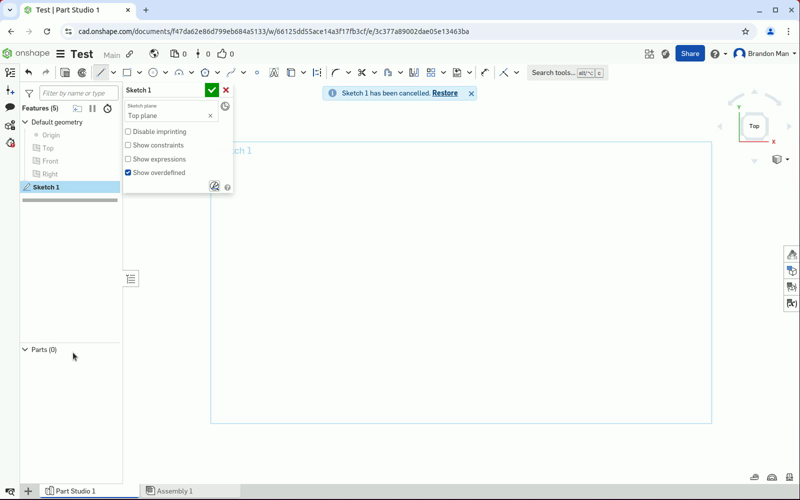
mouse_move(348, 351)
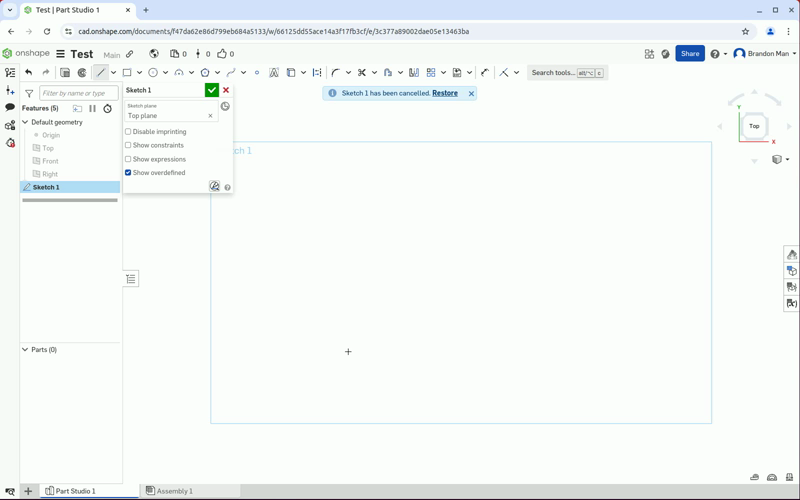
click(348, 351)
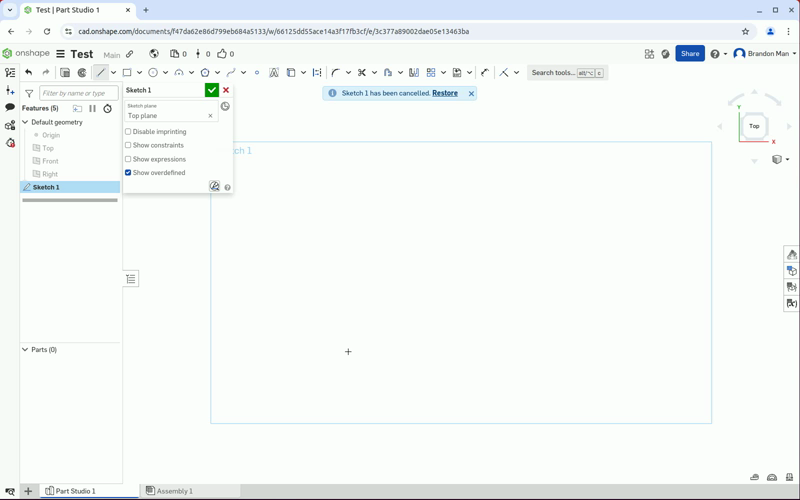
key_up(shift)
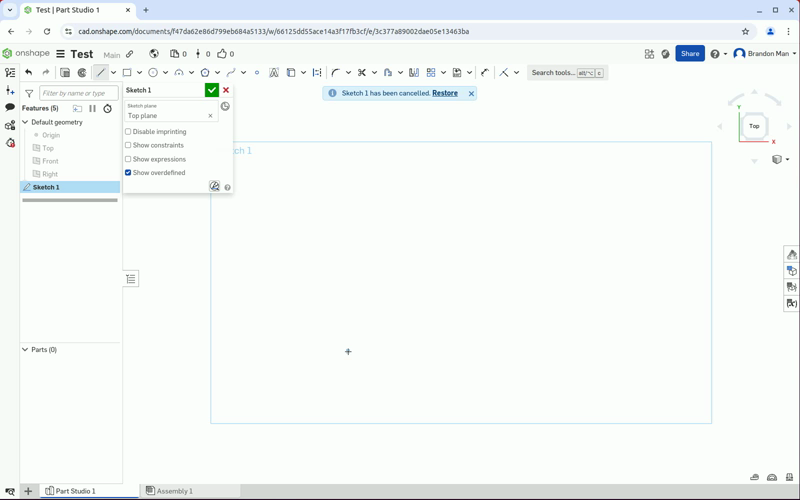
key_down(shift)
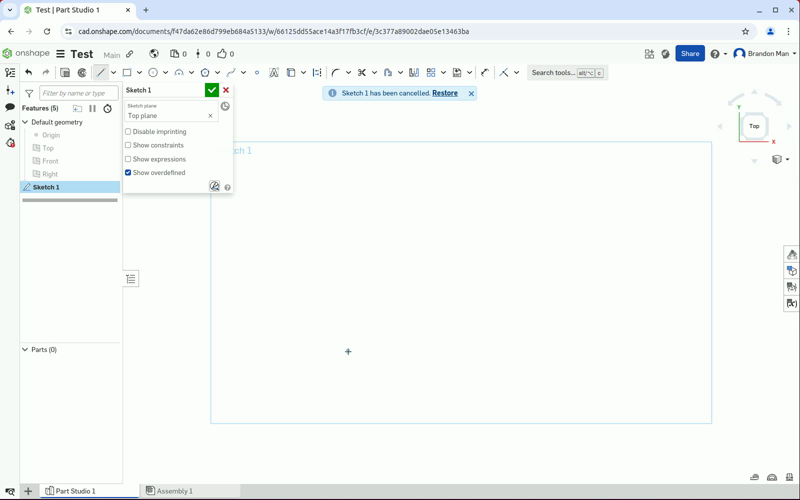
mouse_move(538, 351)
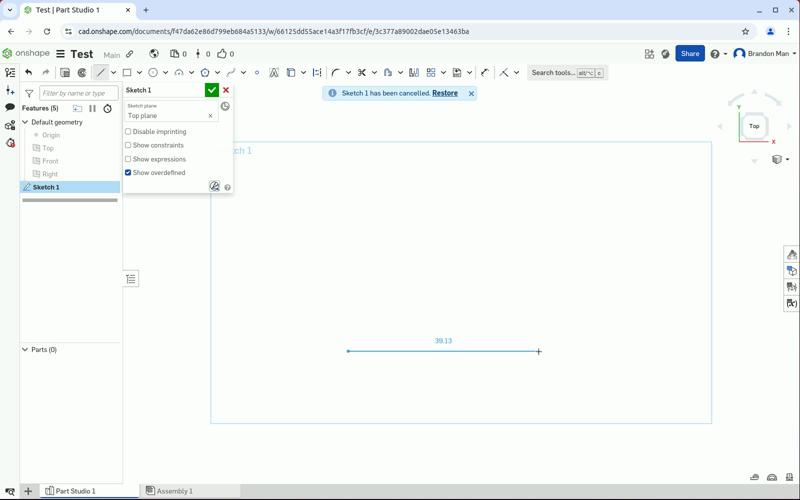
click(538, 351)
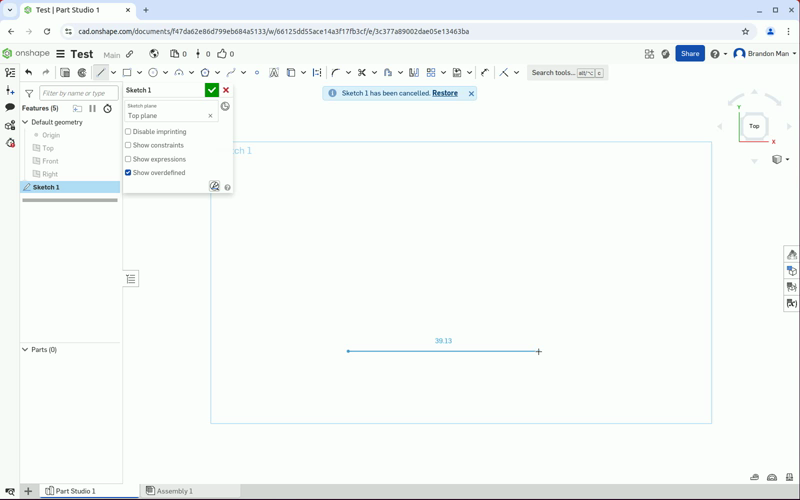
key_up(shift)
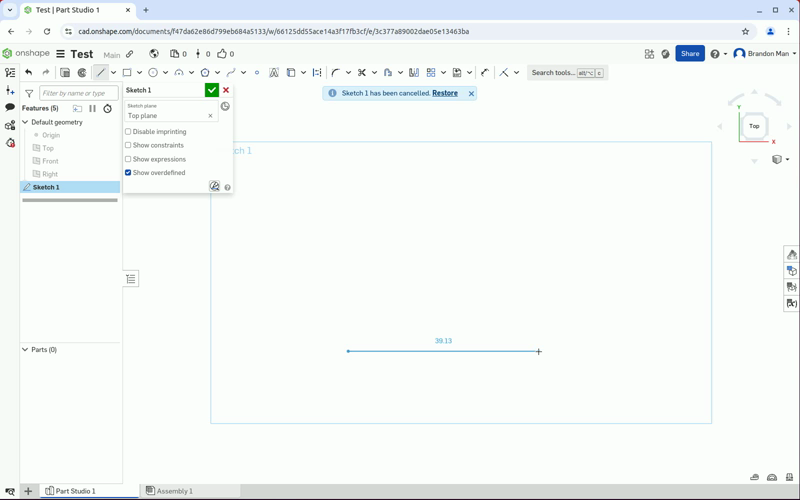
key_down(shift)
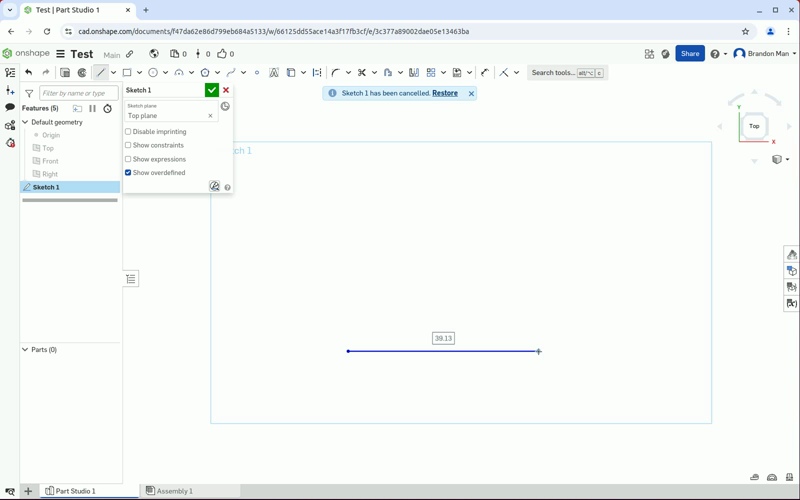
mouse_move(538, 214)
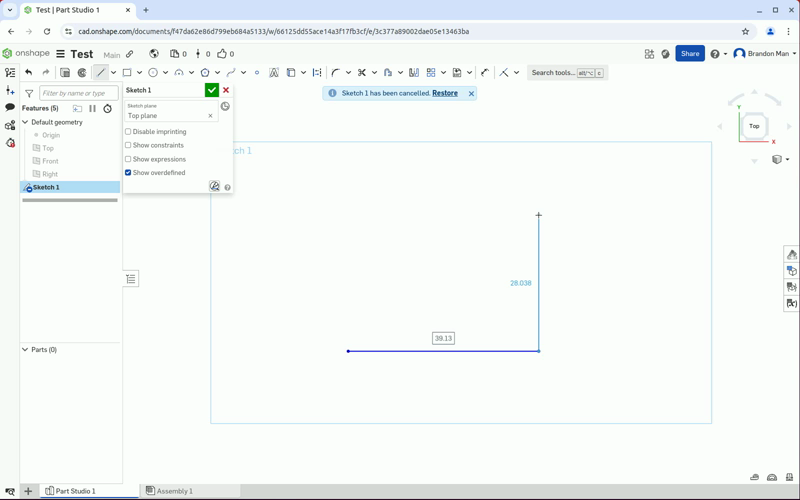
click(538, 214)
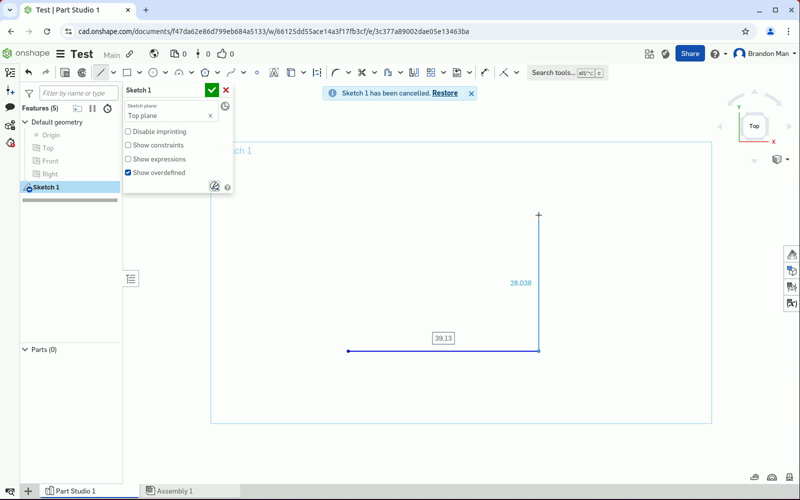
key_up(shift)
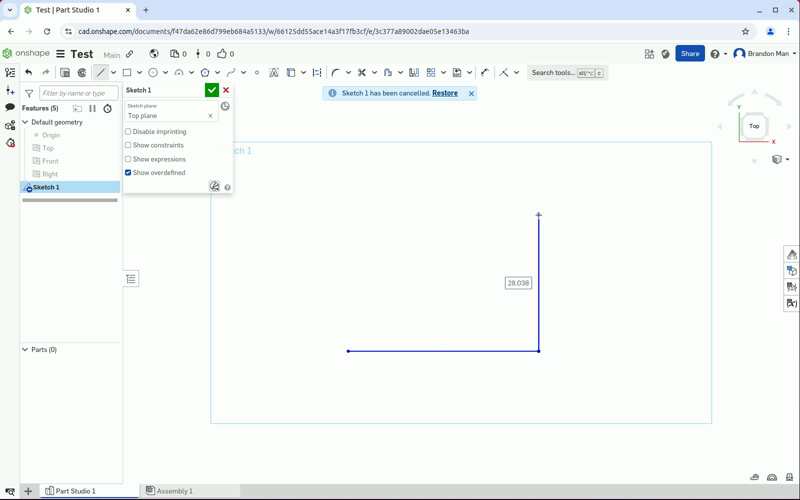
key_down(shift)
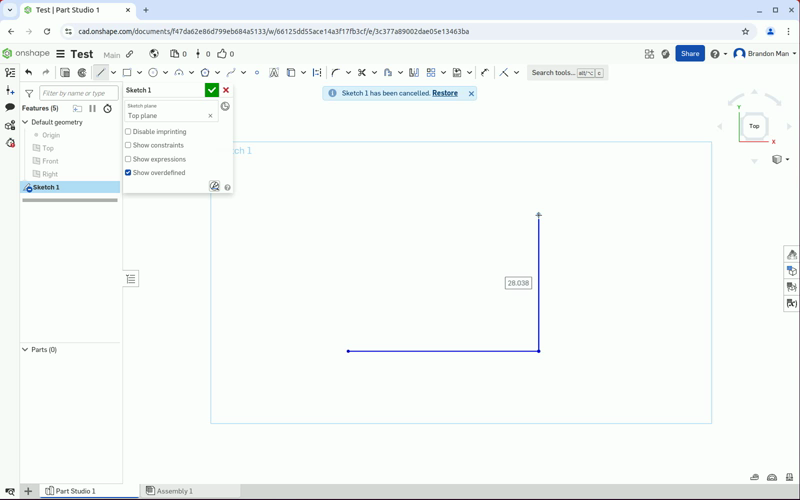
mouse_move(348, 214)
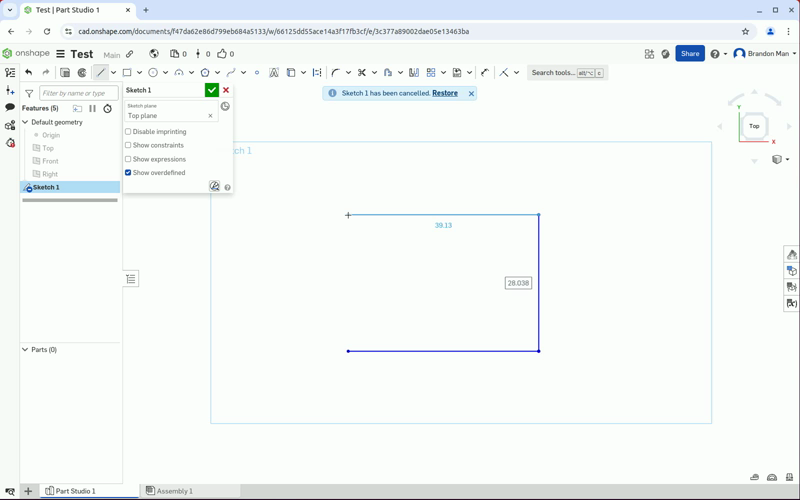
click(348, 214)
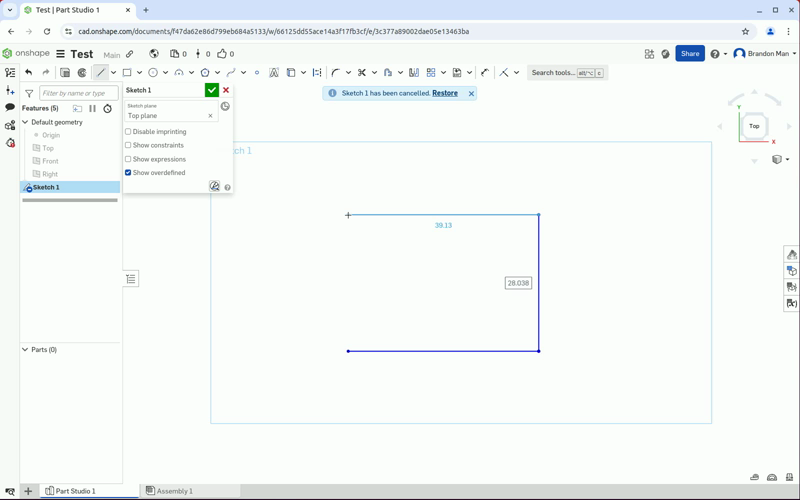
key_up(shift)
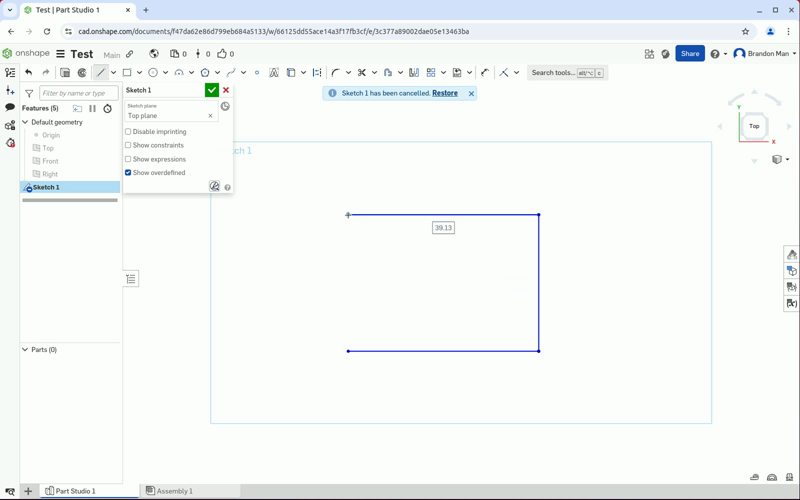
key_down(shift)
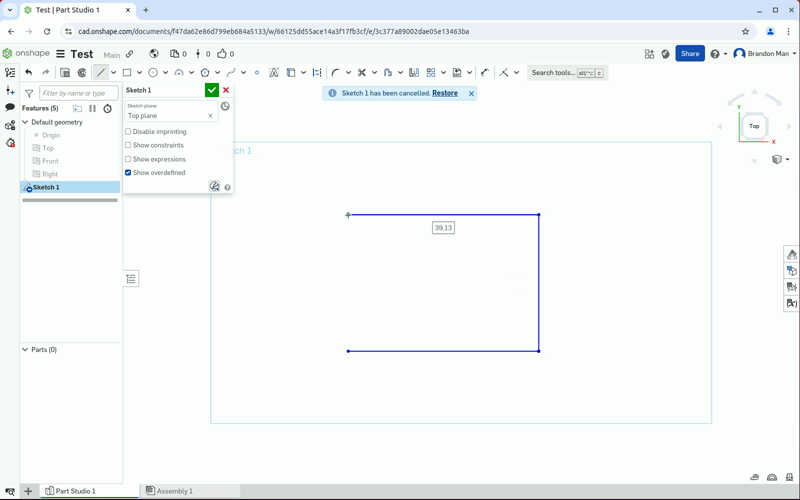
mouse_move(348, 351)
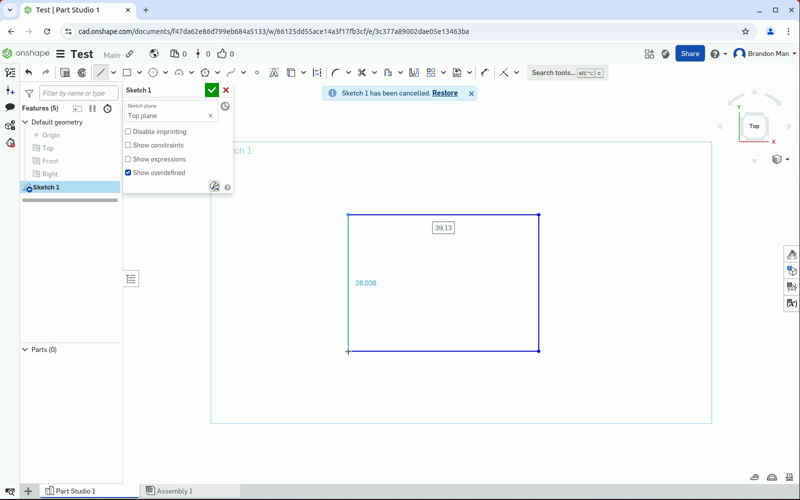
key_up(shift)
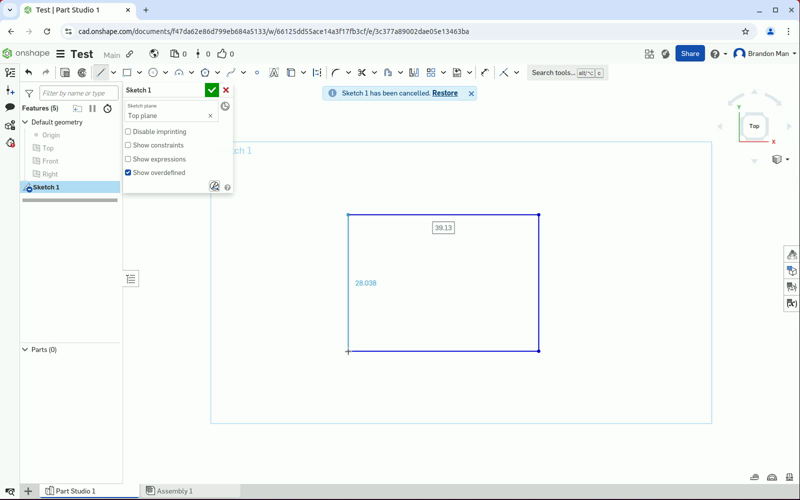
click(348, 351)
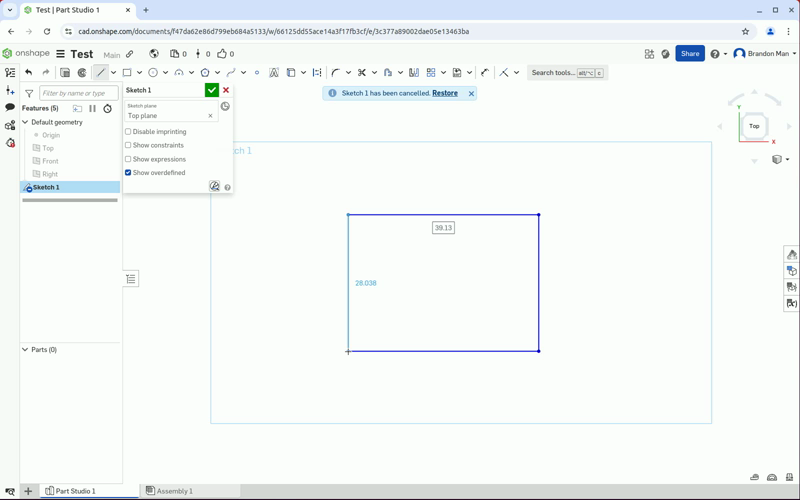
key(esc)
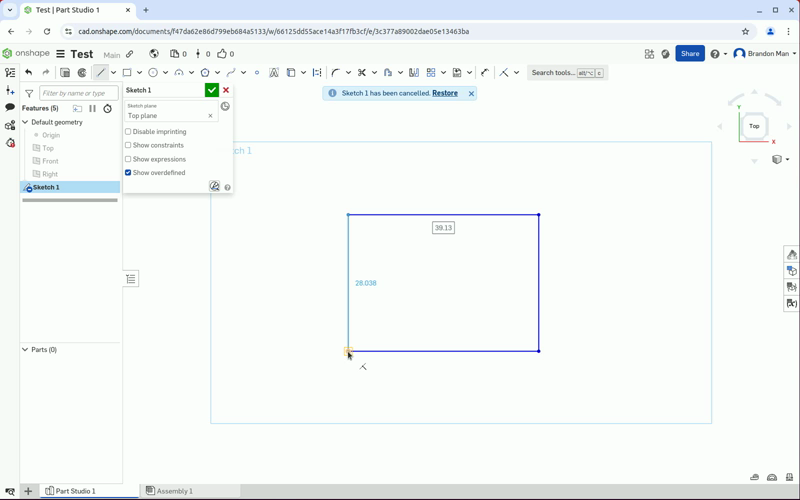
key(l)
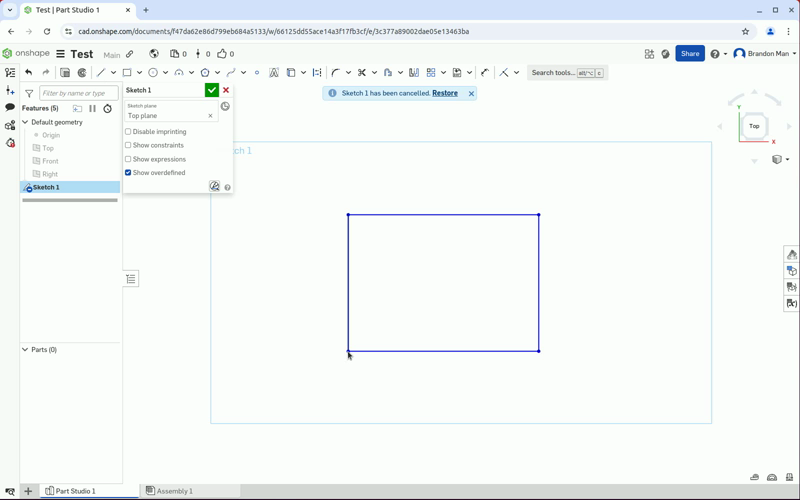
key_down(shift)
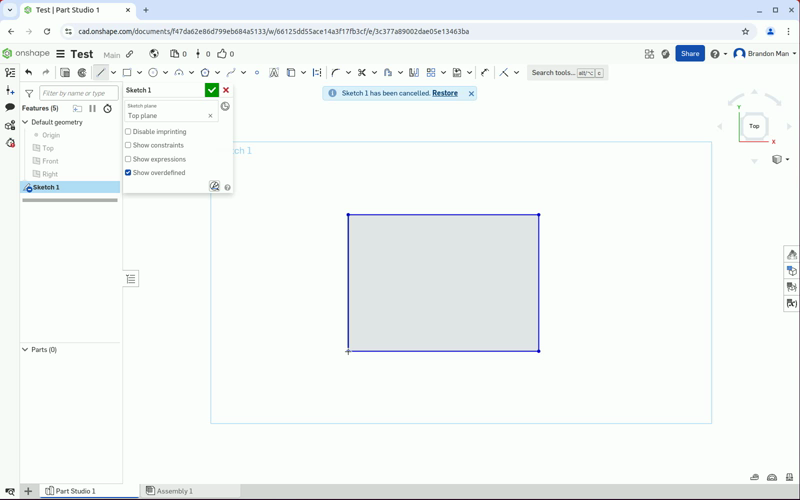
mouse_move(372, 324)
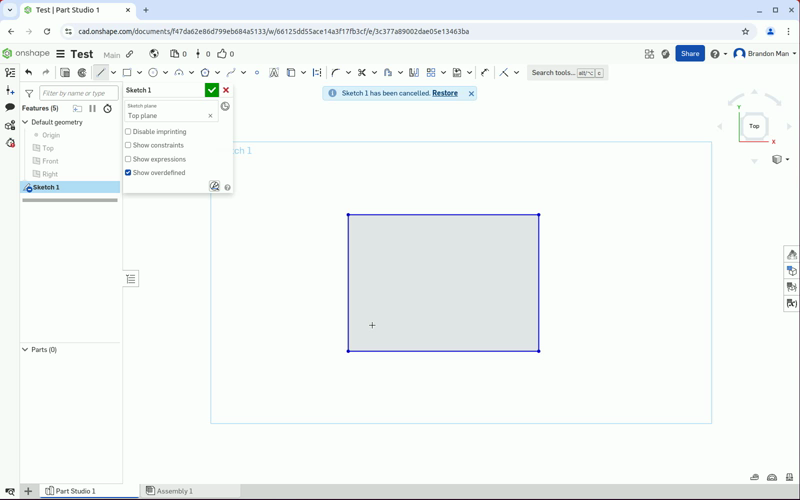
click(372, 324)
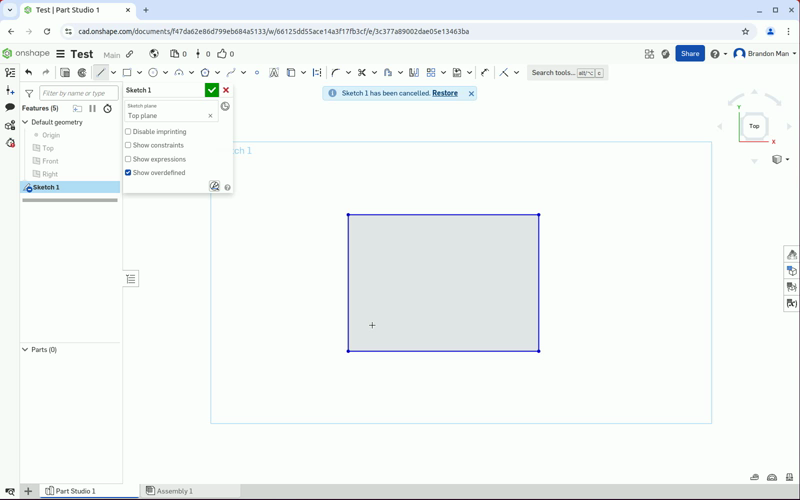
key_up(shift)
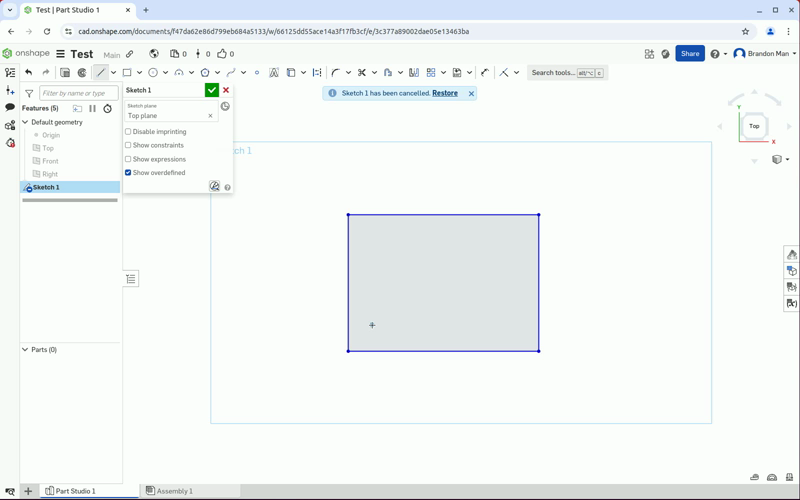
key_down(shift)
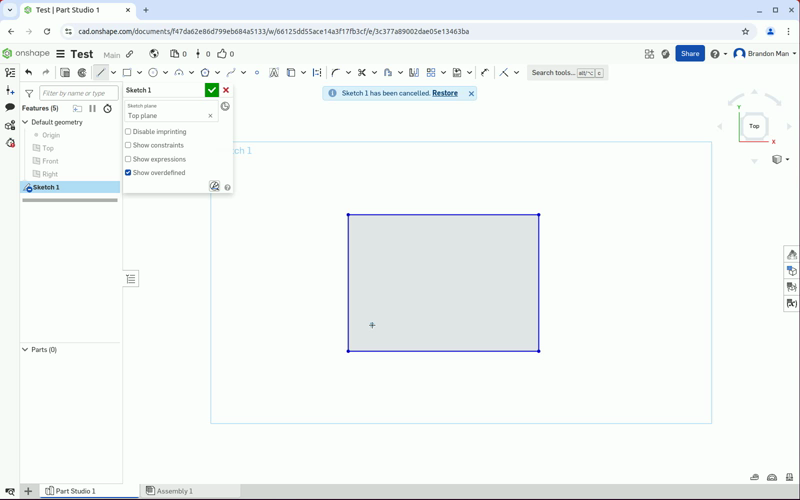
mouse_move(510, 324)
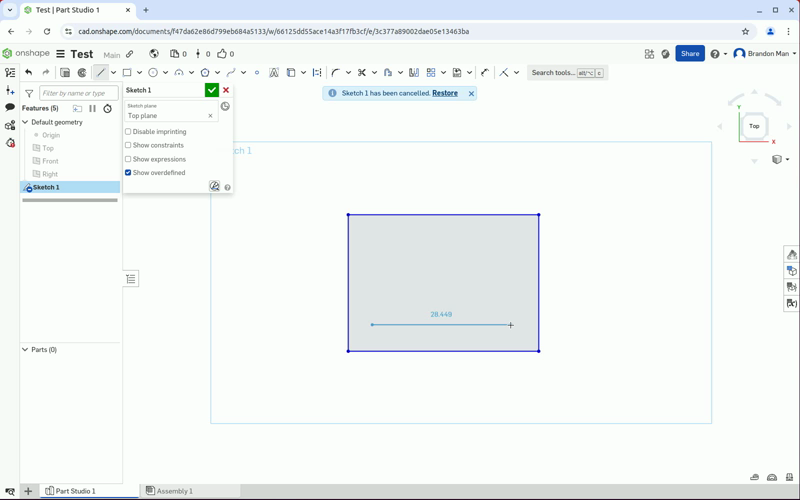
click(510, 324)
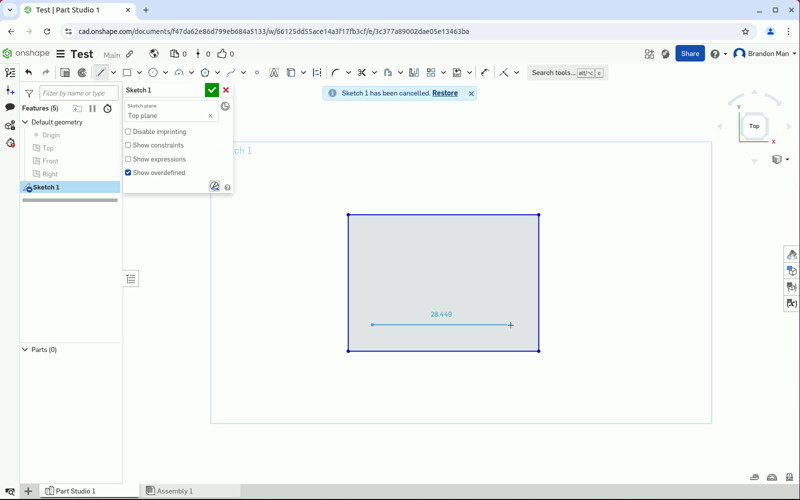
key_up(shift)
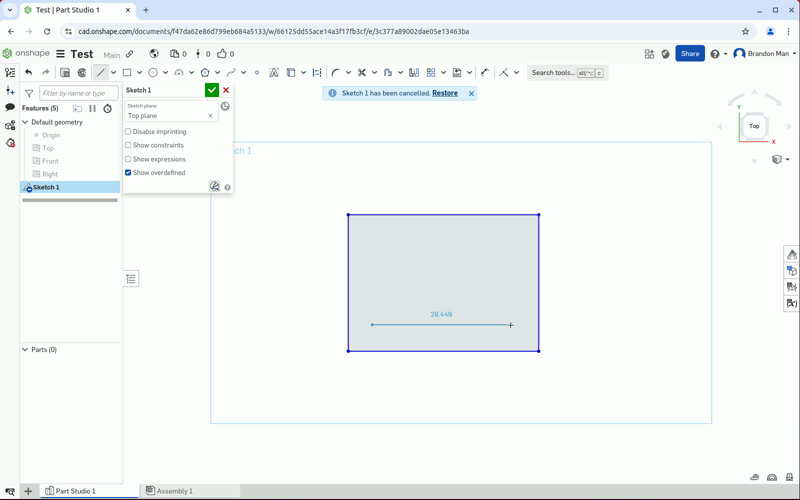
key_down(shift)
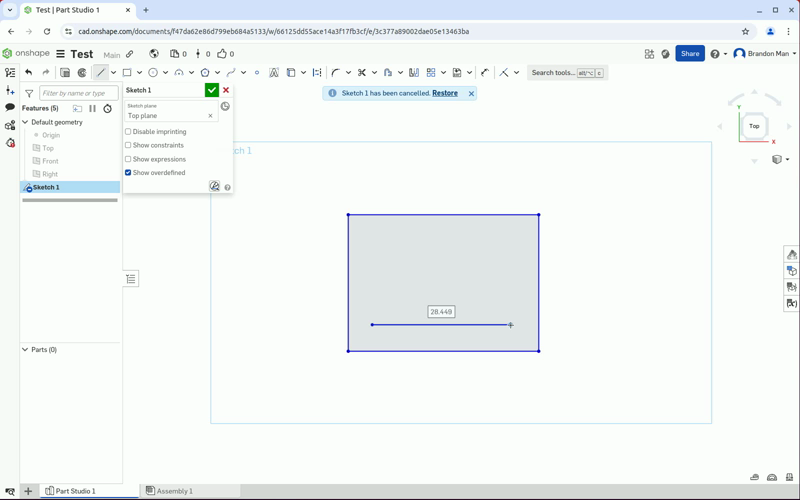
mouse_move(510, 240)
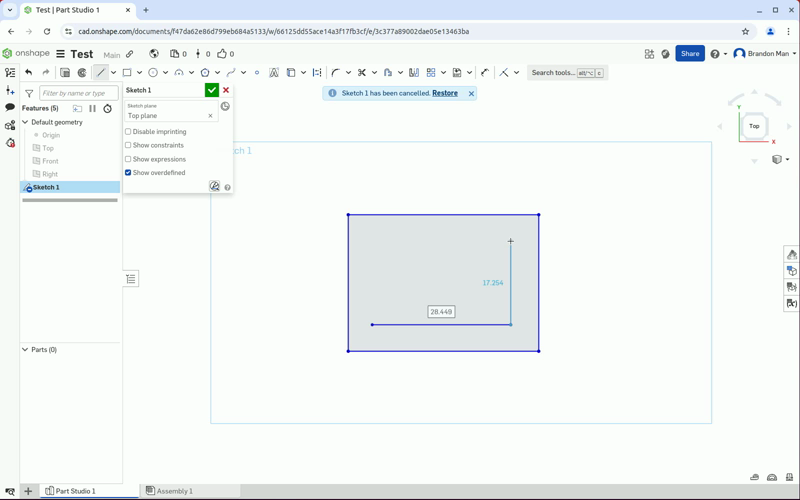
click(510, 240)
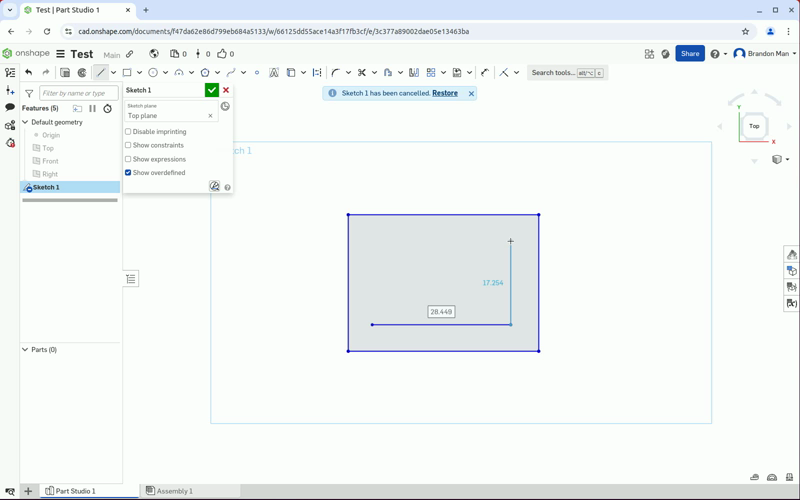
key_up(shift)
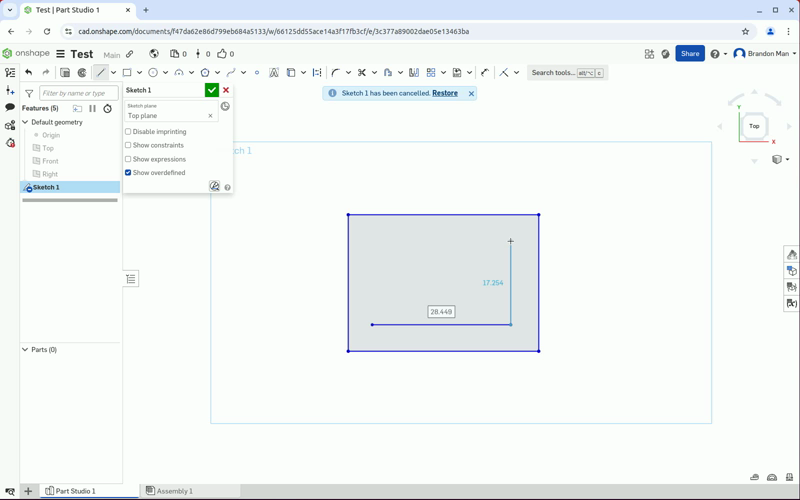
key_down(shift)
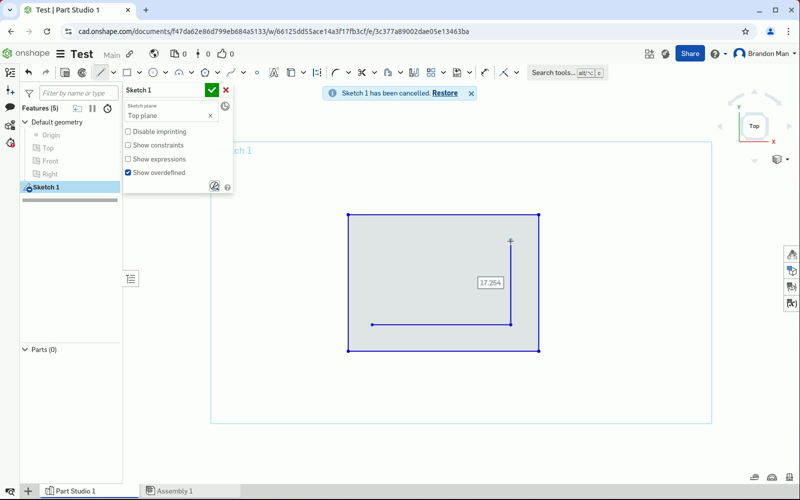
mouse_move(372, 240)
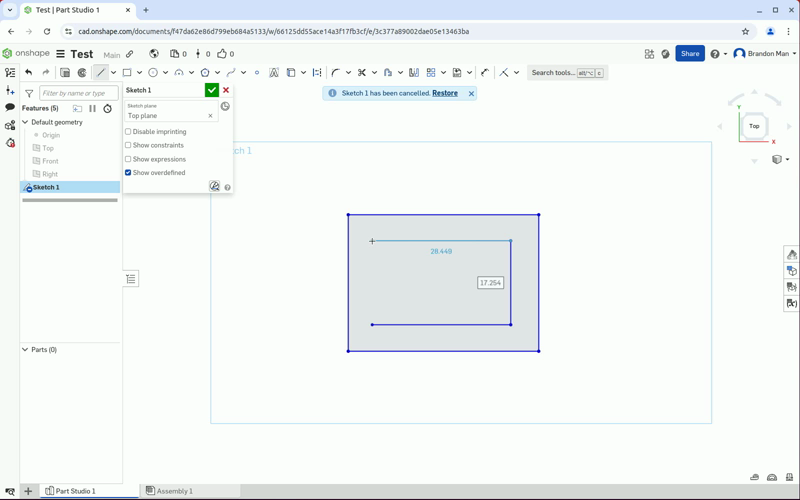
click(372, 240)
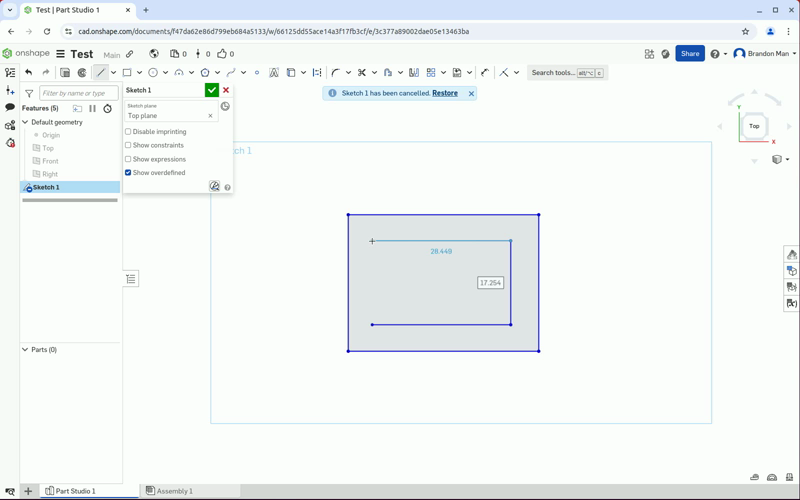
key_up(shift)
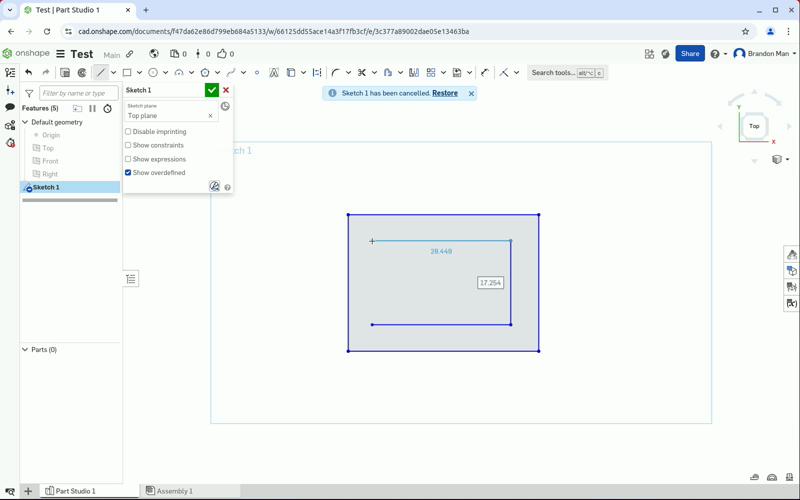
key_down(shift)
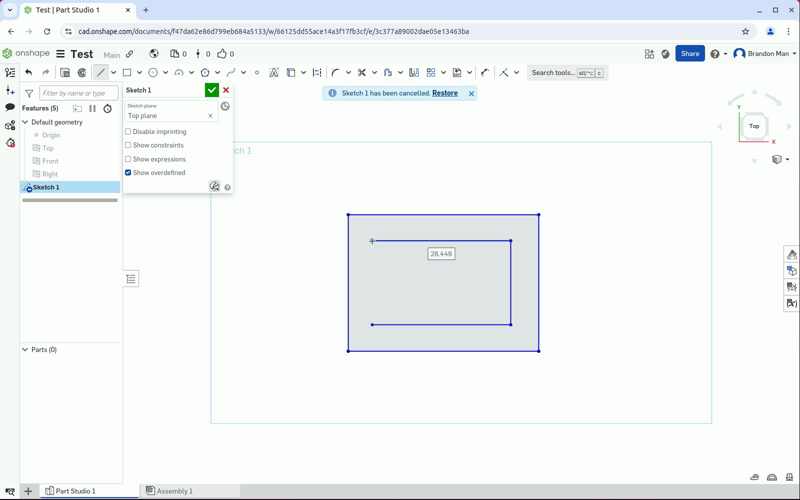
mouse_move(372, 324)
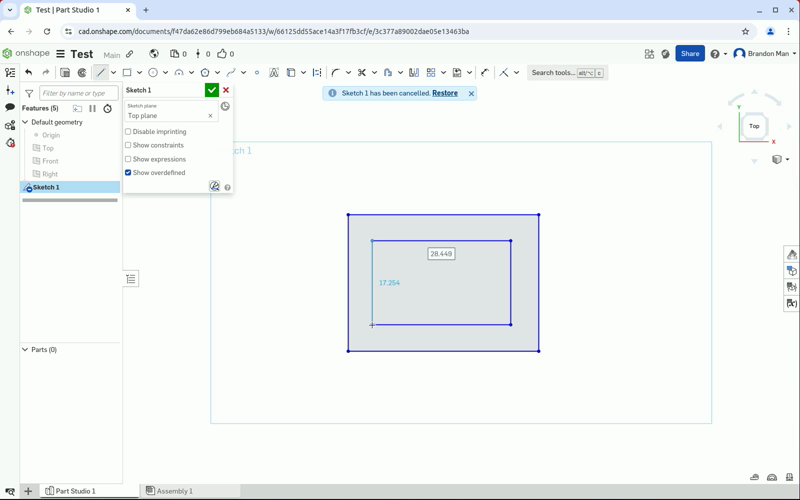
key_up(shift)
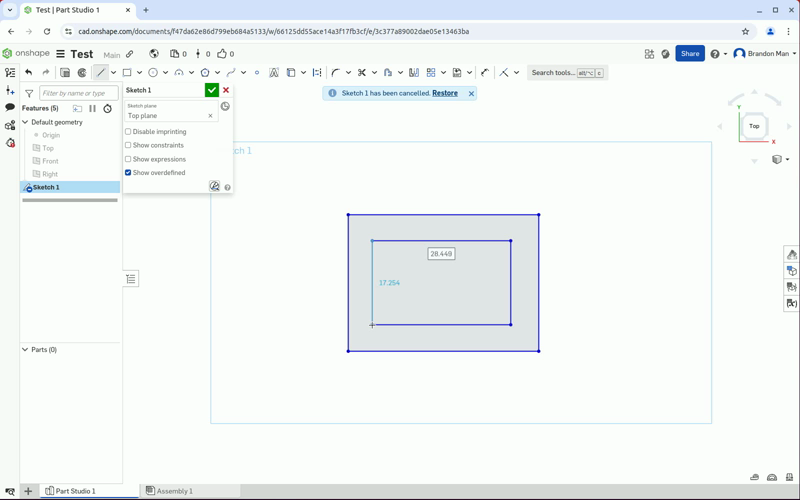
click(372, 324)
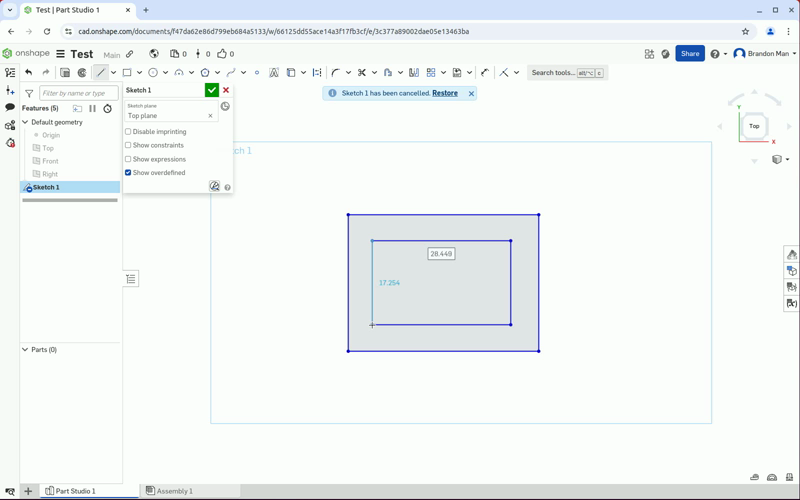
key(esc)
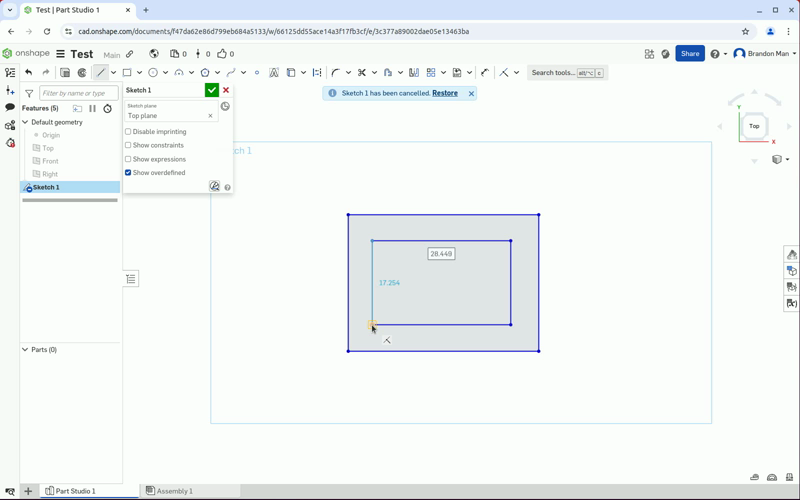
mouse_move(381, 338)
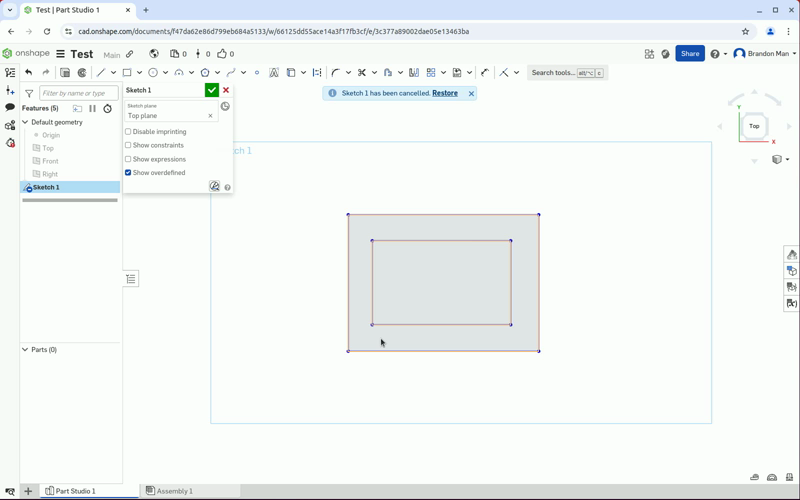
click(381, 338)
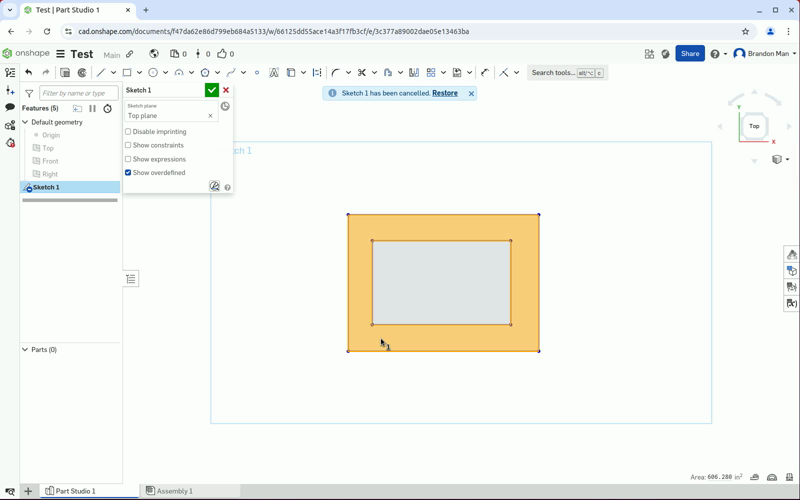
mouse_move(73, 352)
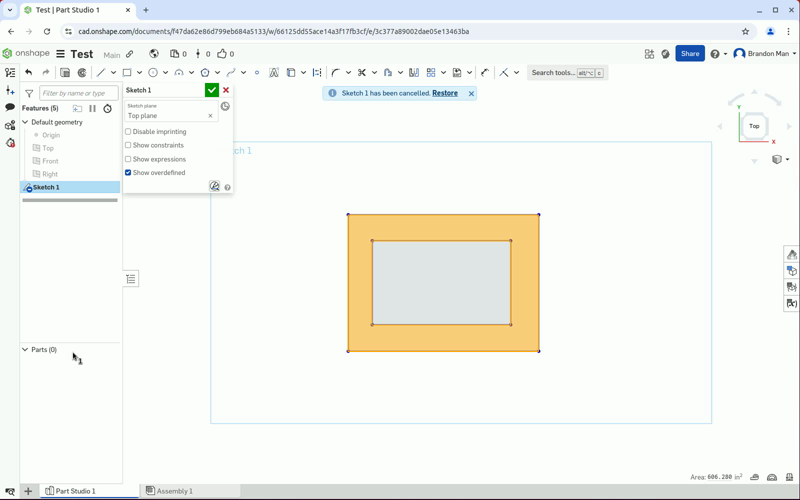
key(shift+y)
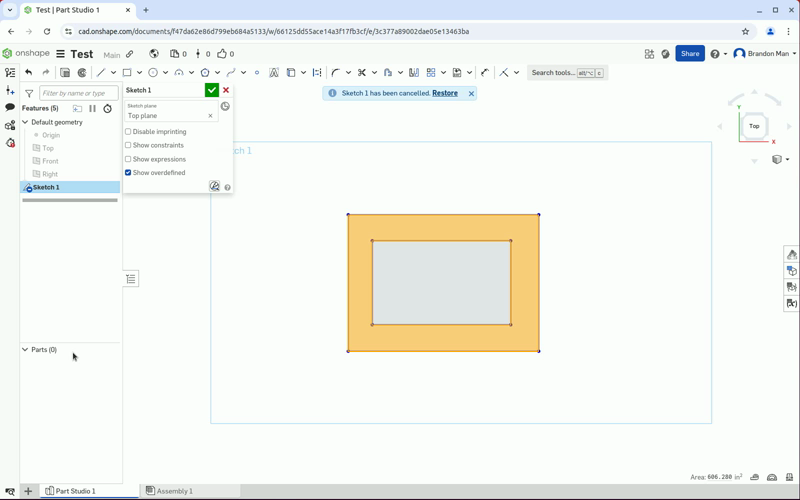
key(shift+e)
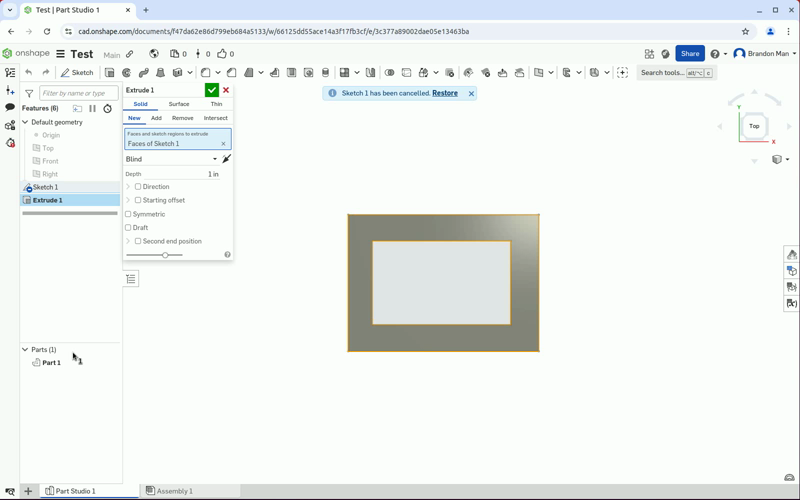
mouse_move(143, 106)
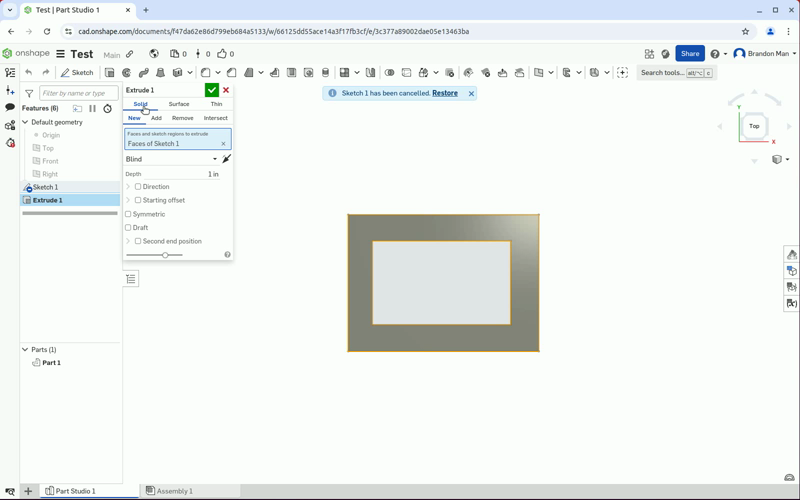
click(143, 106)
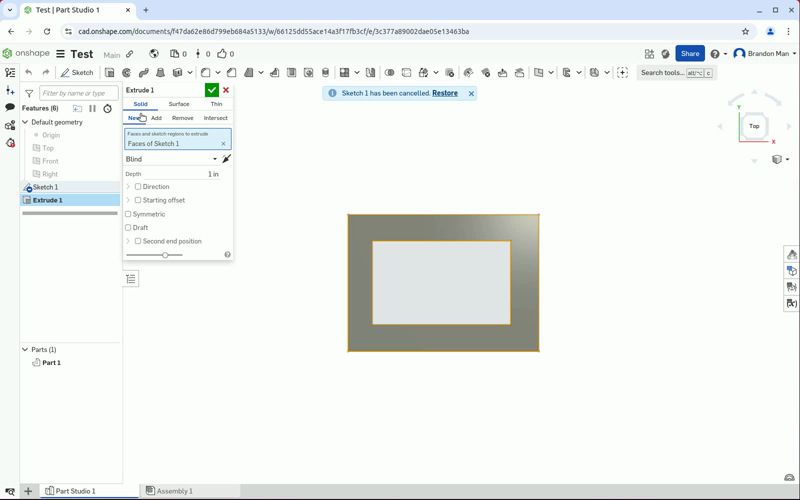
mouse_move(137, 120)
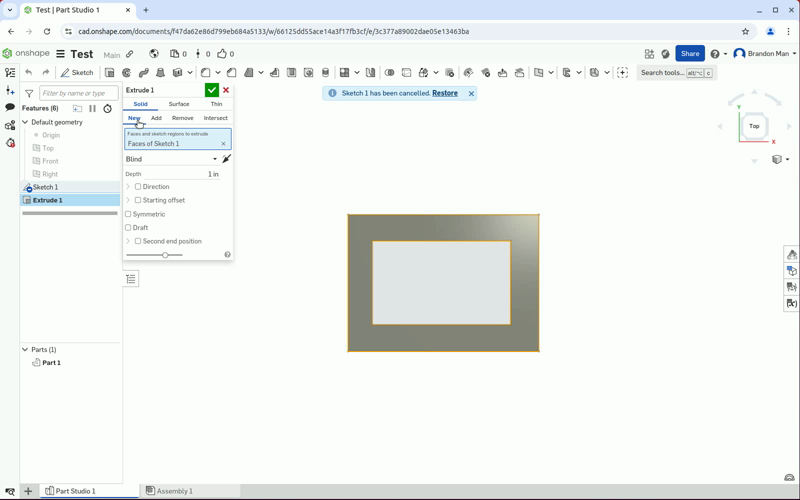
click(137, 120)
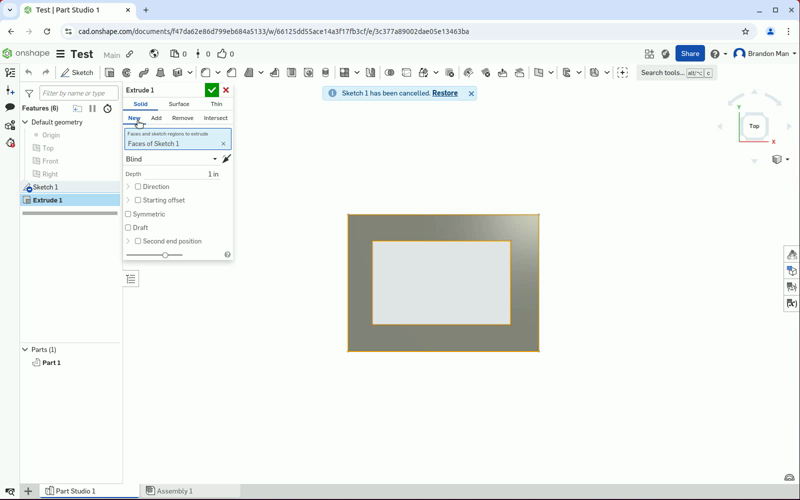
key(tab, 4)
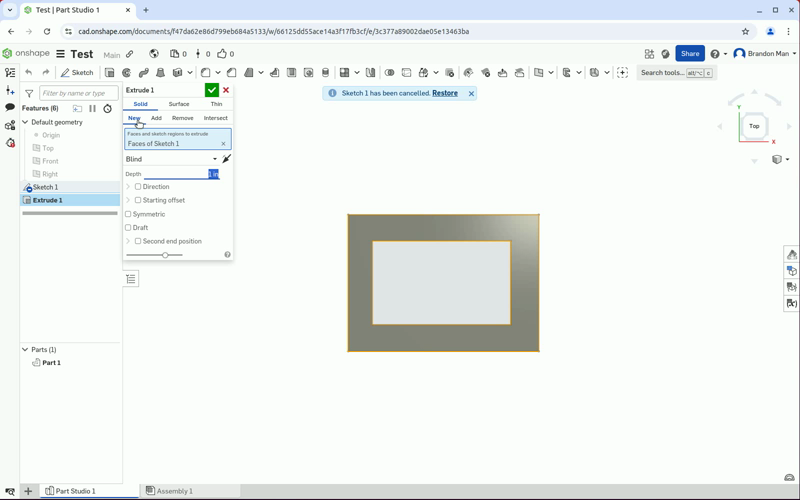
text(11.073)
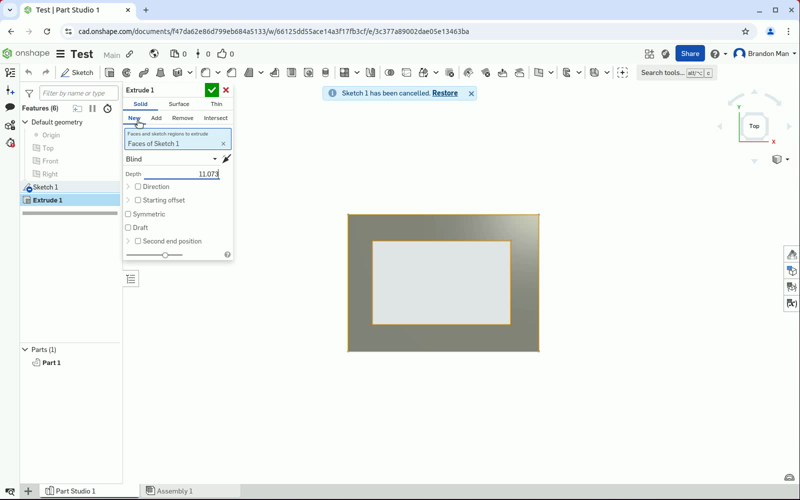
key(enter)
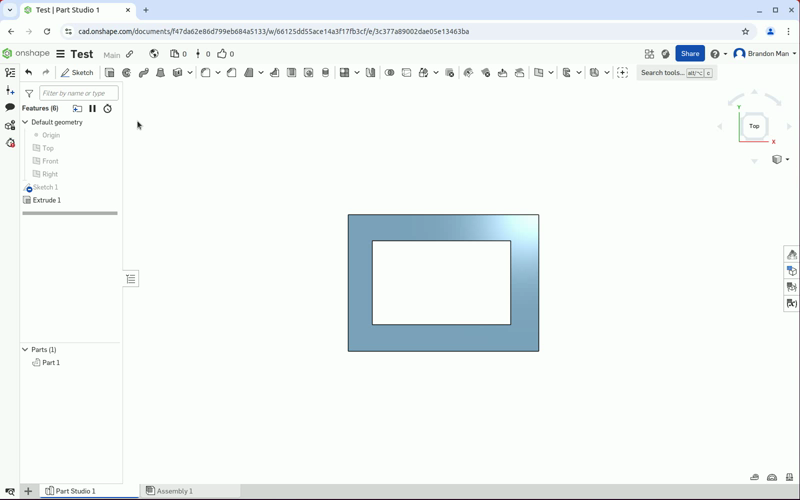
key(shift+h)
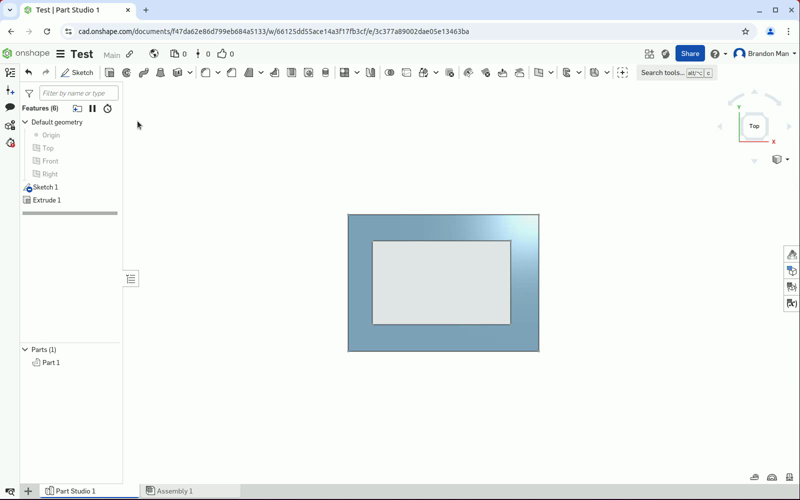
key(shift+h)
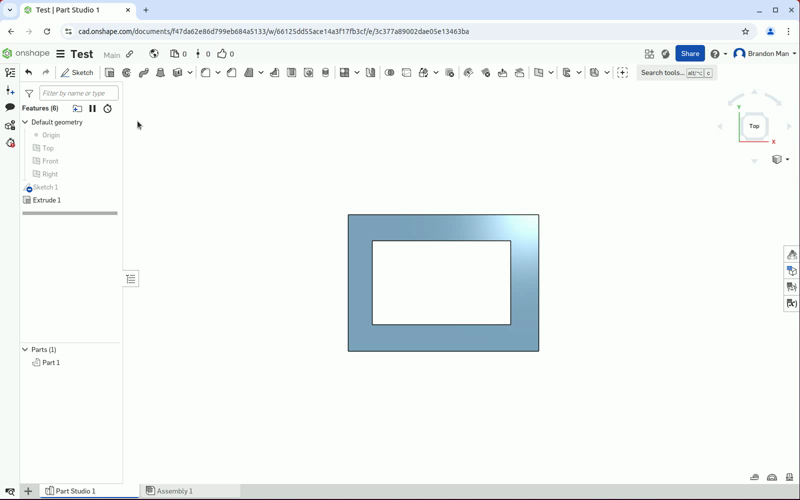
mouse_move(73, 189)
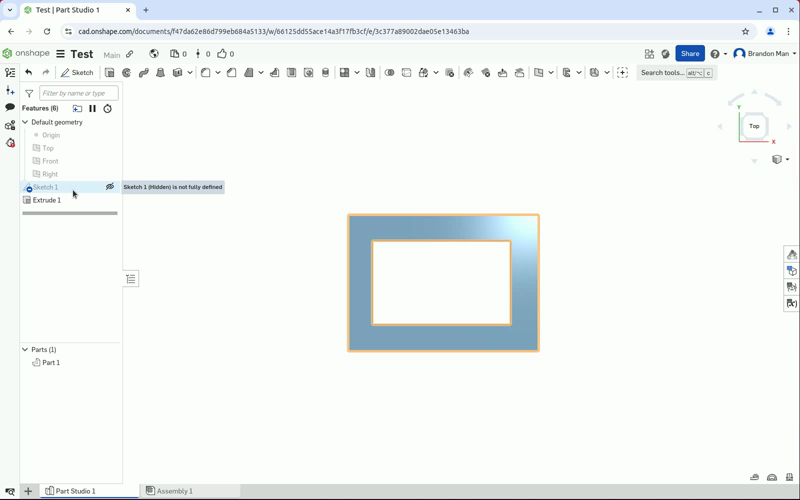
click(73, 189)
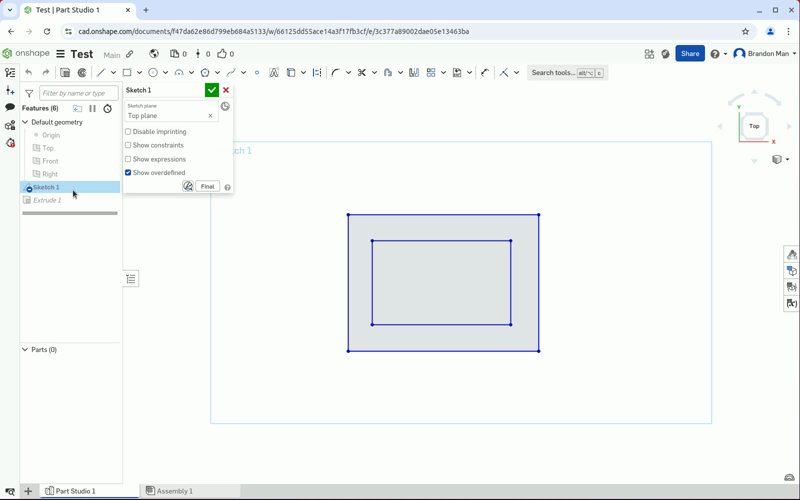
mouse_move(229, 92)
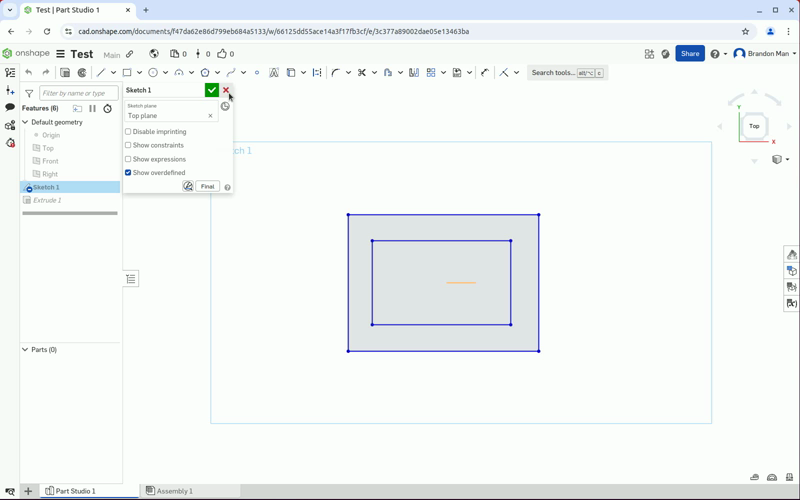
click(229, 92)
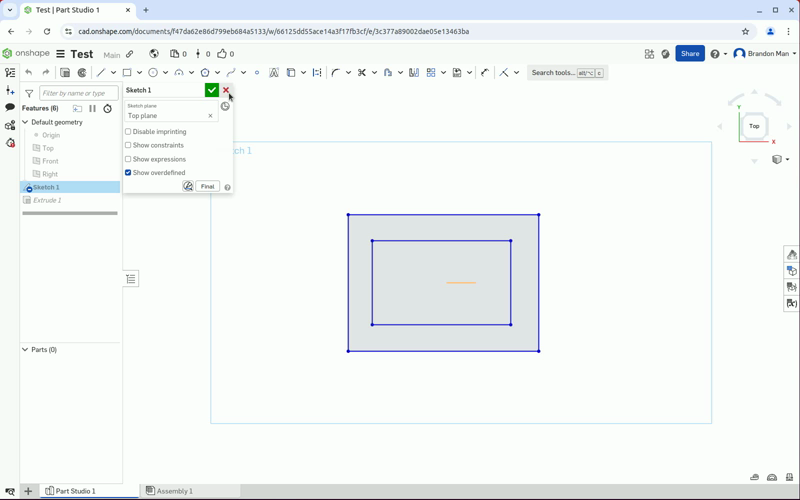
key(shift+s)
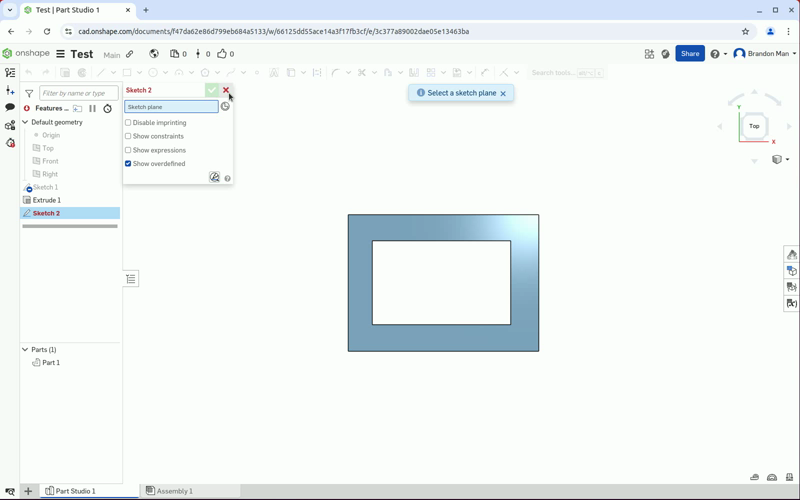
mouse_move(73, 150)
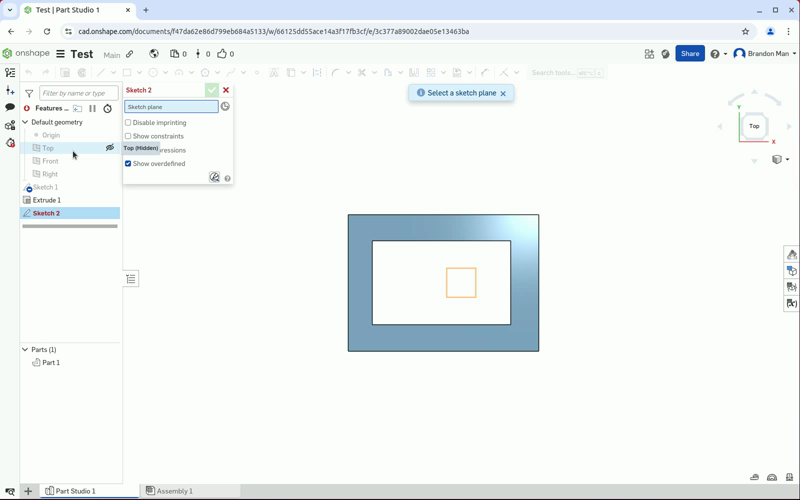
click(73, 150)
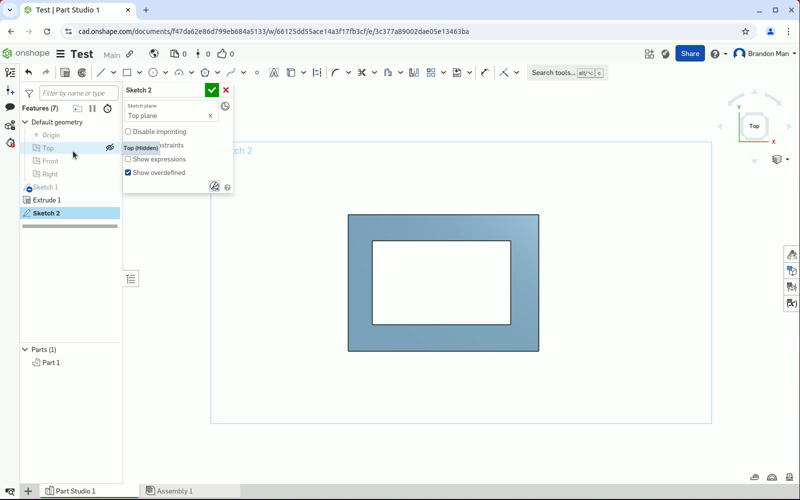
mouse_move(73, 352)
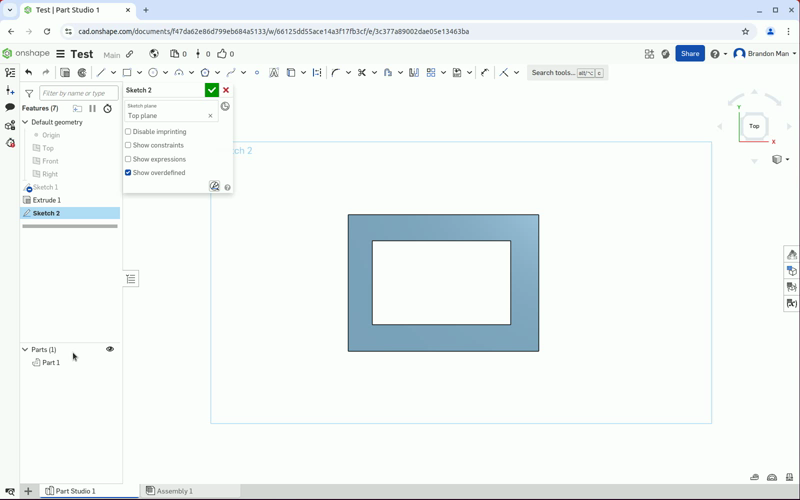
key(y)
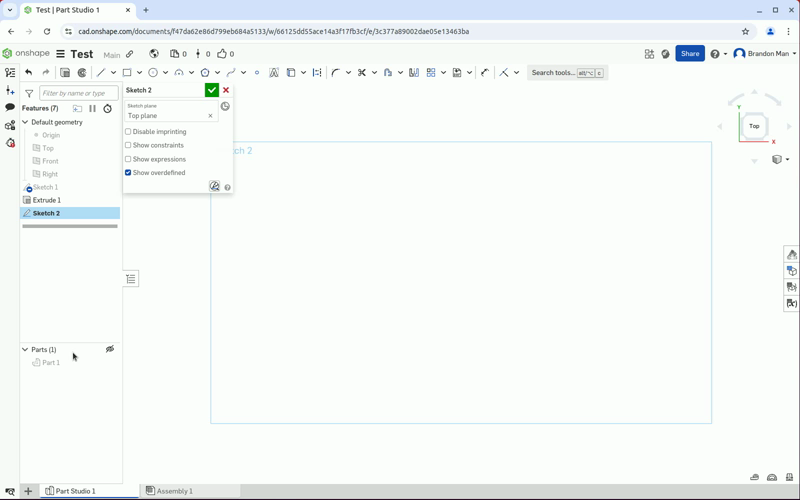
key(l)
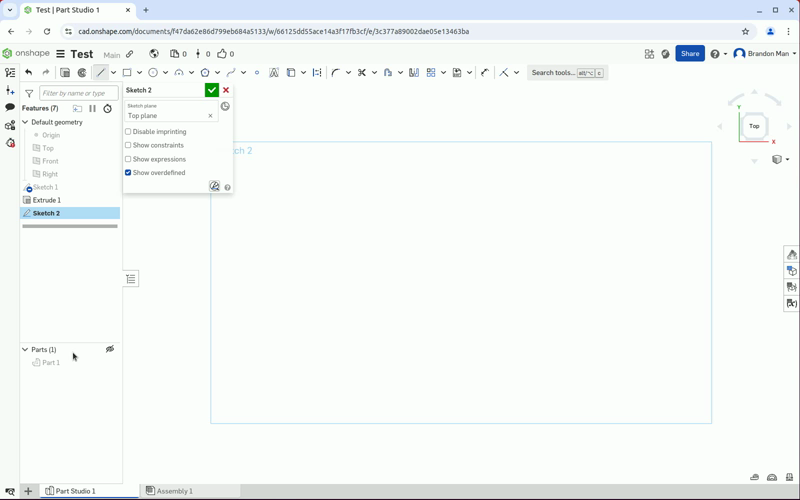
key_down(shift)
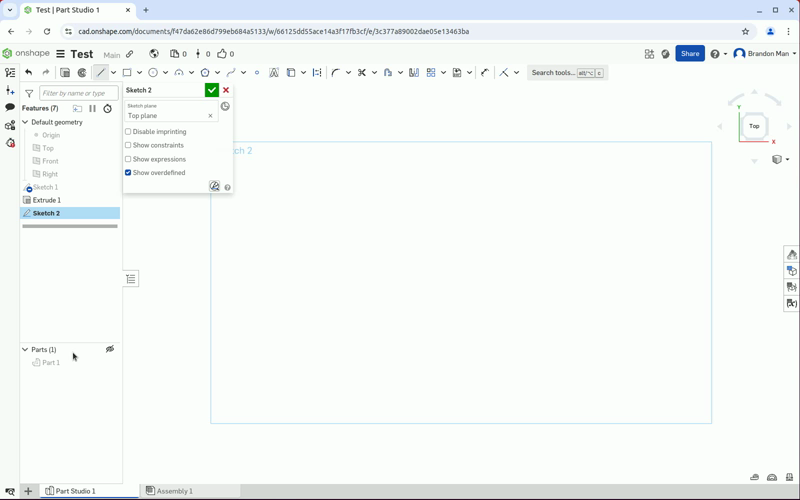
mouse_move(371, 324)
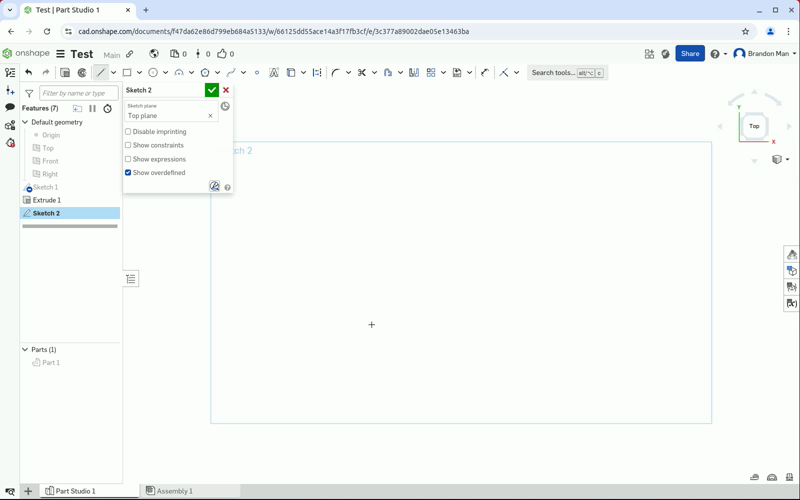
click(371, 324)
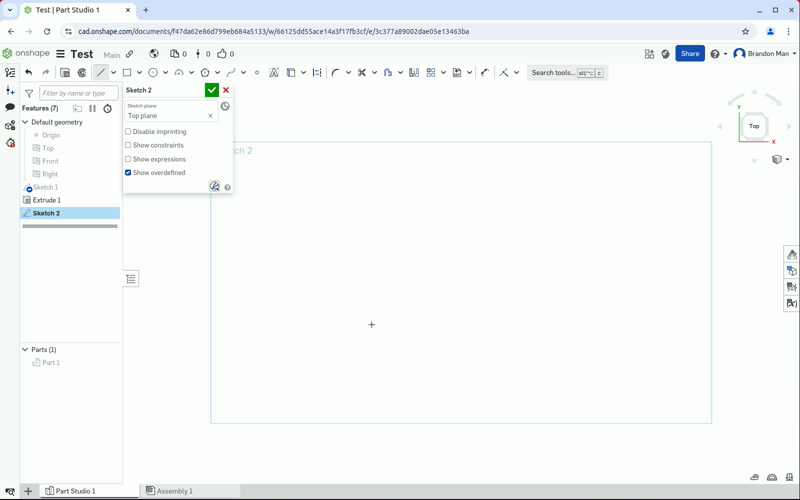
key_up(shift)
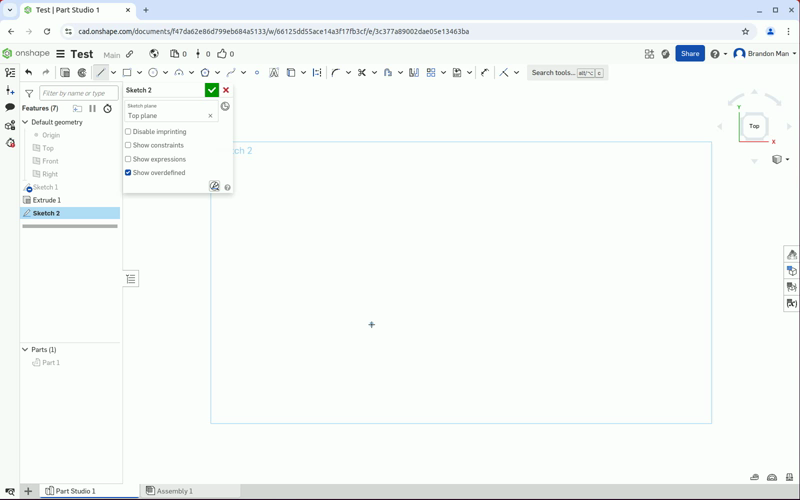
key_down(shift)
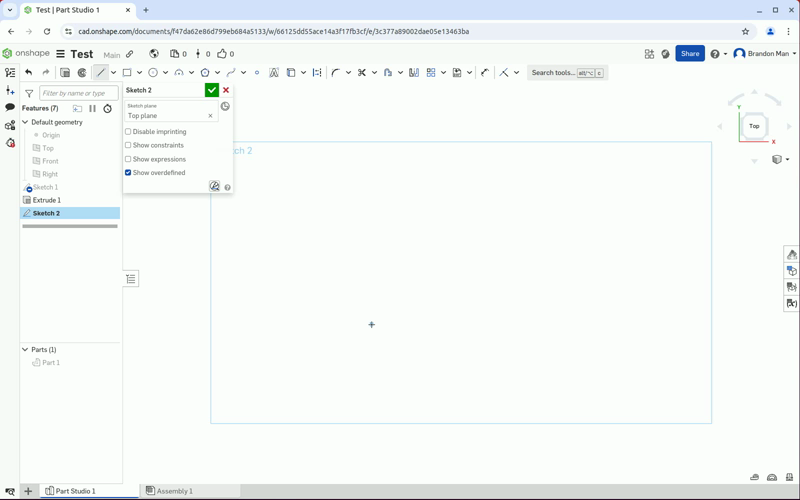
mouse_move(510, 324)
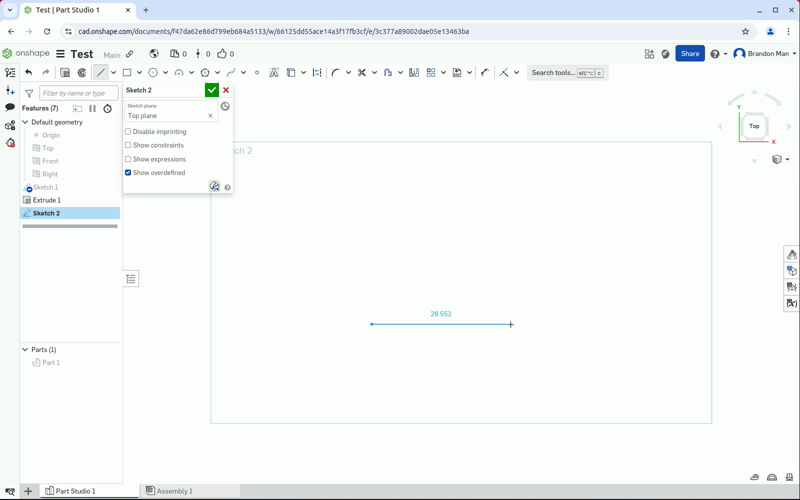
click(510, 324)
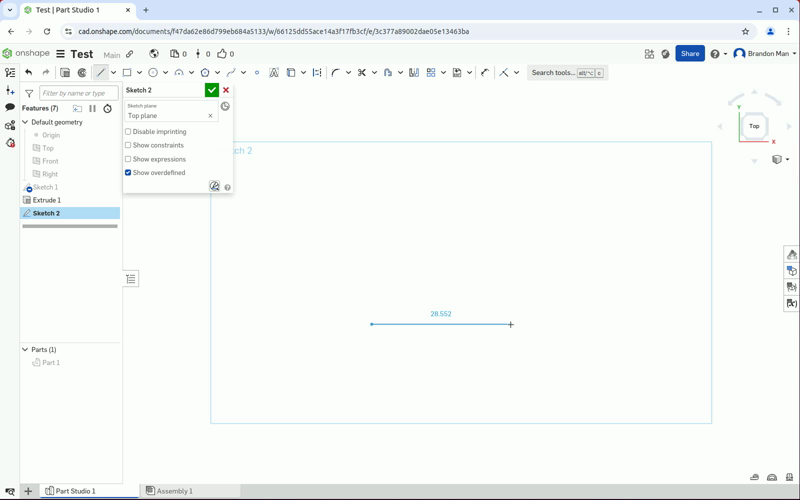
key_up(shift)
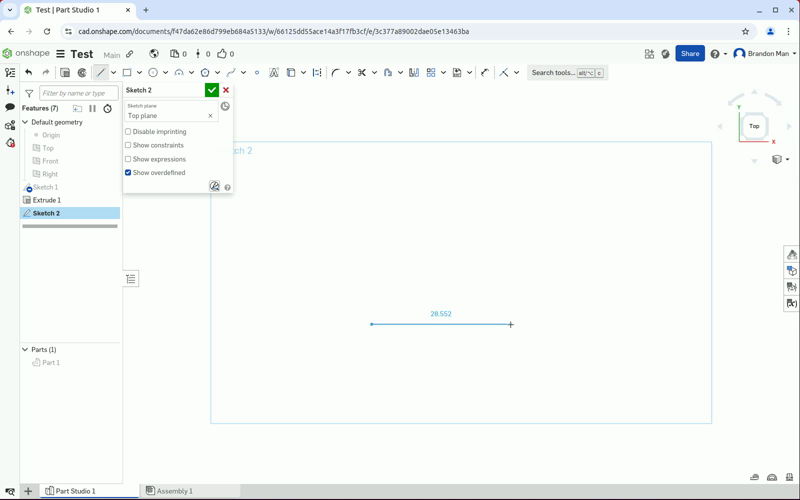
key_down(shift)
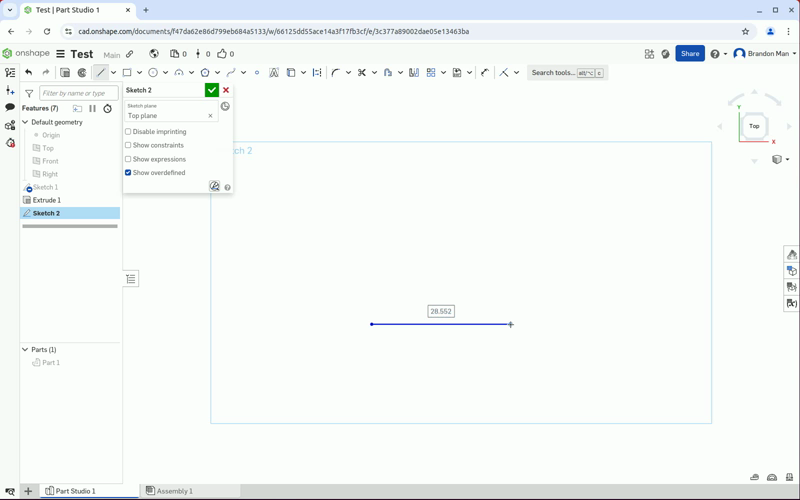
mouse_move(510, 240)
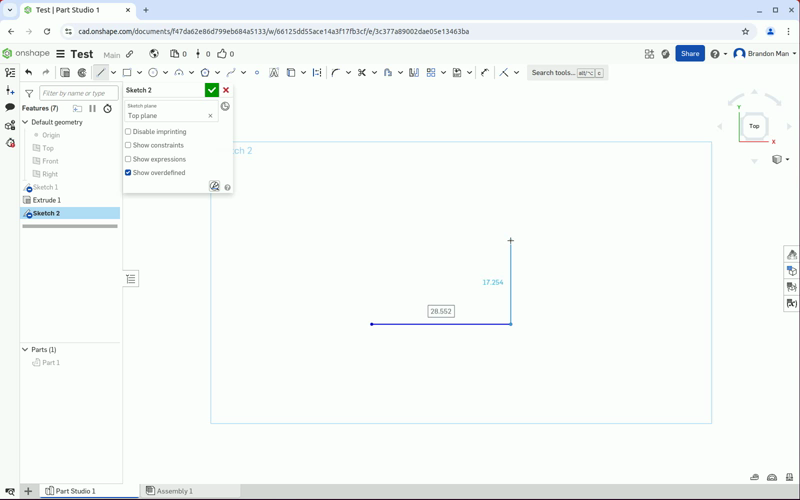
click(510, 240)
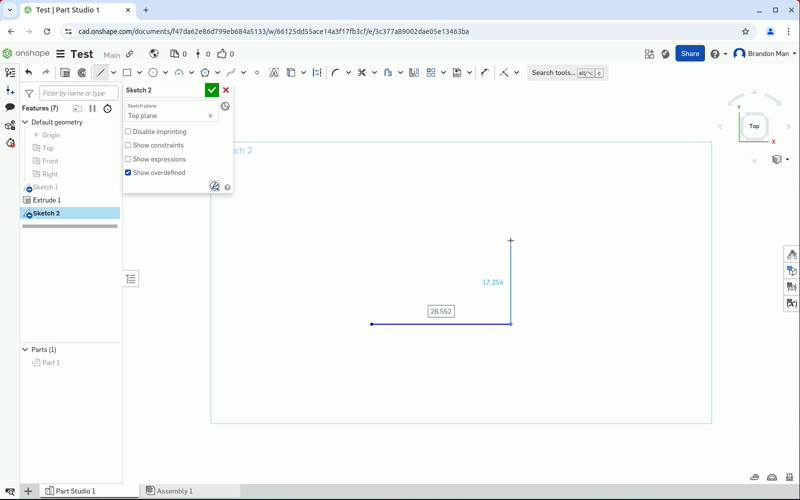
key_up(shift)
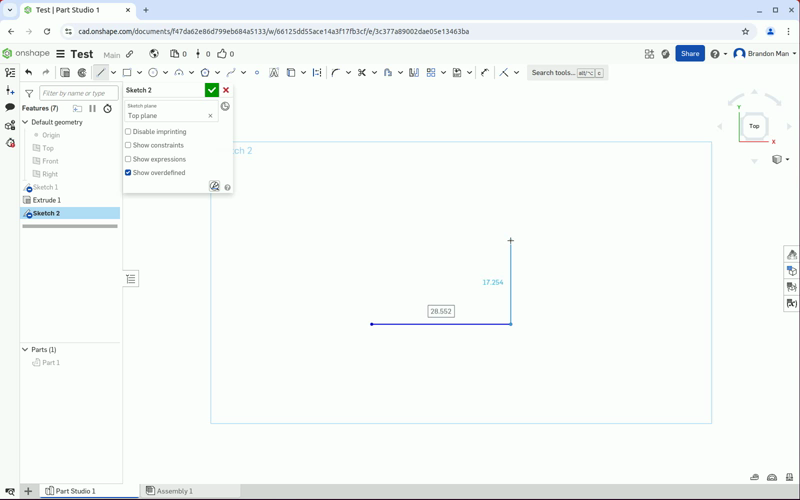
key_down(shift)
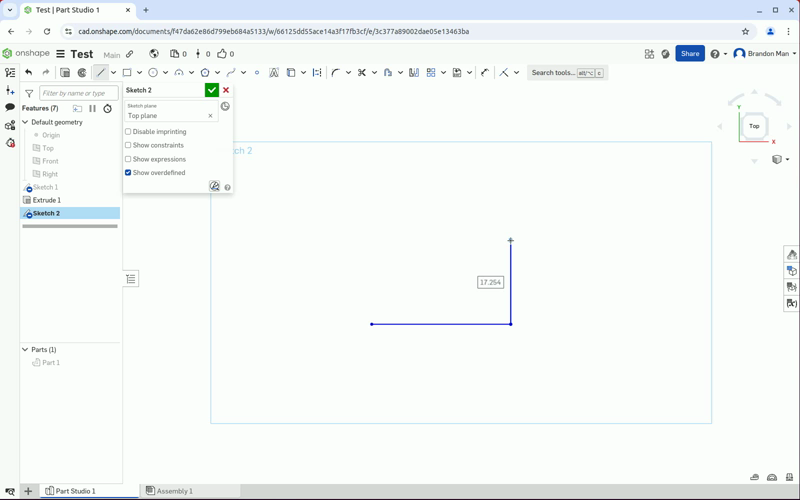
mouse_move(371, 240)
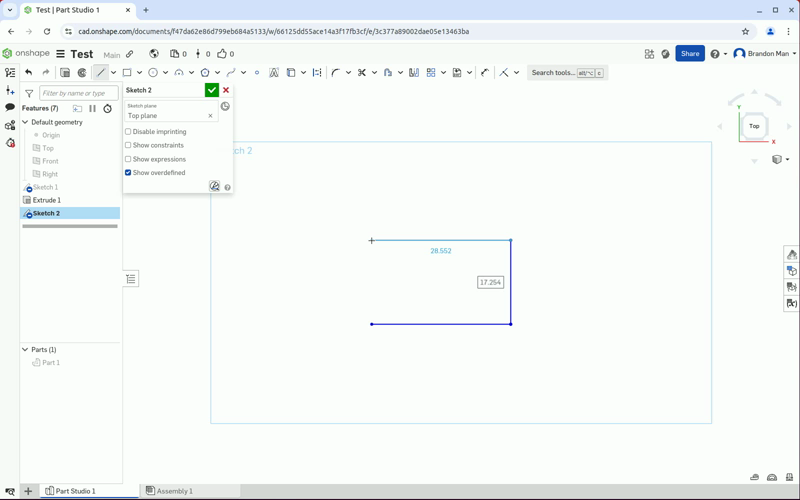
click(371, 240)
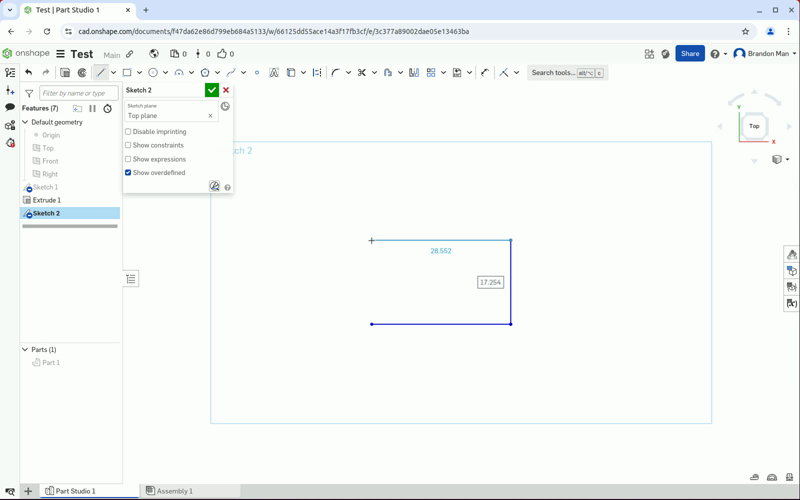
key_up(shift)
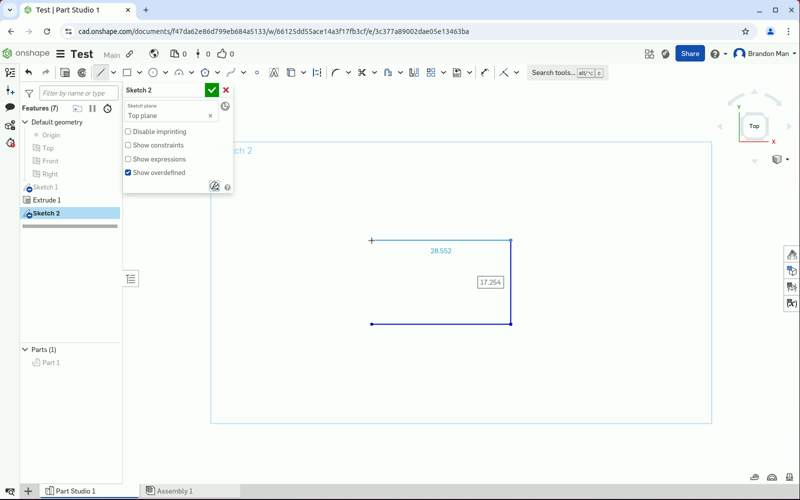
key_down(shift)
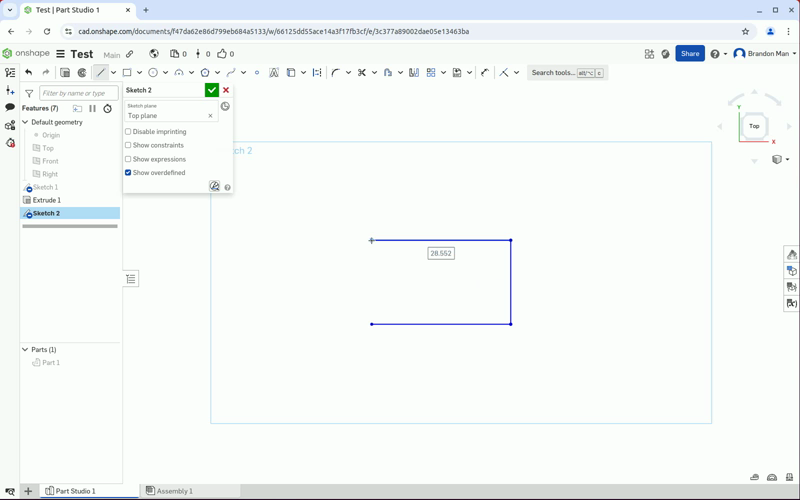
mouse_move(371, 324)
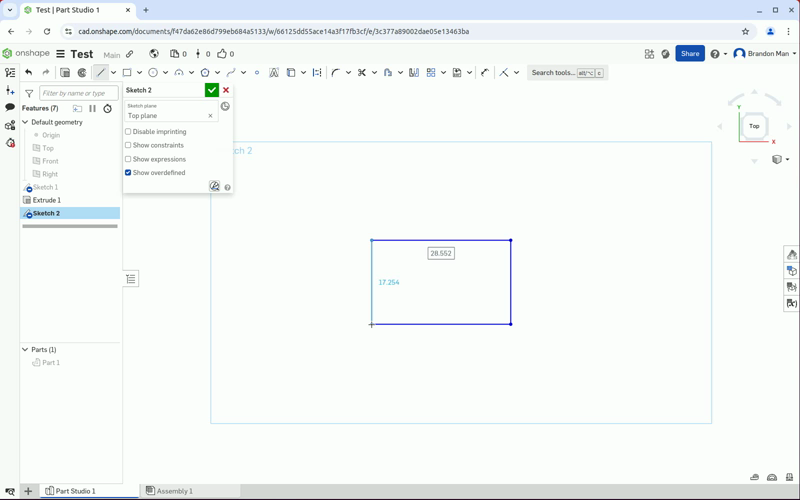
key_up(shift)
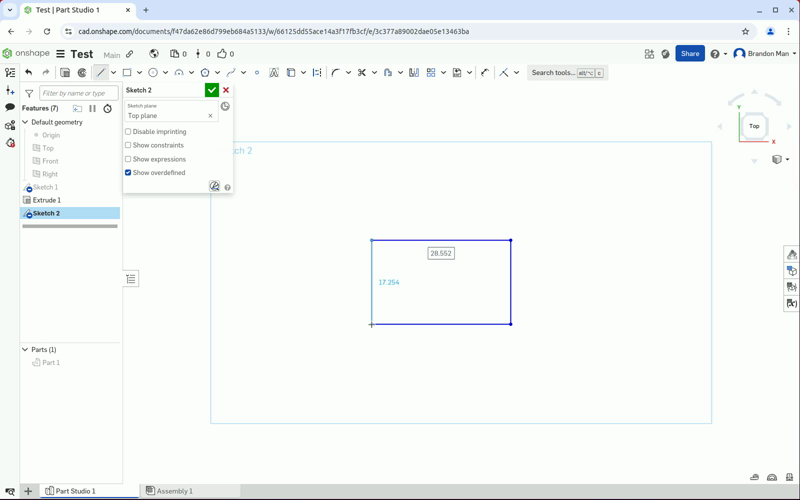
click(371, 324)
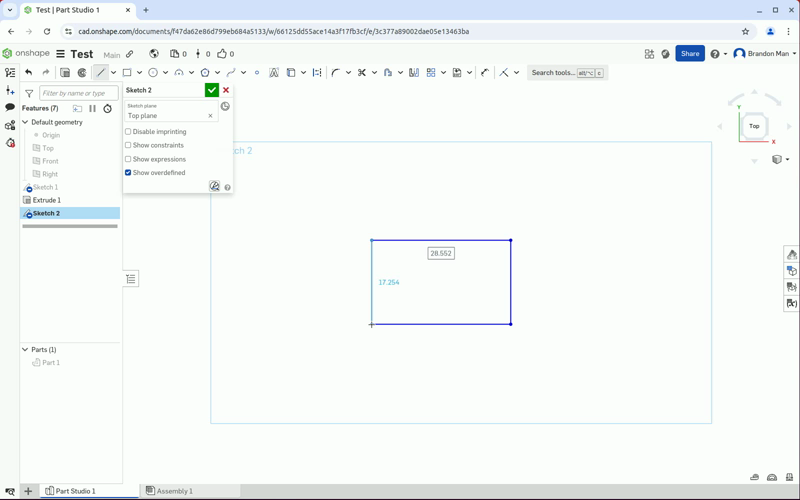
key(esc)
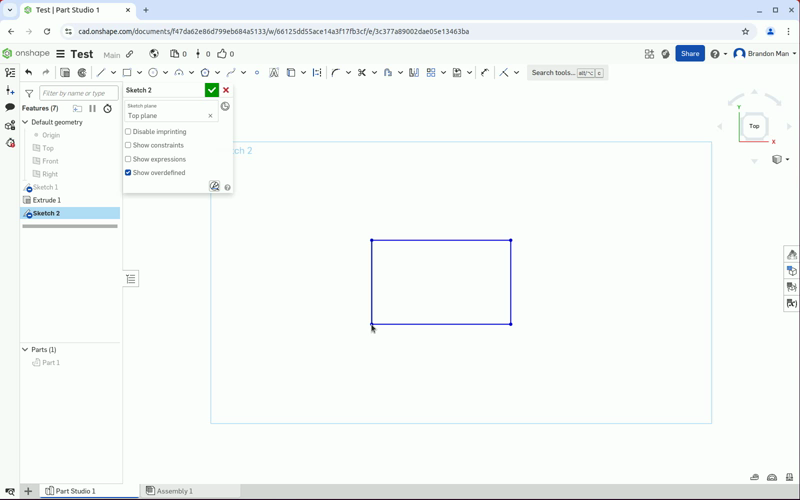
mouse_move(483, 258)
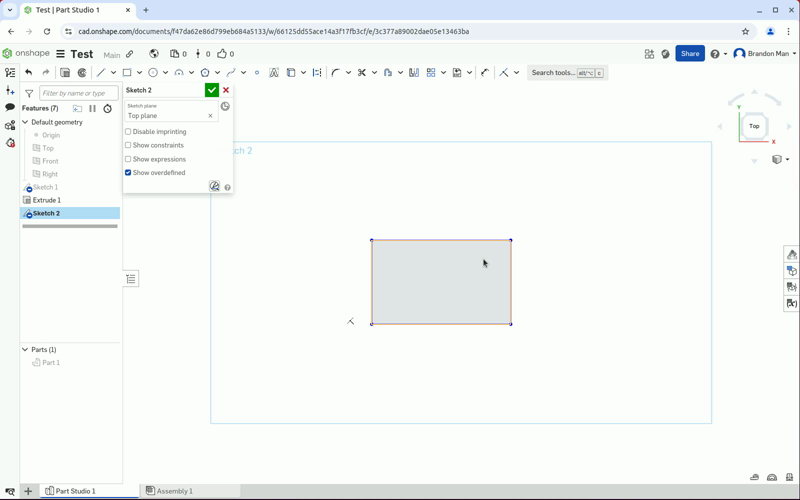
click(483, 258)
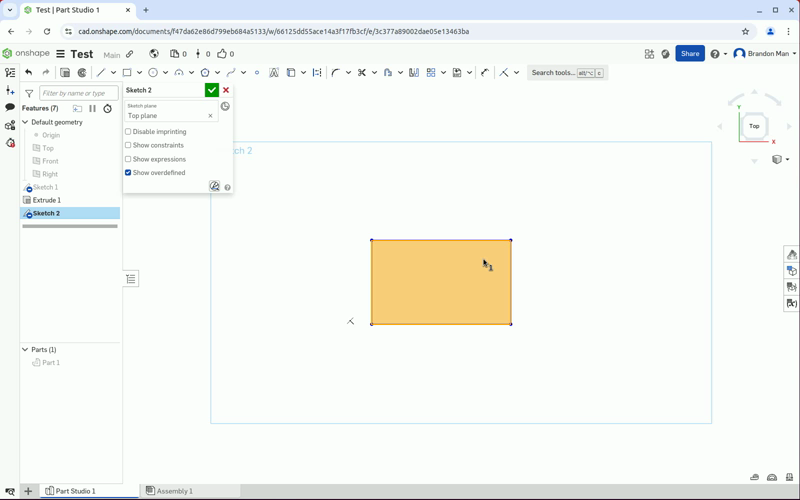
mouse_move(73, 352)
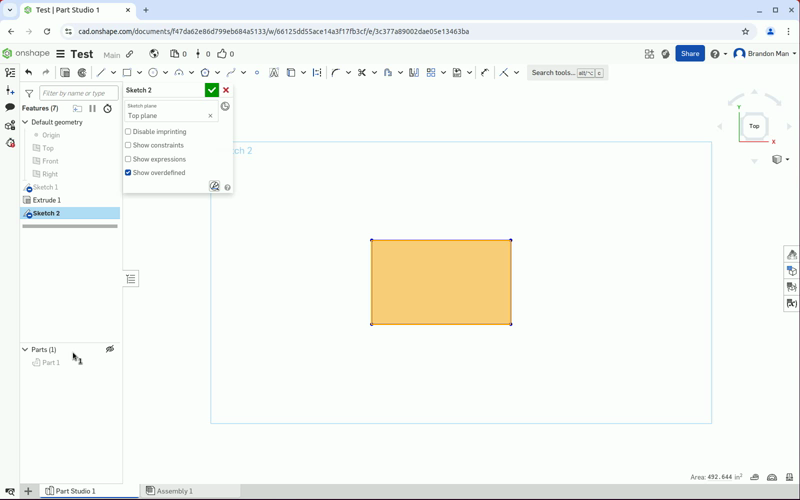
key(shift+y)
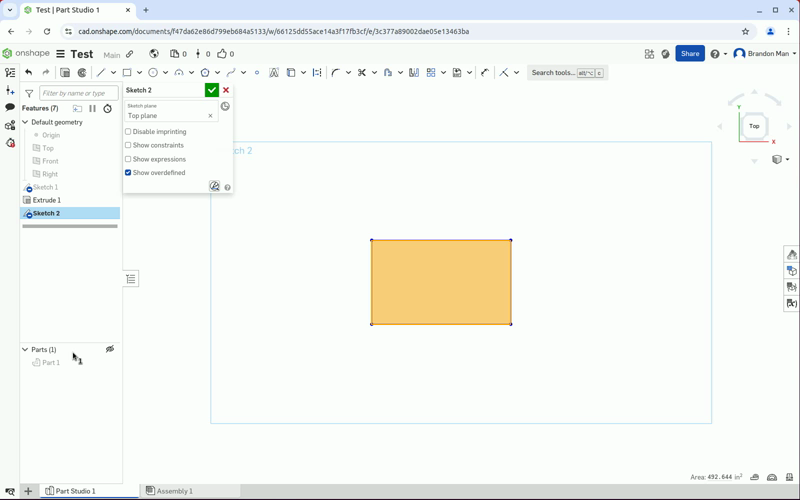
key(shift+e)
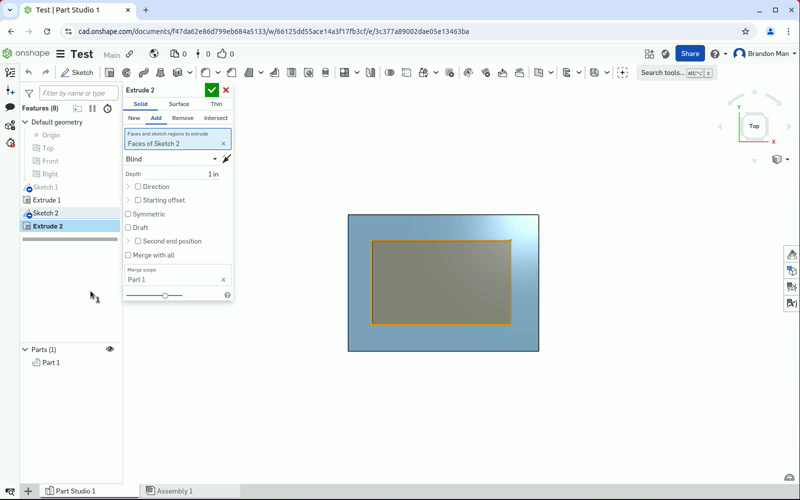
mouse_move(143, 106)
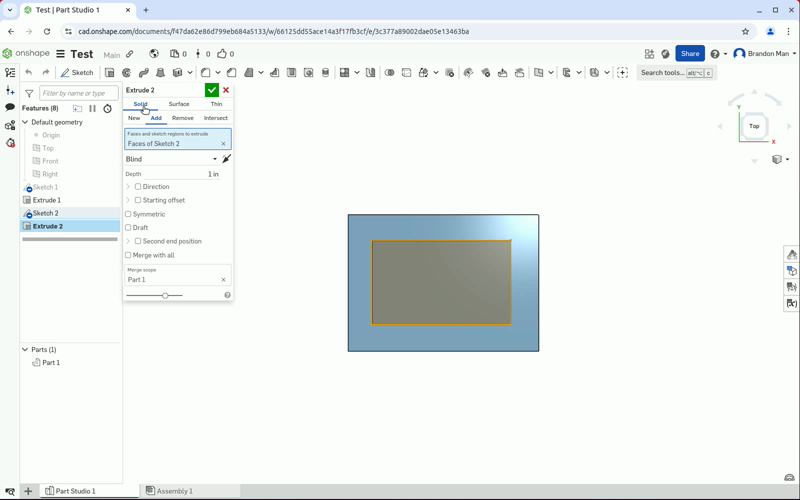
click(143, 106)
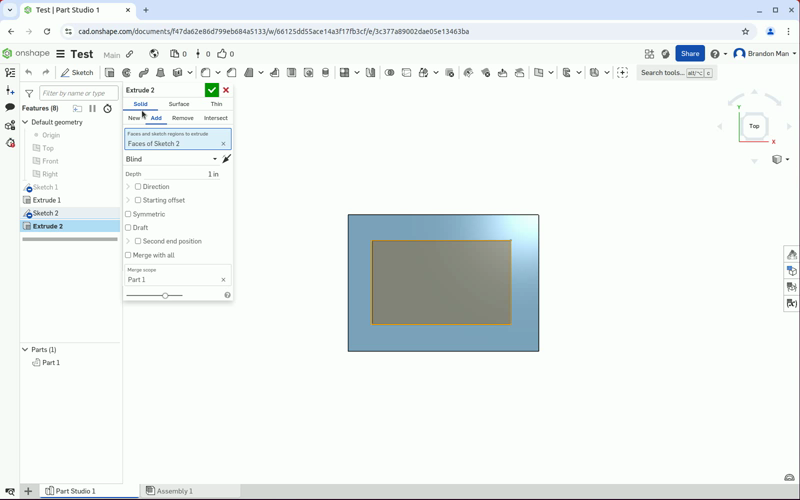
mouse_move(137, 120)
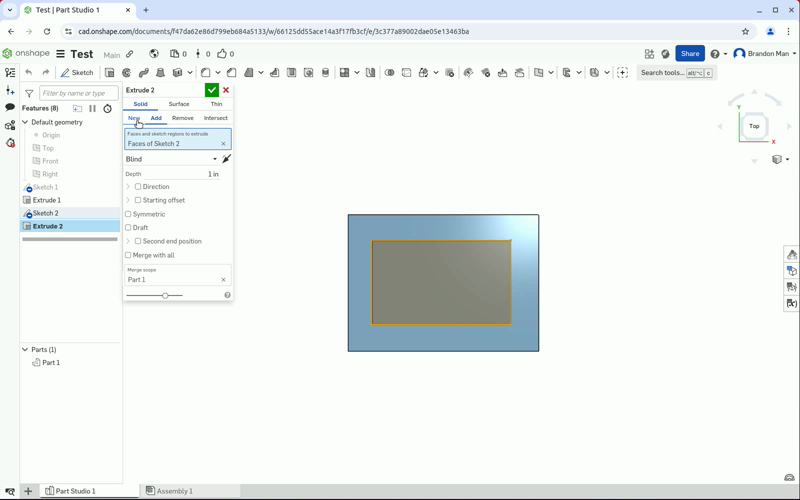
click(137, 120)
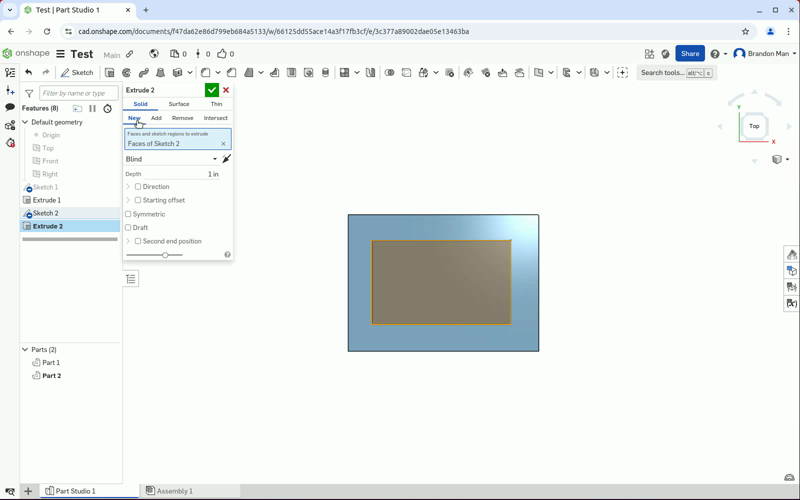
key(tab, 4)
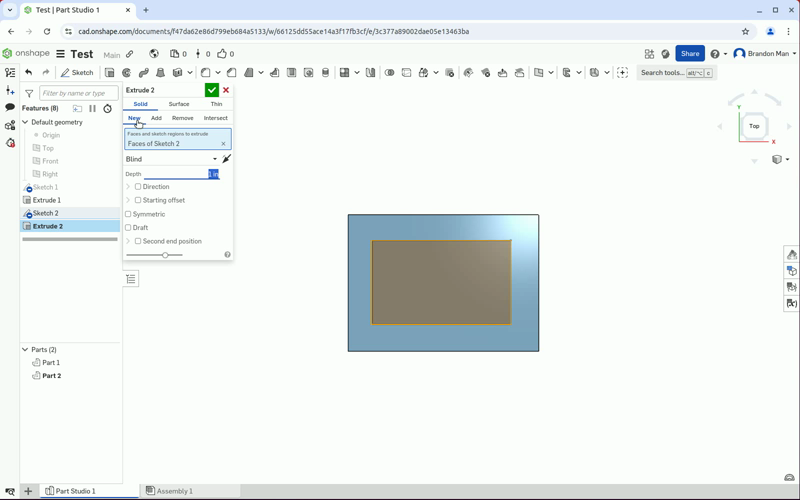
text(3.37)
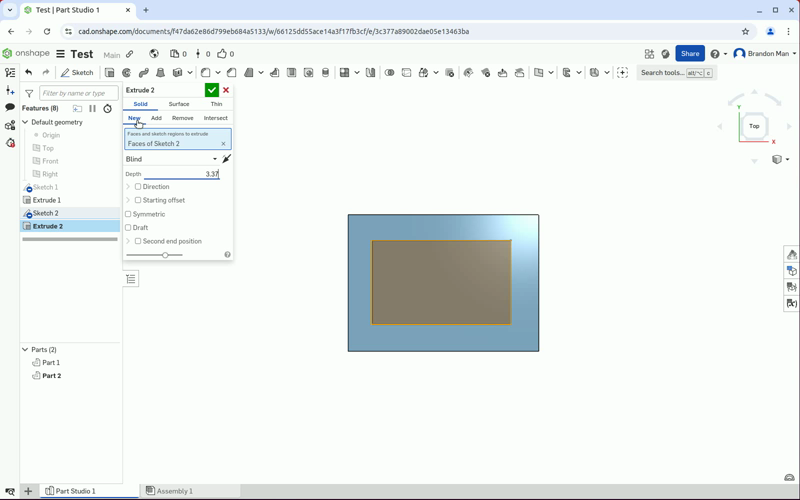
key(enter)
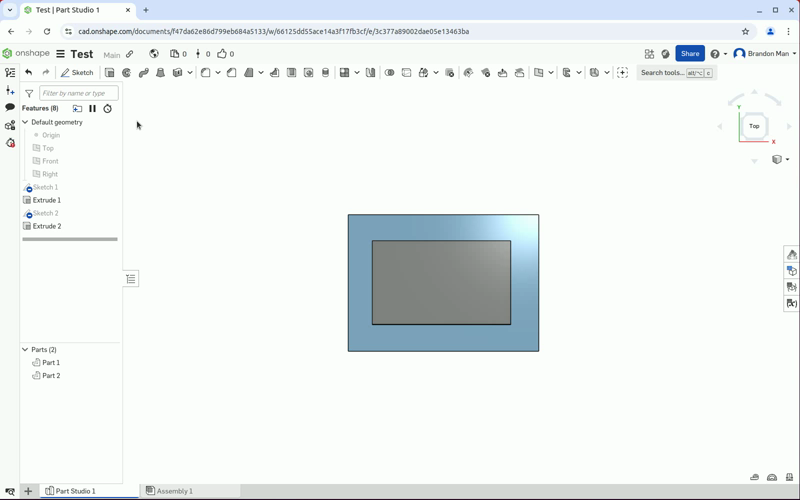
key(shift+h)
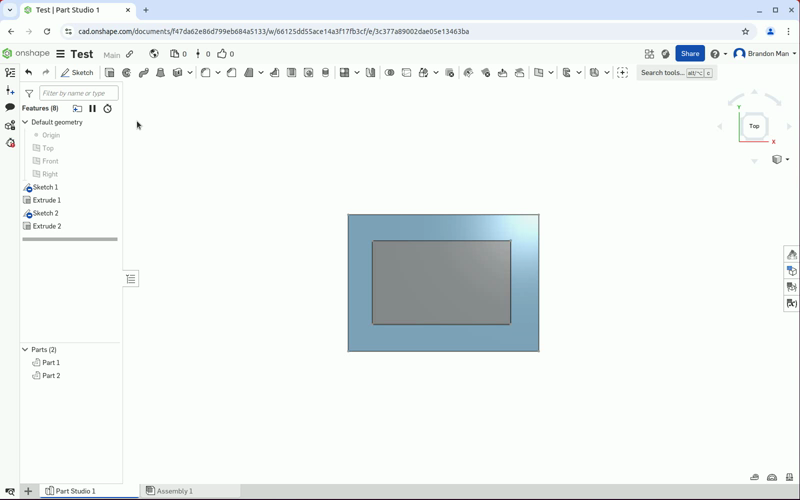
key(shift+h)
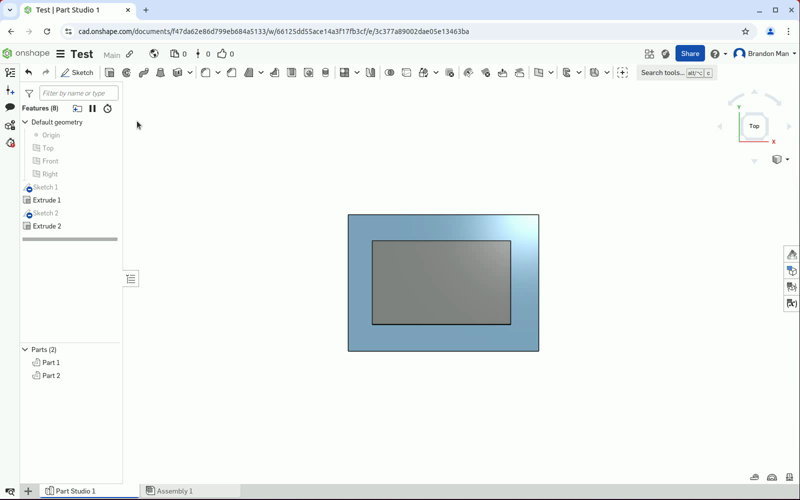
mouse_move(73, 189)
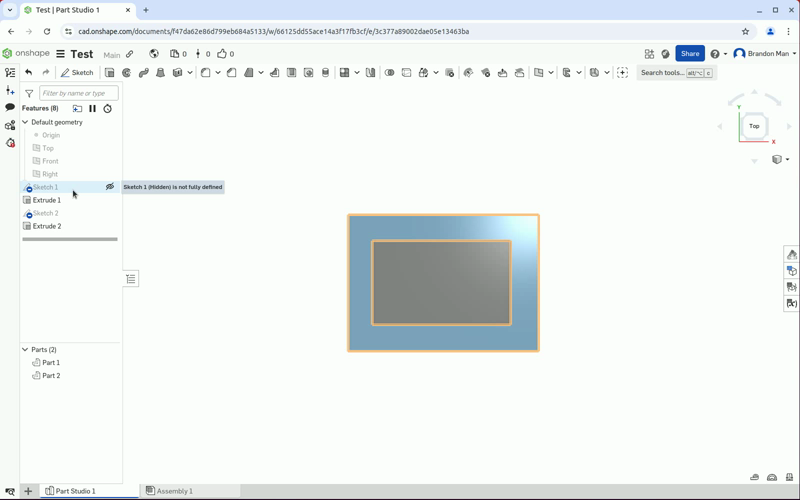
click(73, 189)
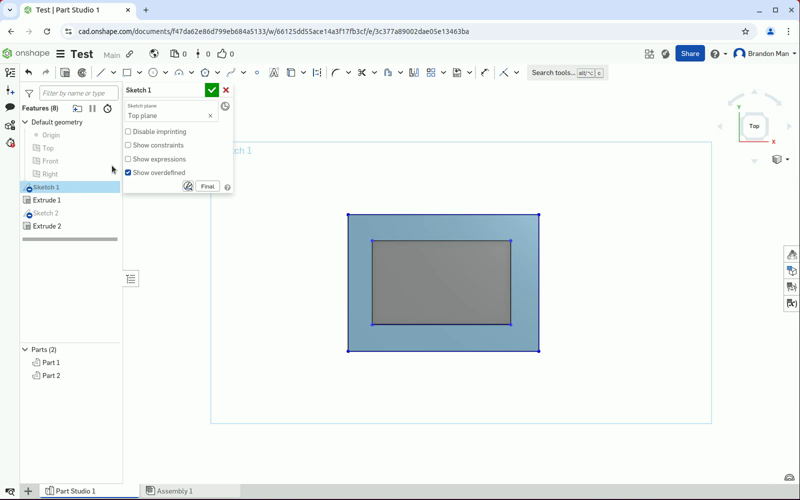
mouse_move(229, 92)
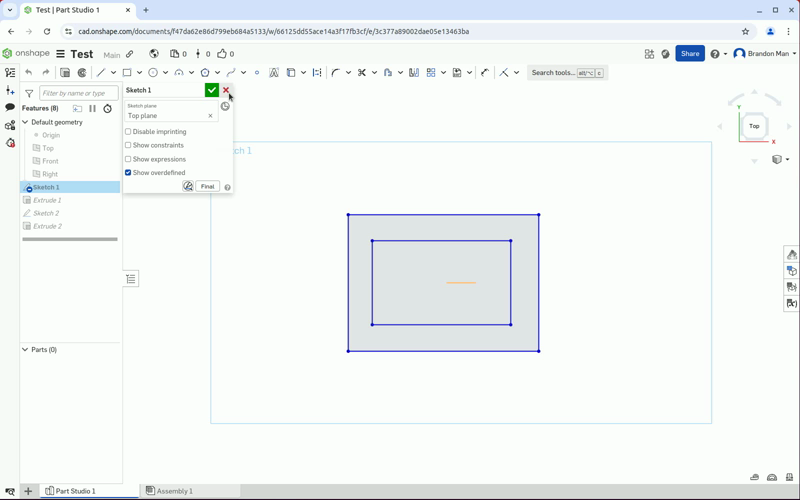
click(229, 92)
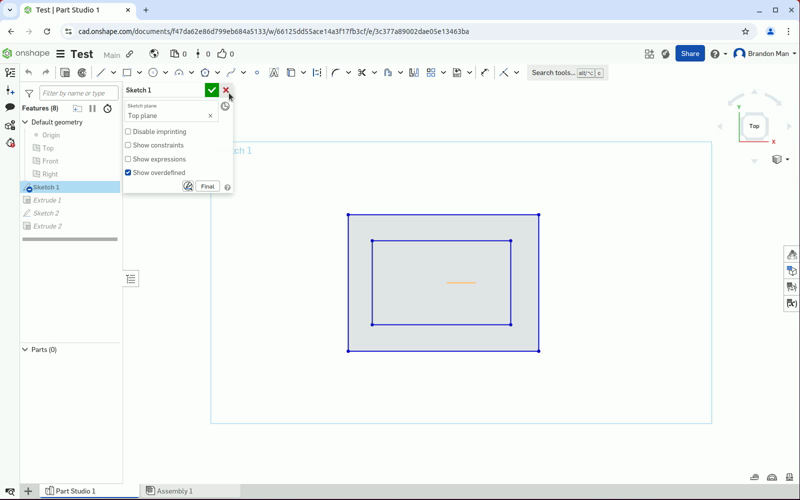
key(shift+s)
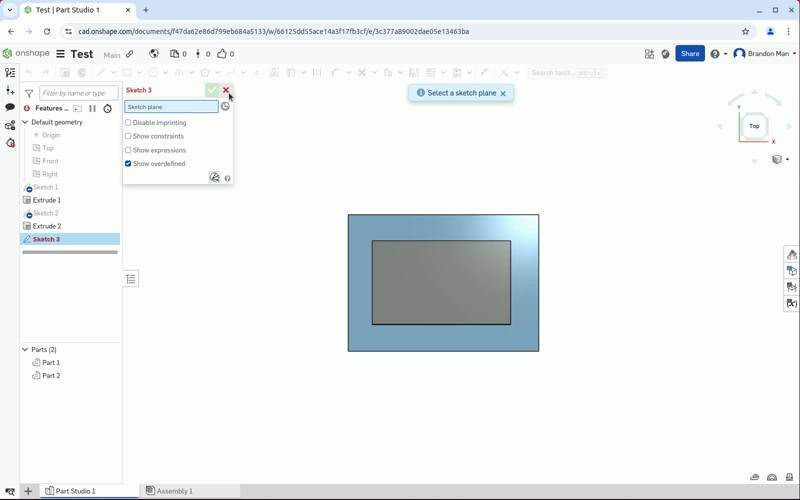
mouse_move(73, 150)
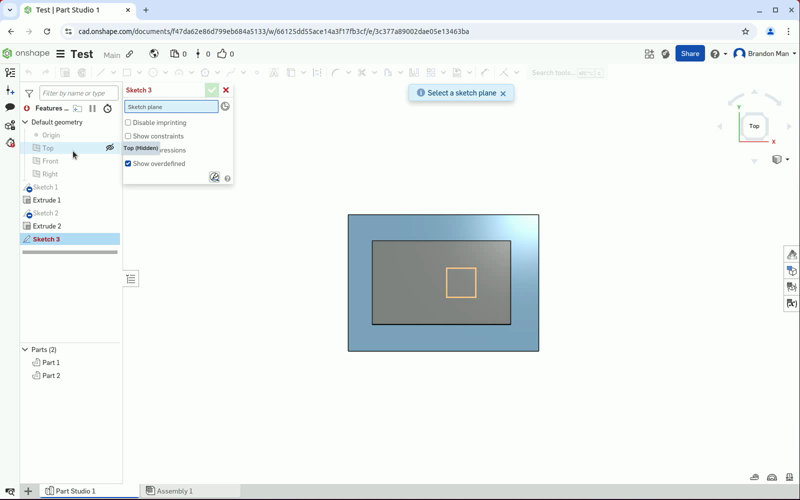
click(73, 150)
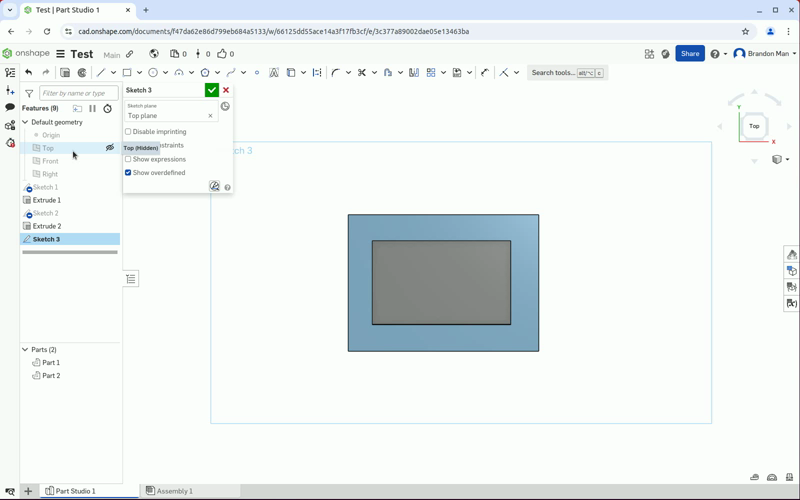
mouse_move(73, 352)
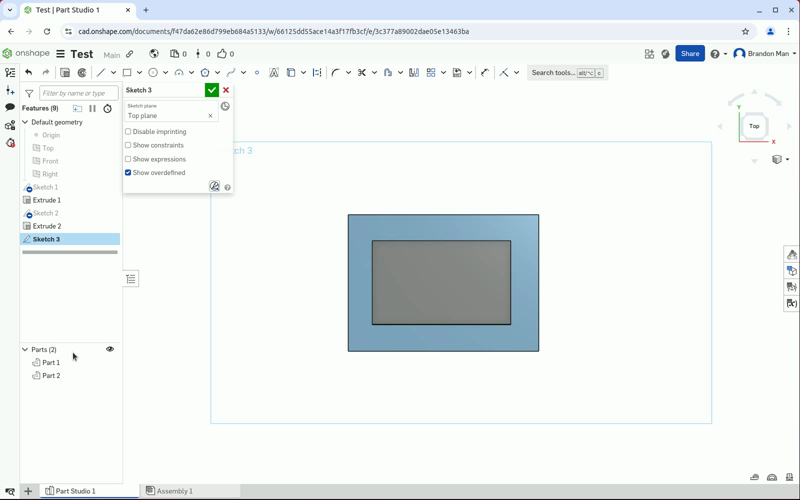
key(y)
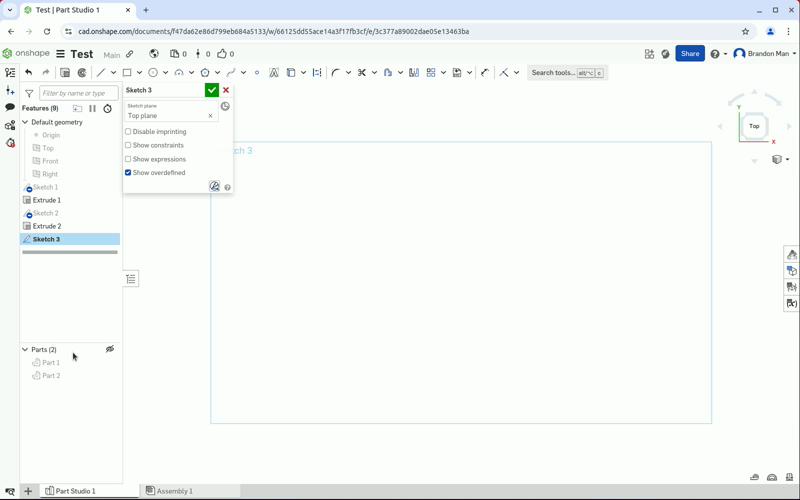
key(l)
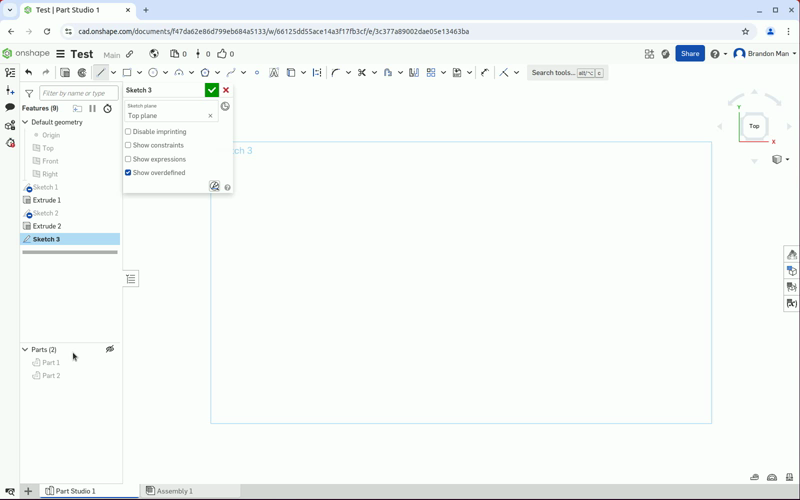
key_down(shift)
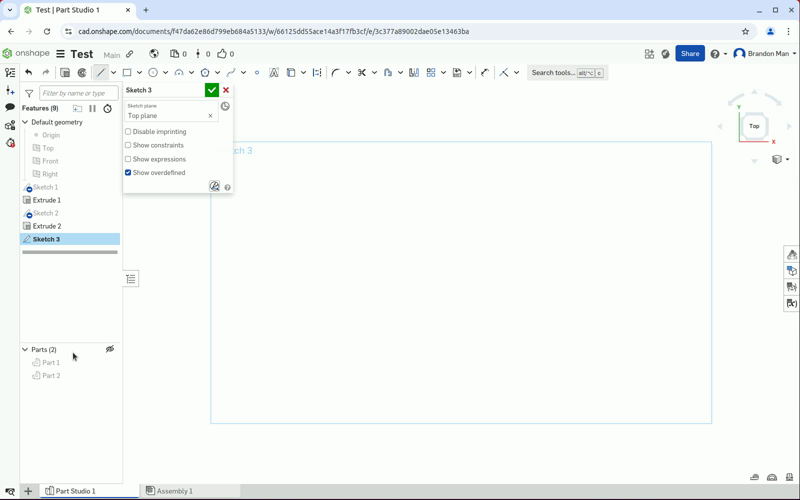
mouse_move(385, 278)
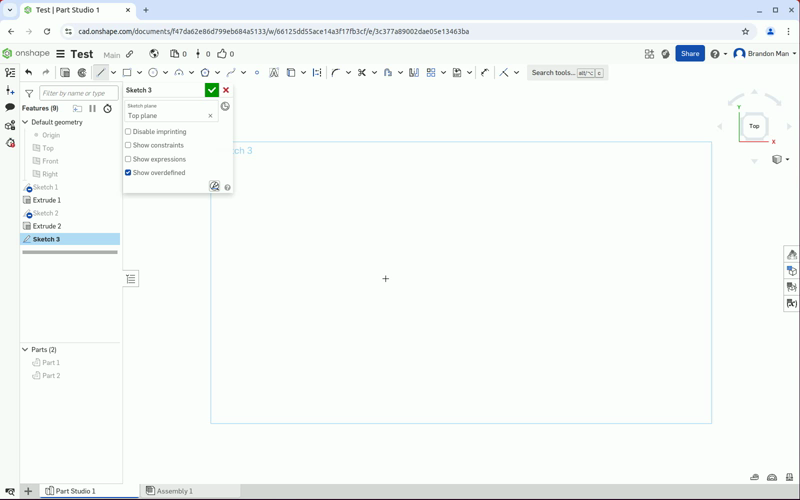
click(385, 278)
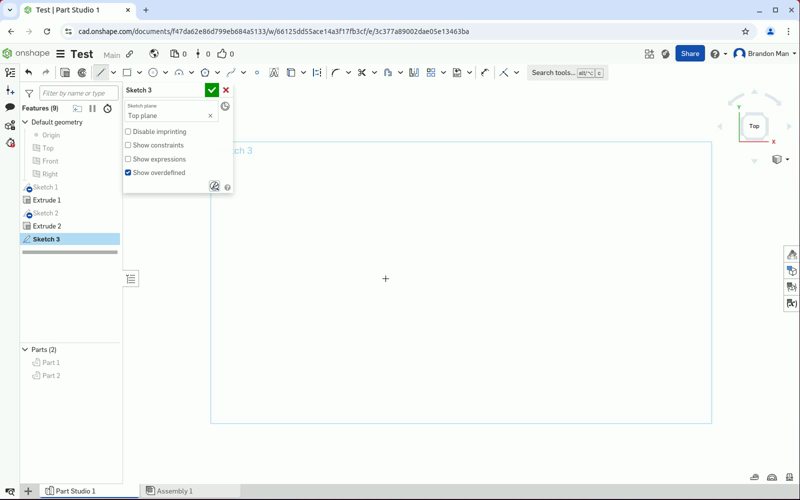
key_up(shift)
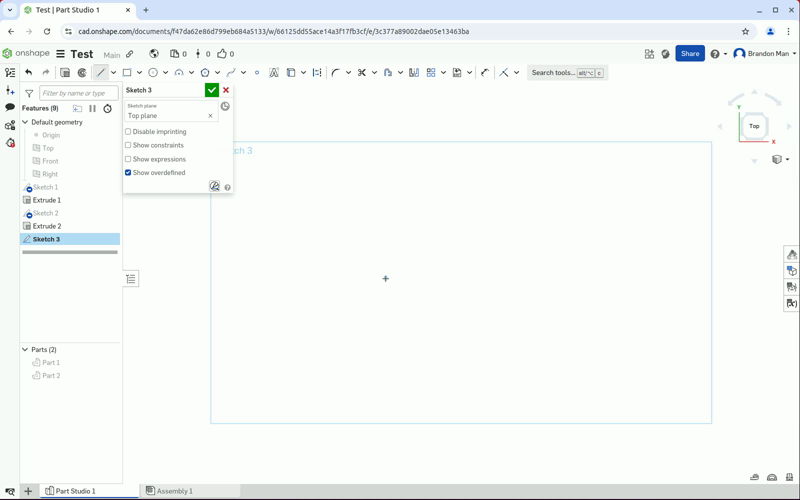
key_down(shift)
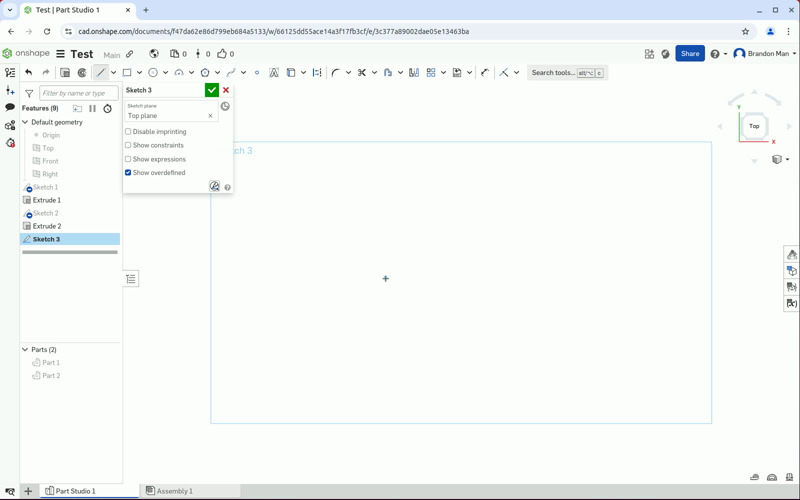
mouse_move(415, 278)
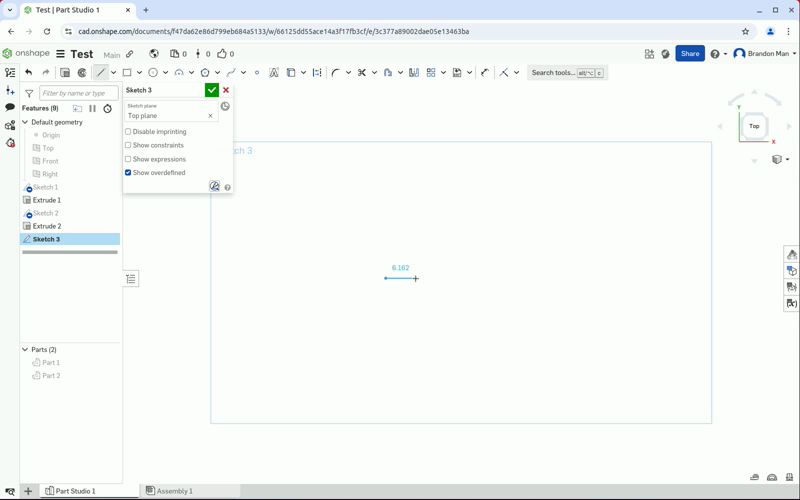
mouse_move(398, 278)
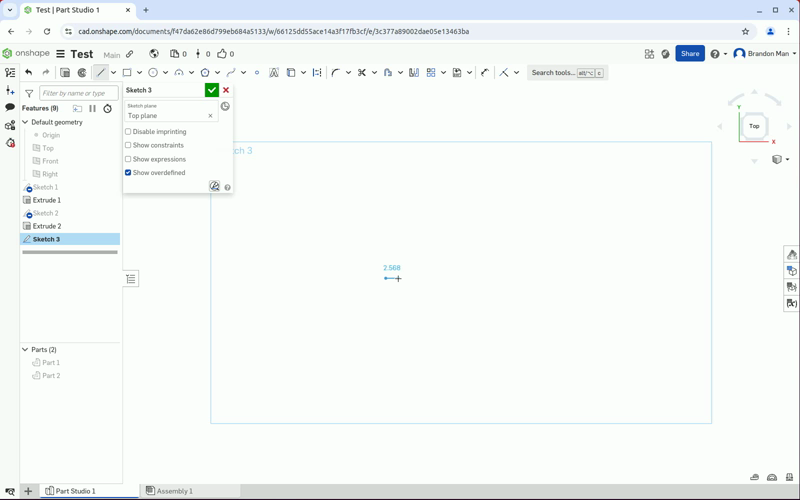
click(398, 278)
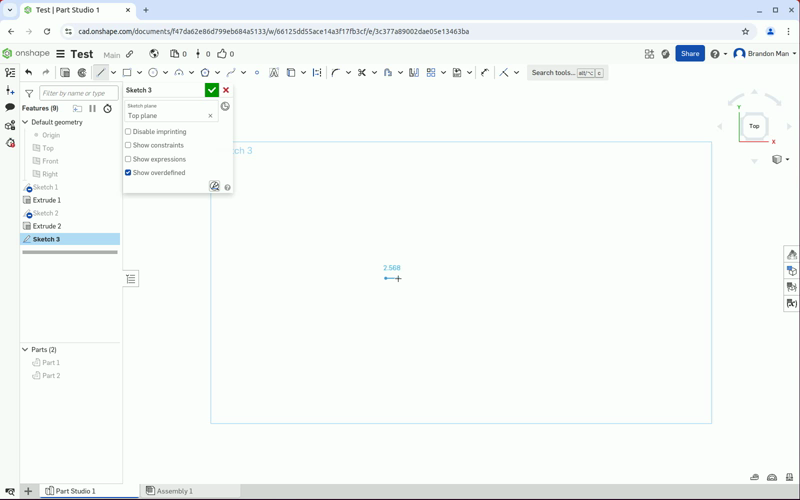
key_up(shift)
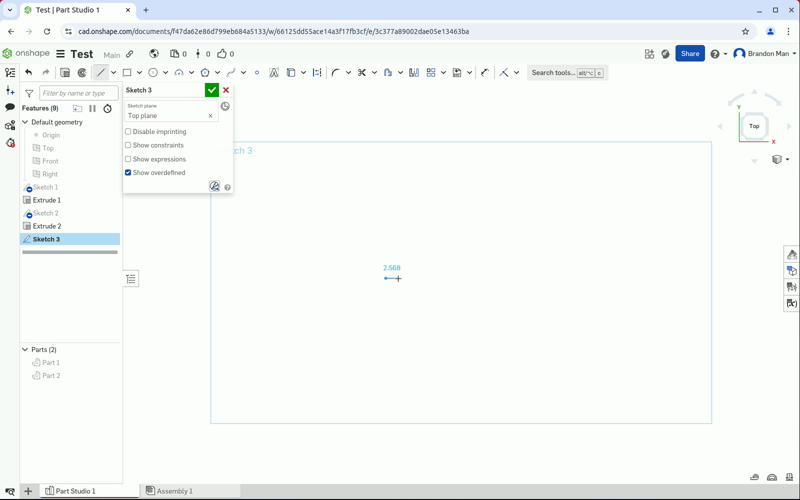
key_down(shift)
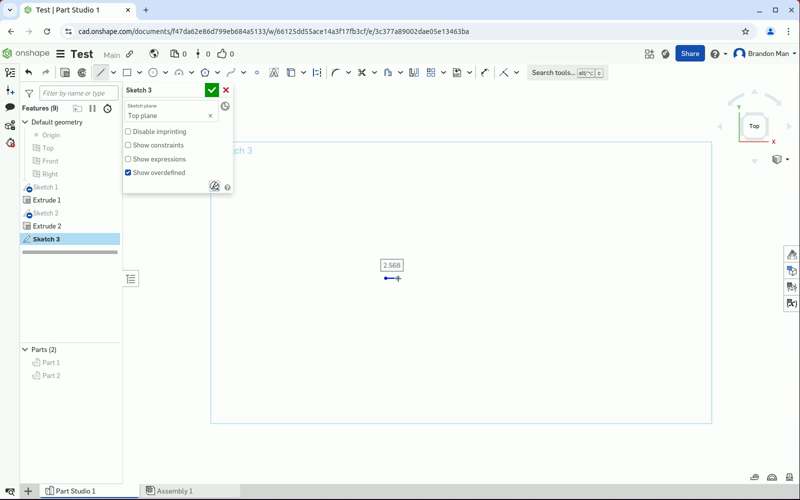
mouse_move(428, 278)
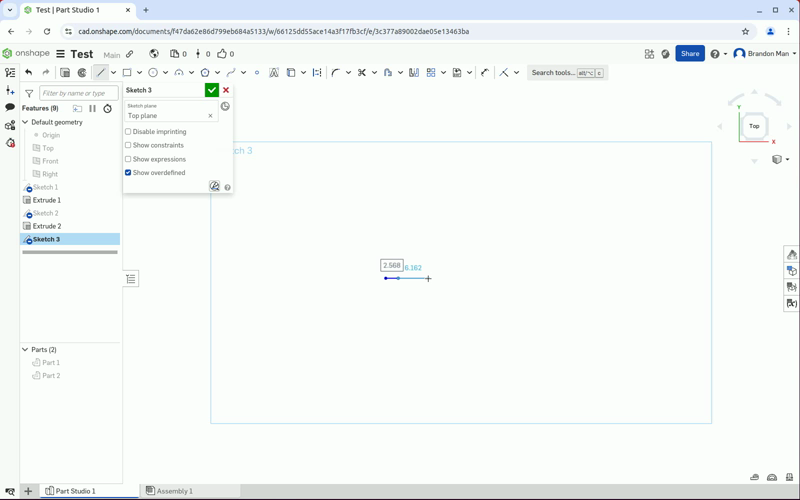
mouse_move(398, 312)
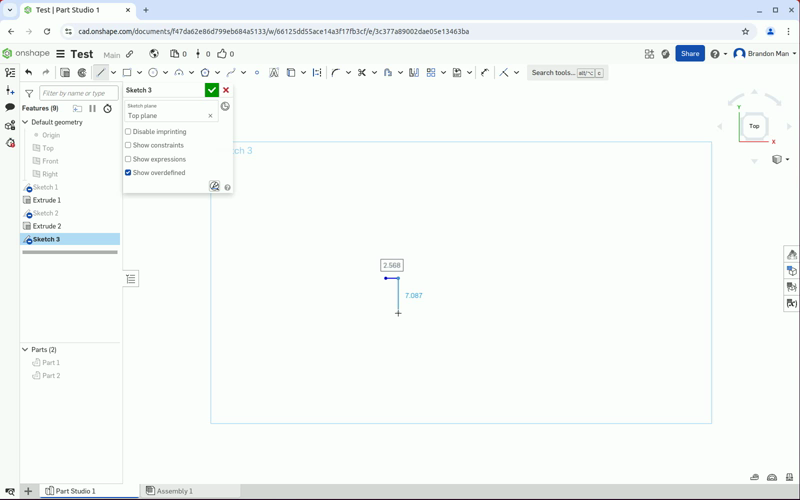
click(398, 312)
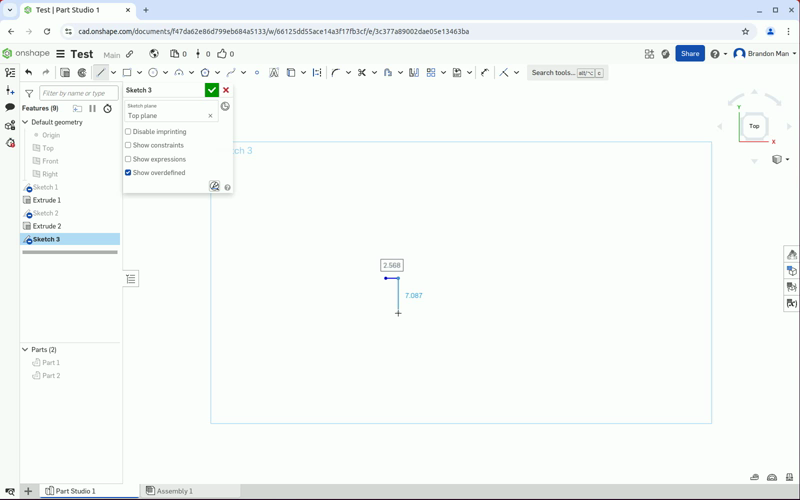
key_up(shift)
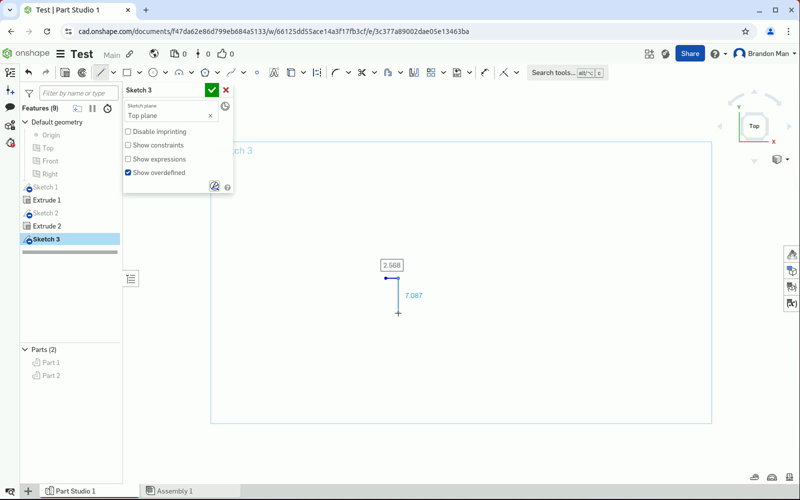
key_down(shift)
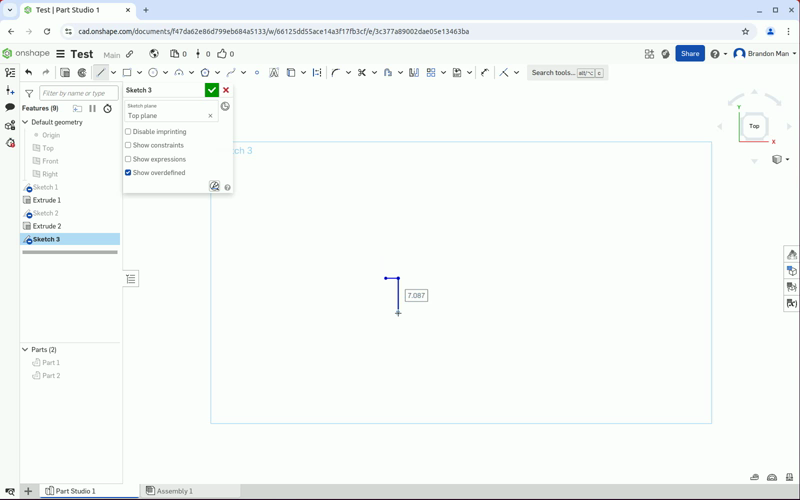
mouse_move(428, 312)
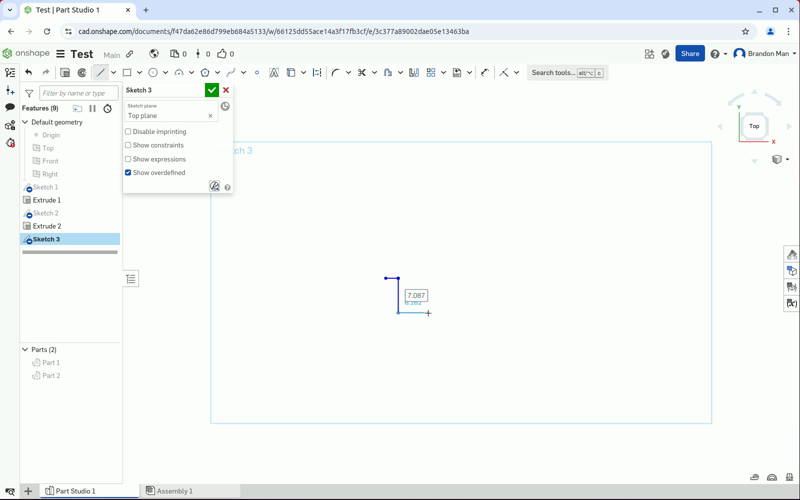
mouse_move(414, 312)
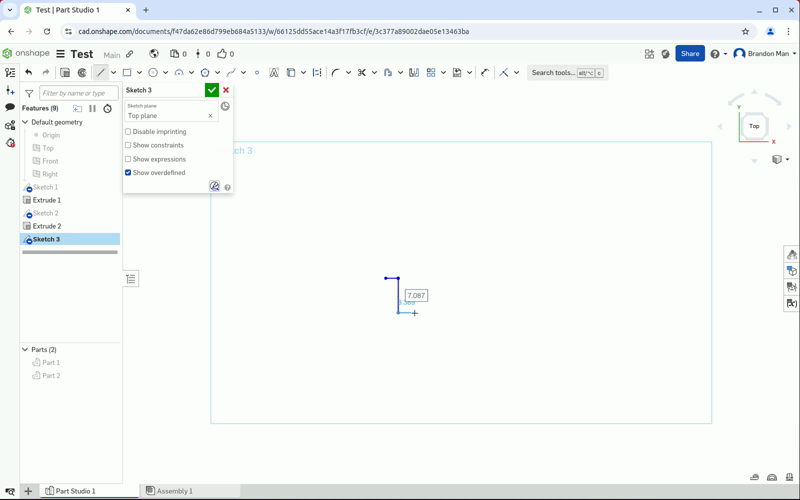
click(414, 312)
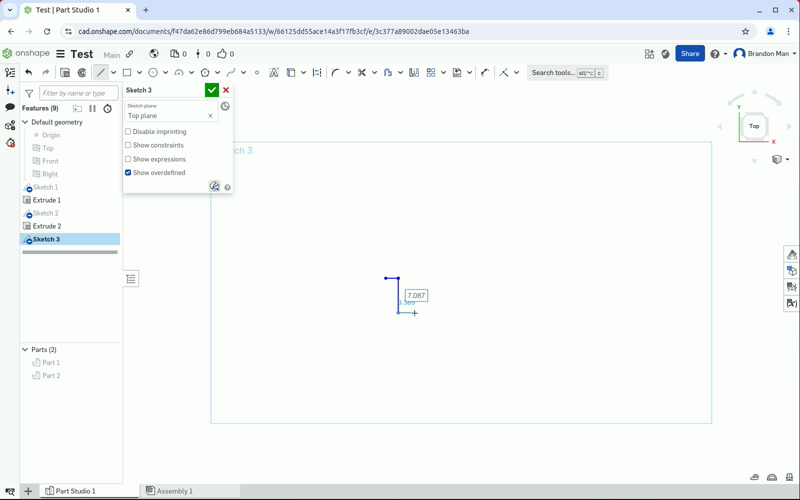
key_up(shift)
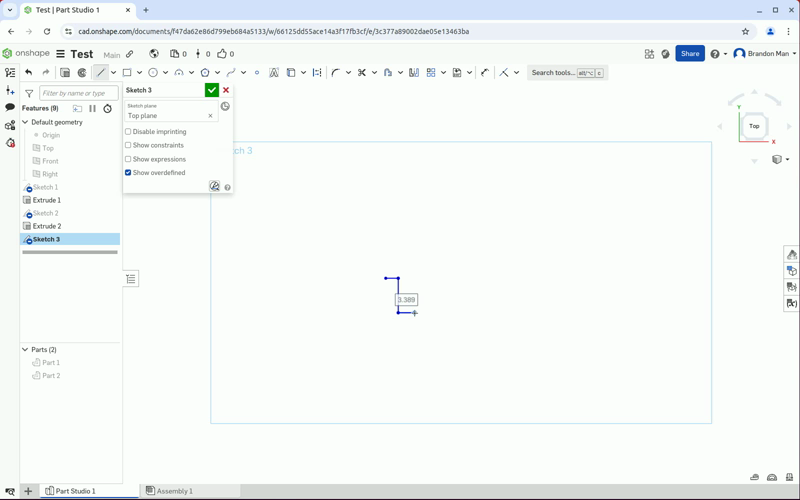
key_down(shift)
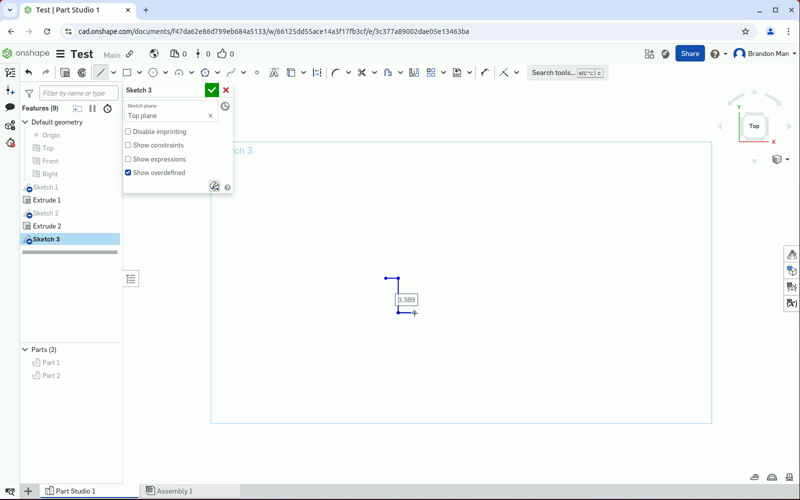
mouse_move(444, 312)
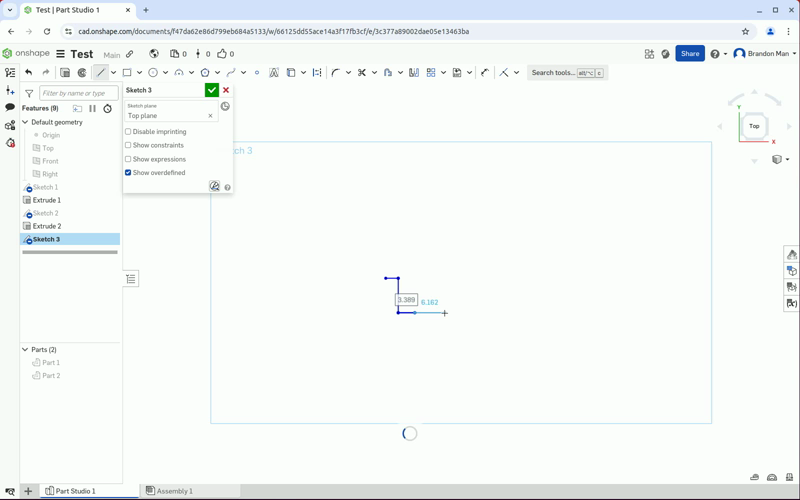
mouse_move(414, 278)
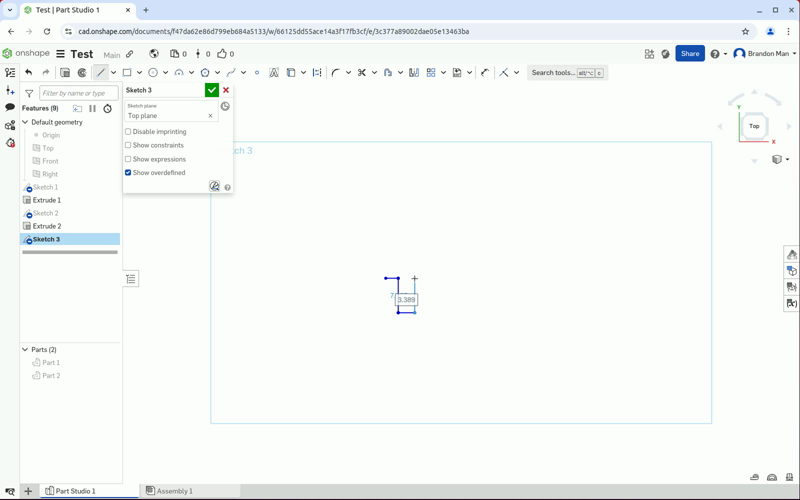
click(414, 278)
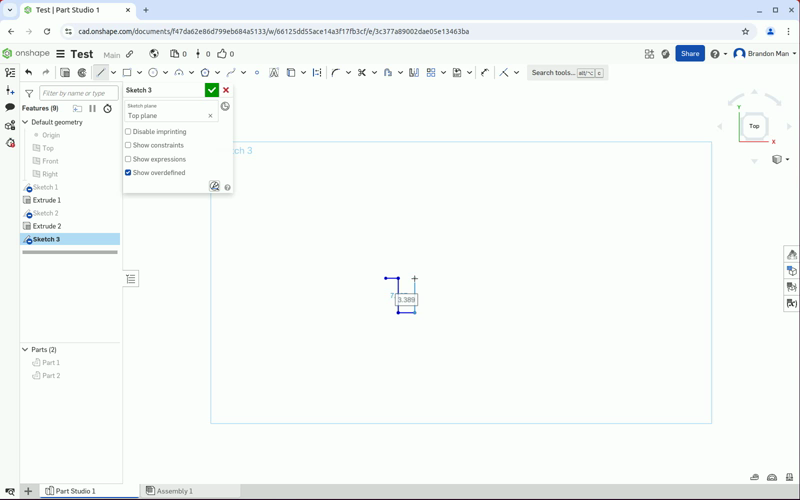
key_up(shift)
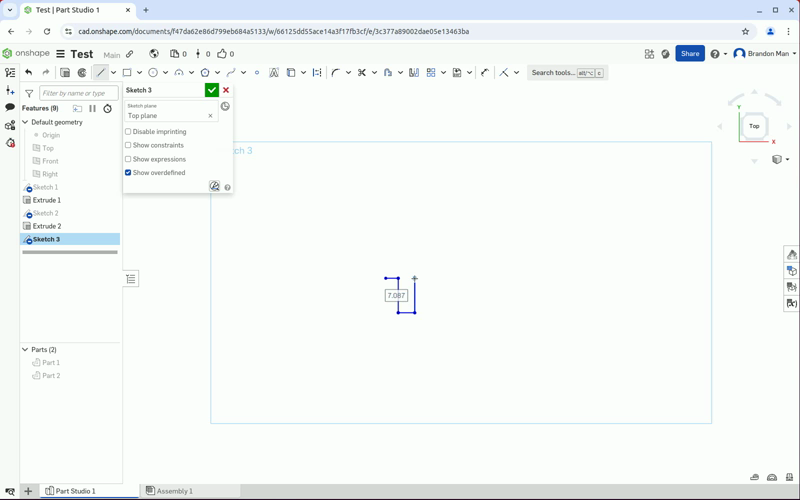
key_down(shift)
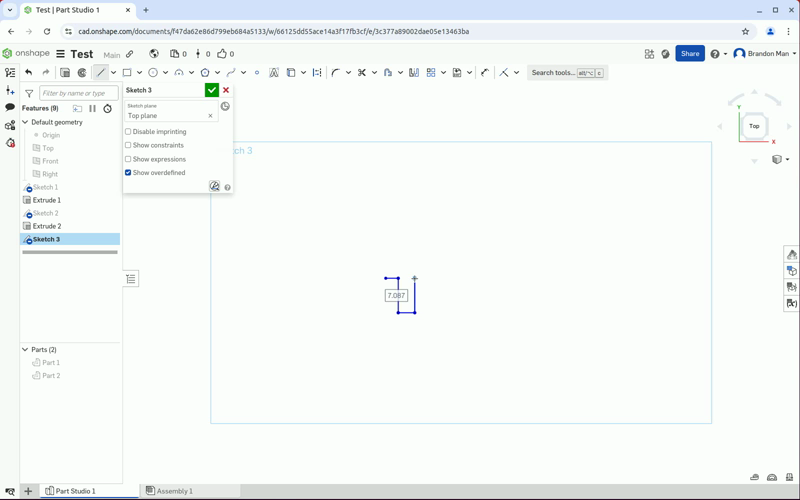
mouse_move(444, 278)
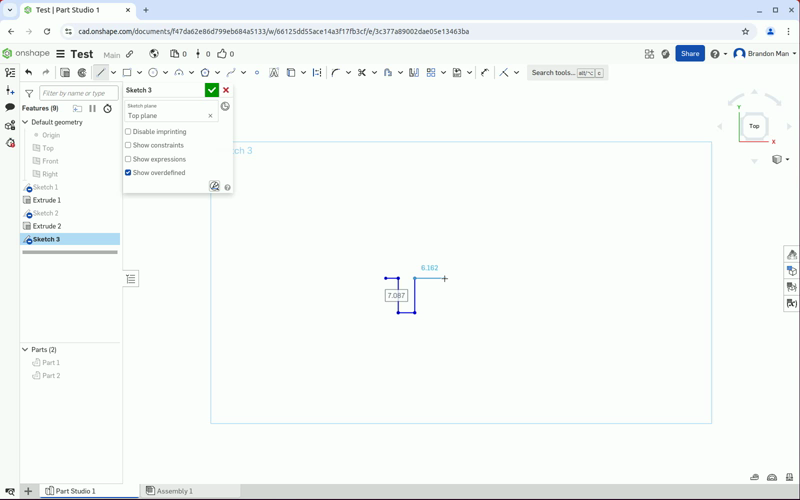
mouse_move(428, 278)
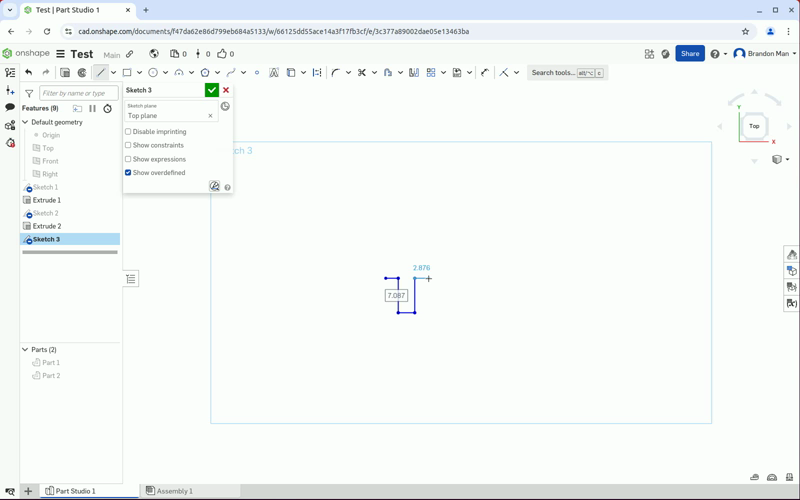
click(428, 278)
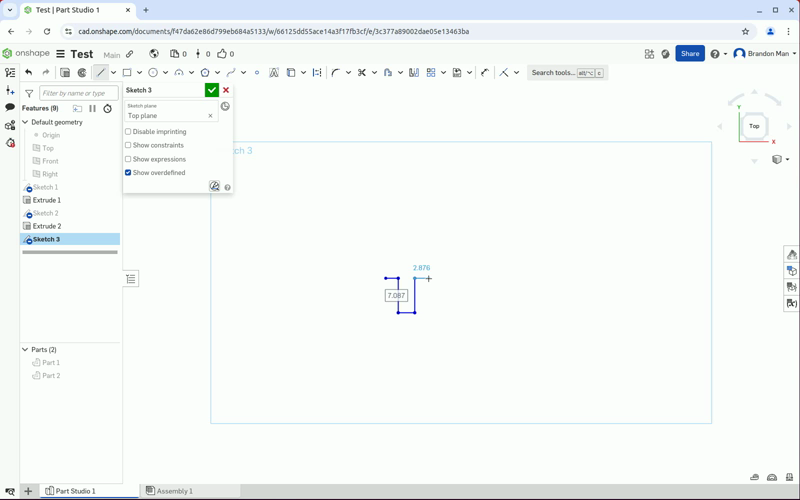
key_up(shift)
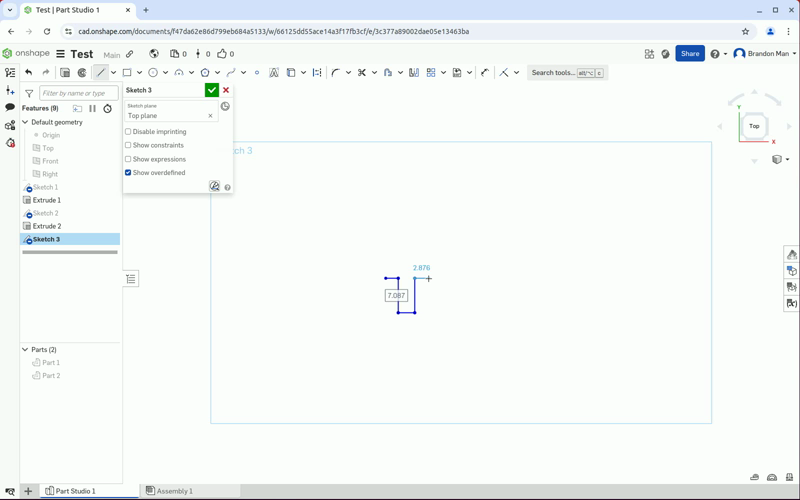
key_down(shift)
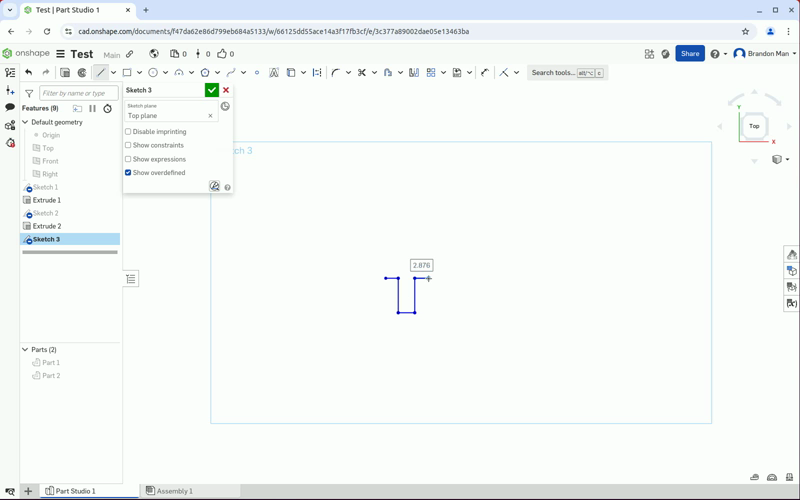
mouse_move(458, 278)
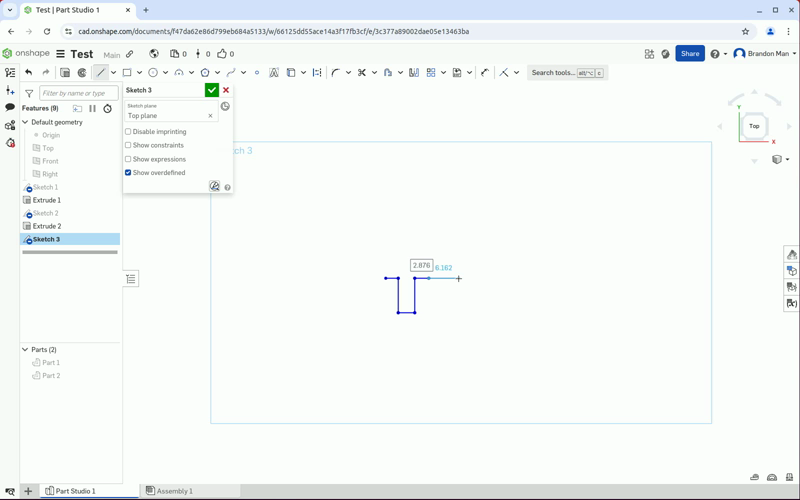
mouse_move(428, 259)
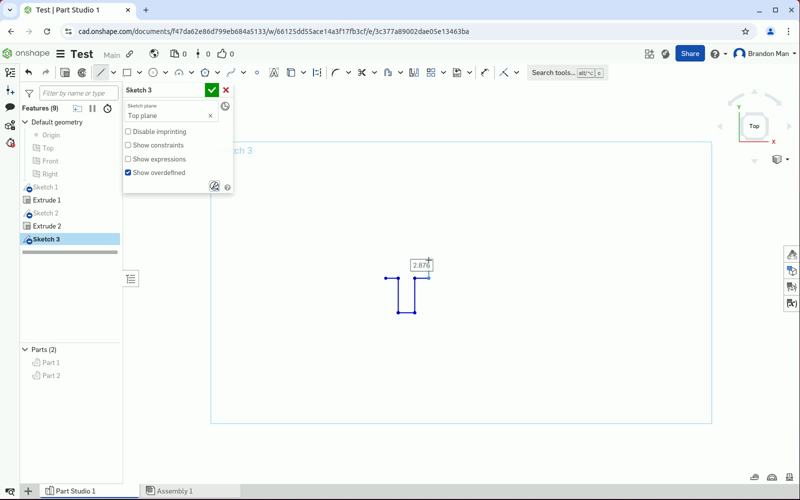
click(428, 259)
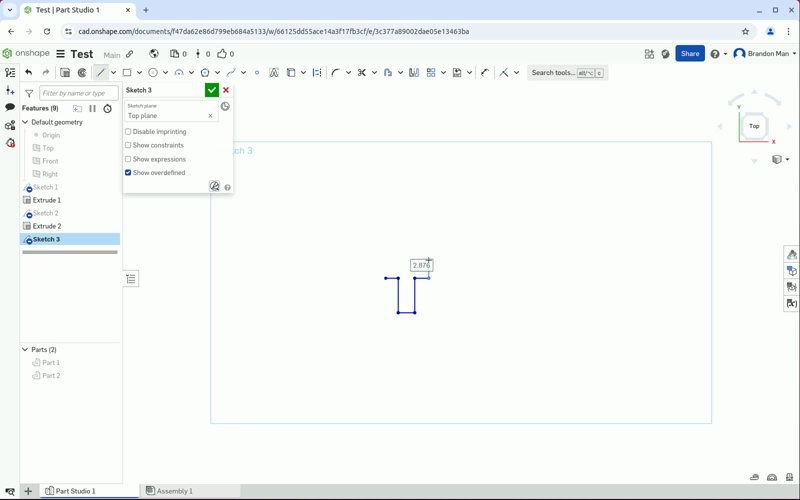
key_up(shift)
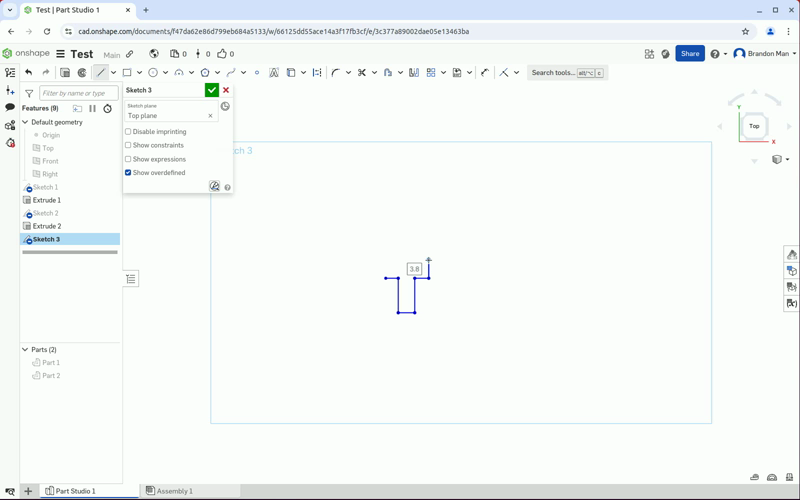
key_down(shift)
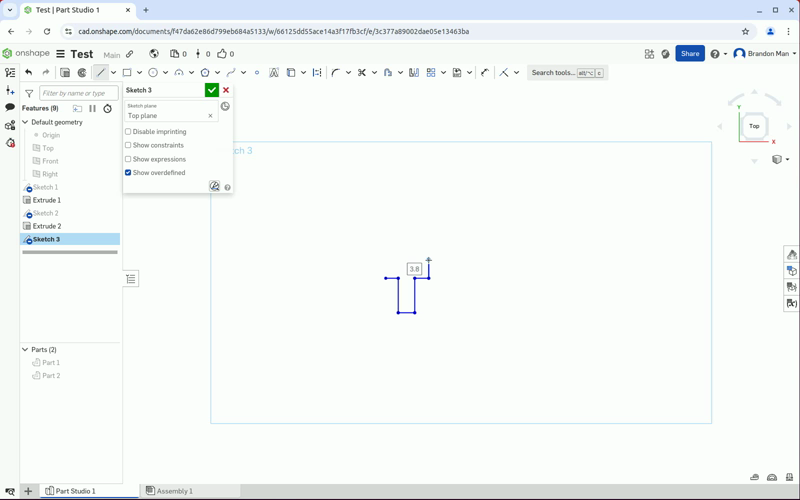
mouse_move(458, 259)
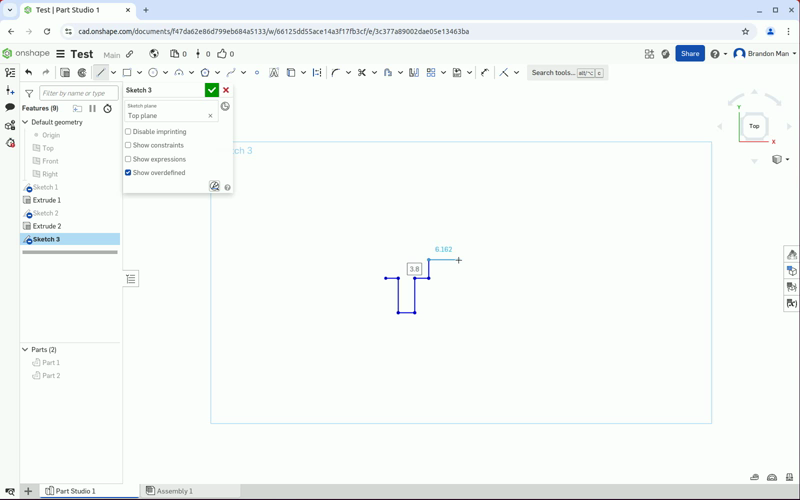
mouse_move(385, 259)
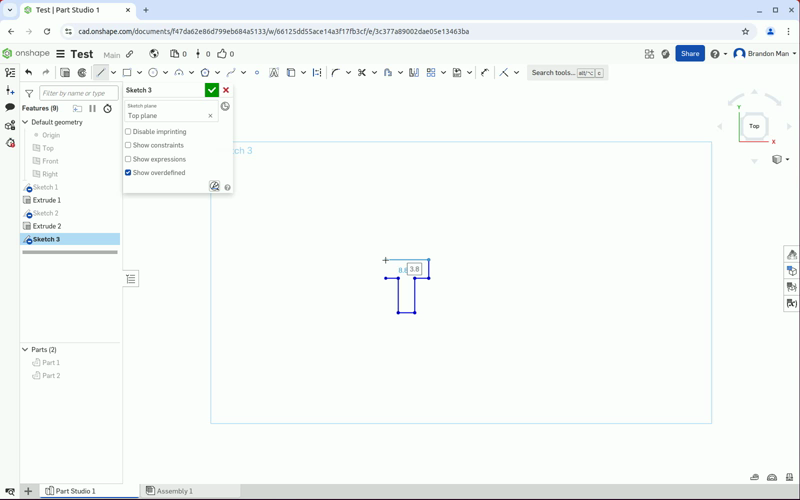
click(385, 259)
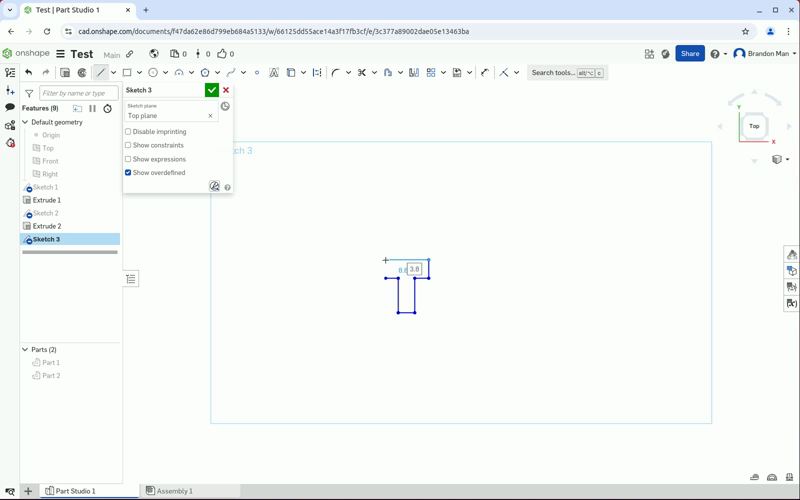
key_up(shift)
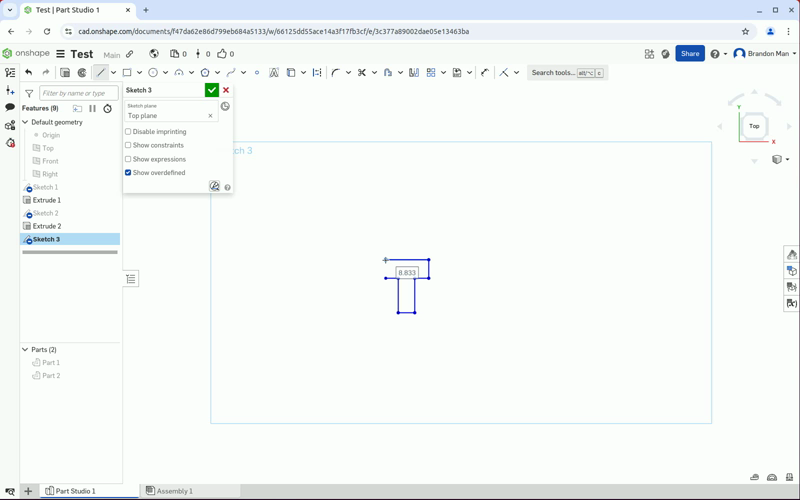
mouse_move(415, 259)
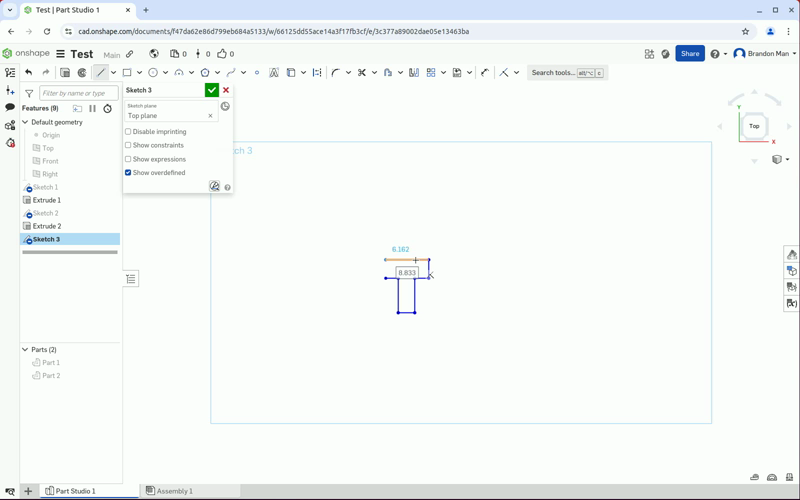
key_down(shift)
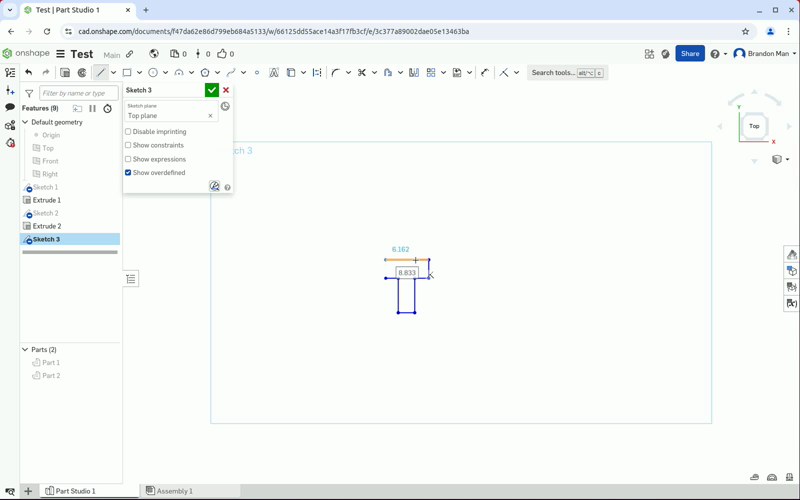
mouse_move(385, 278)
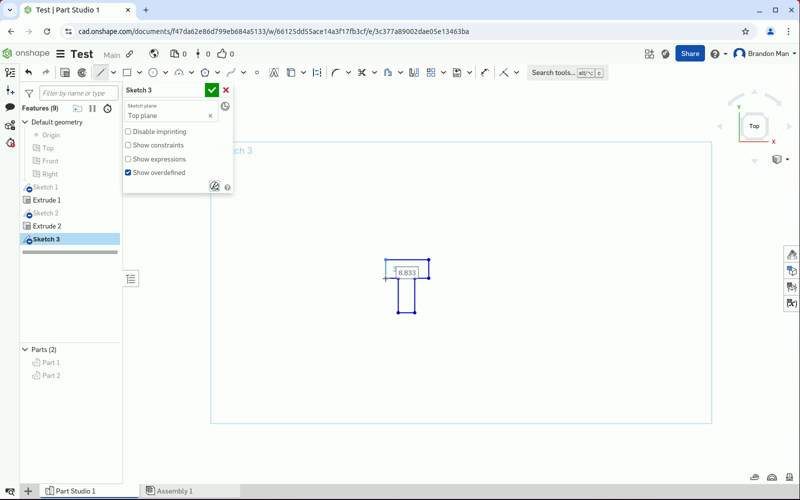
key_up(shift)
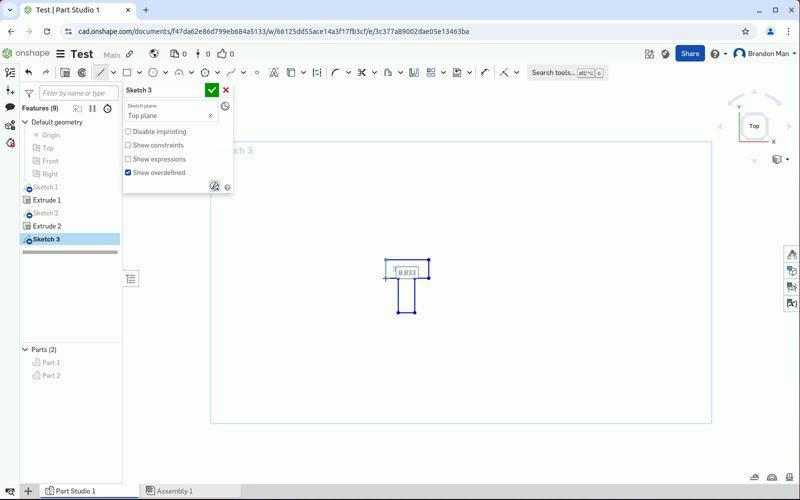
click(385, 278)
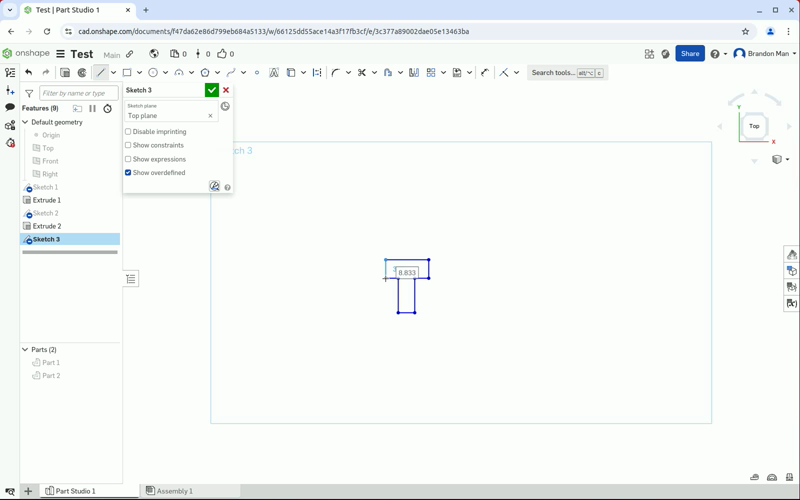
key(esc)
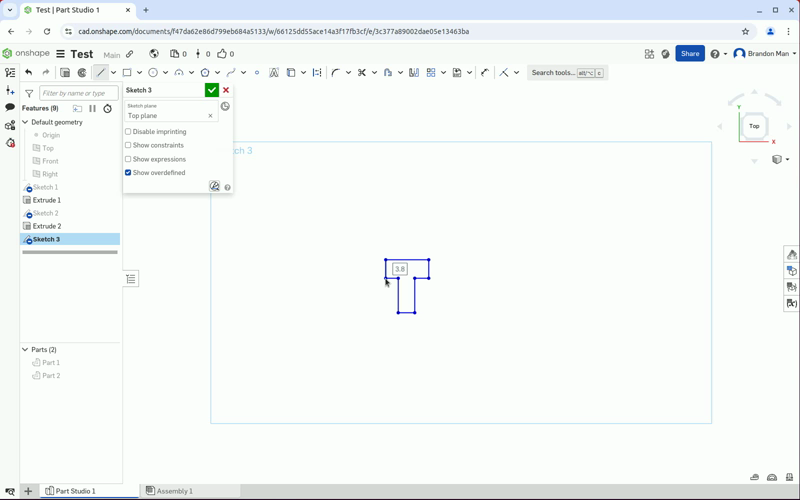
mouse_move(412, 278)
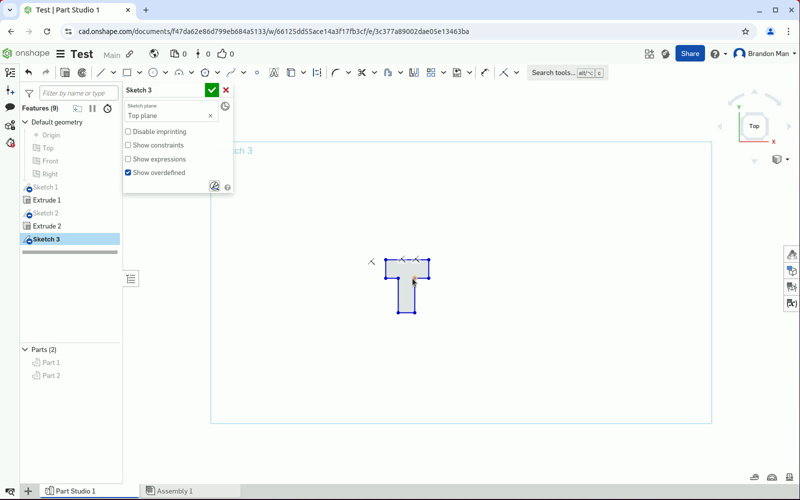
scroll(6)
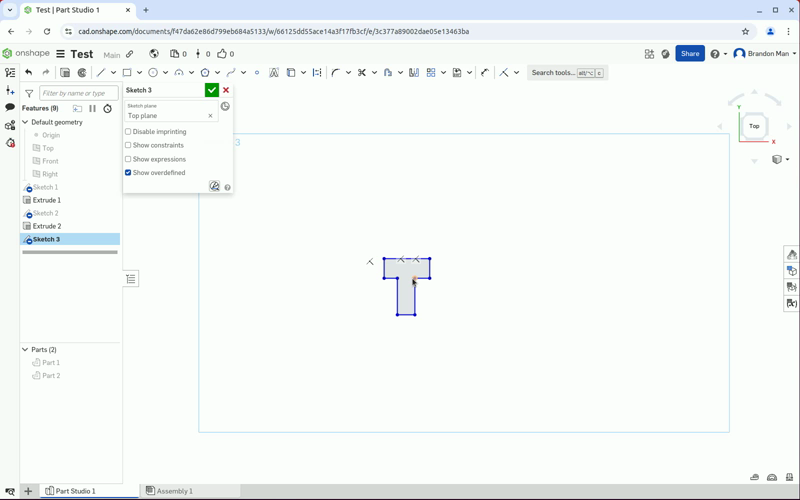
scroll(6)
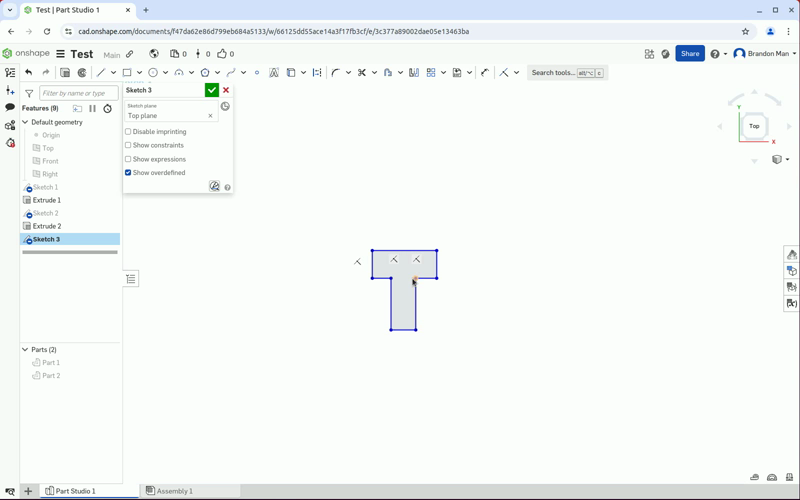
scroll(6)
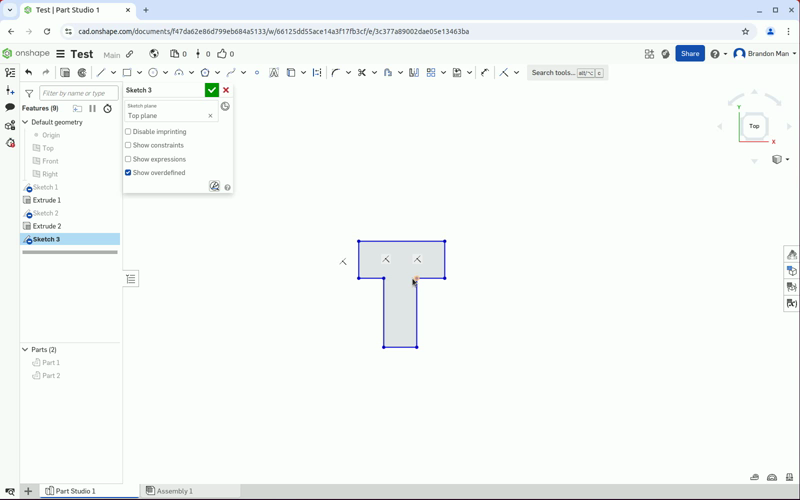
scroll(6)
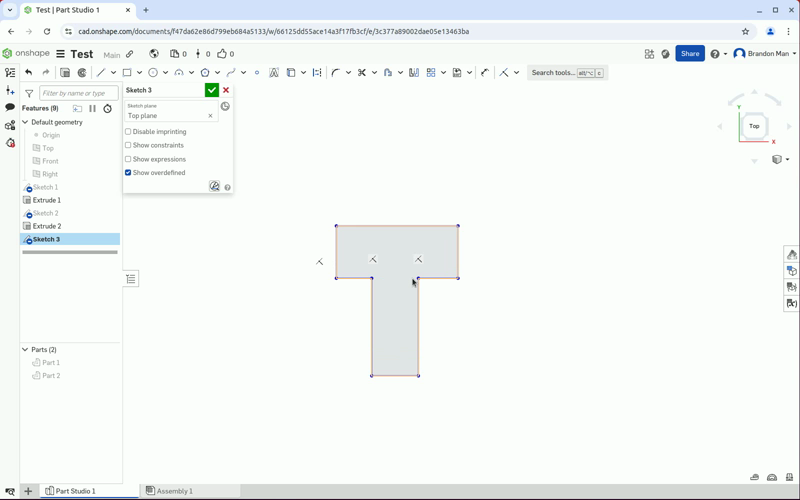
scroll(6)
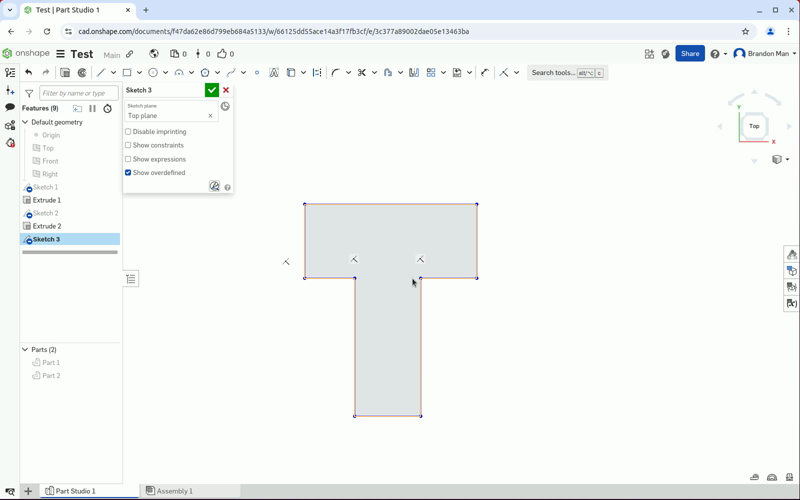
scroll(6)
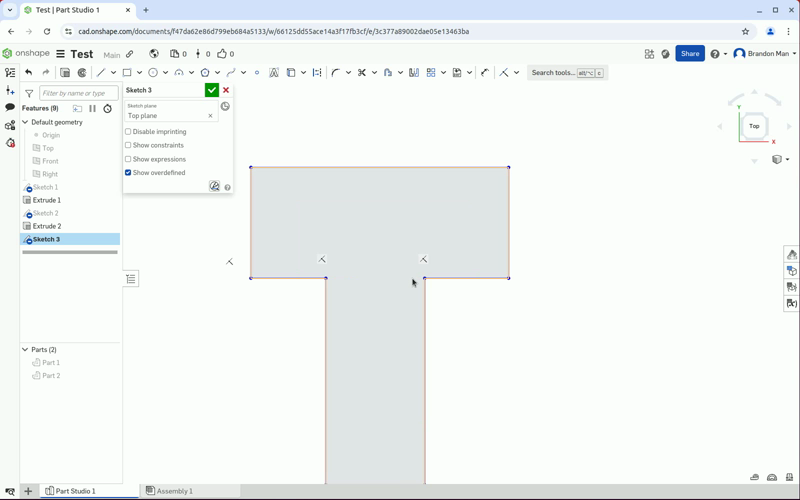
scroll(6)
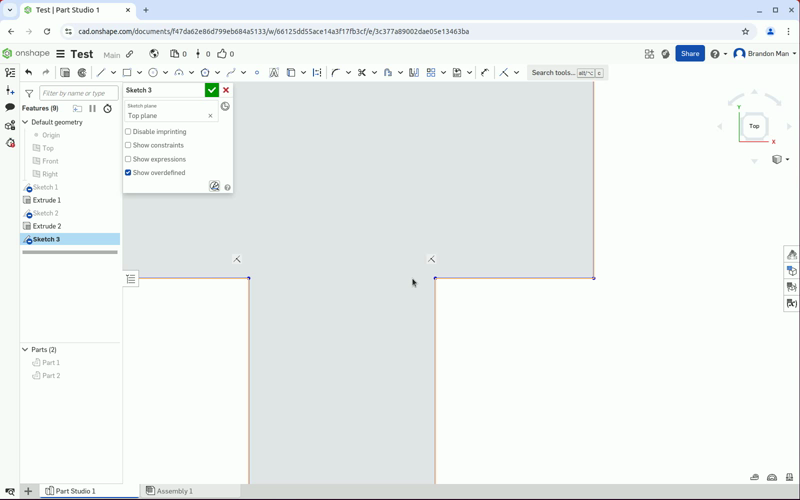
click(412, 278)
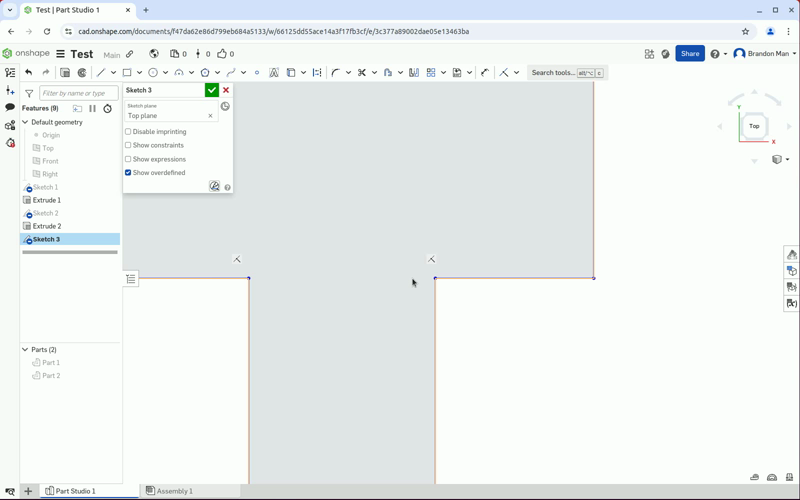
scroll(-6)
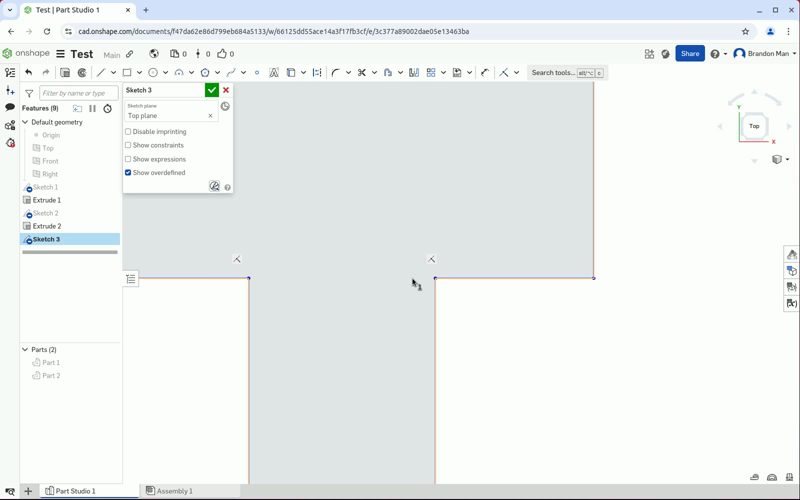
scroll(-6)
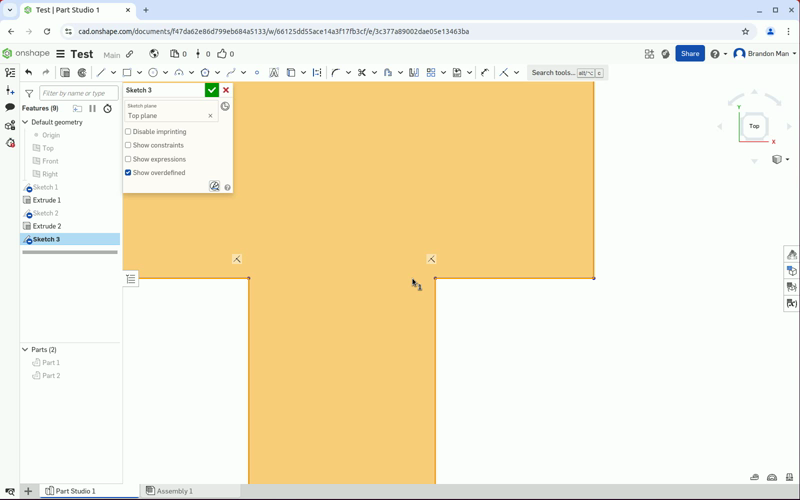
scroll(-6)
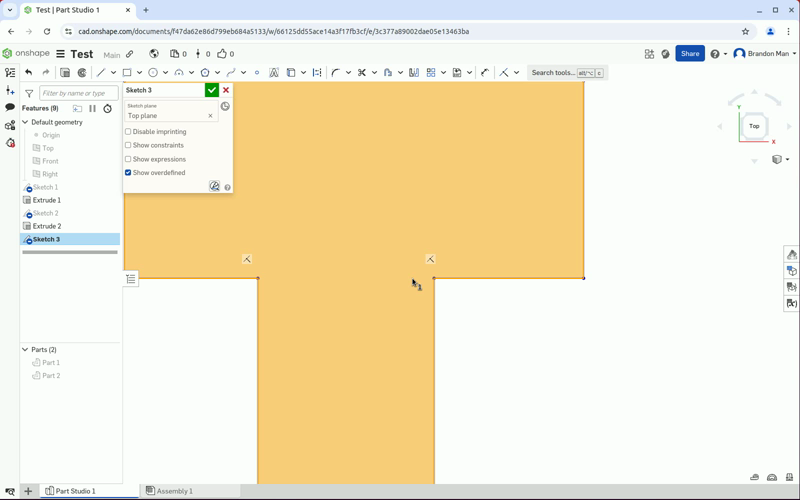
scroll(-6)
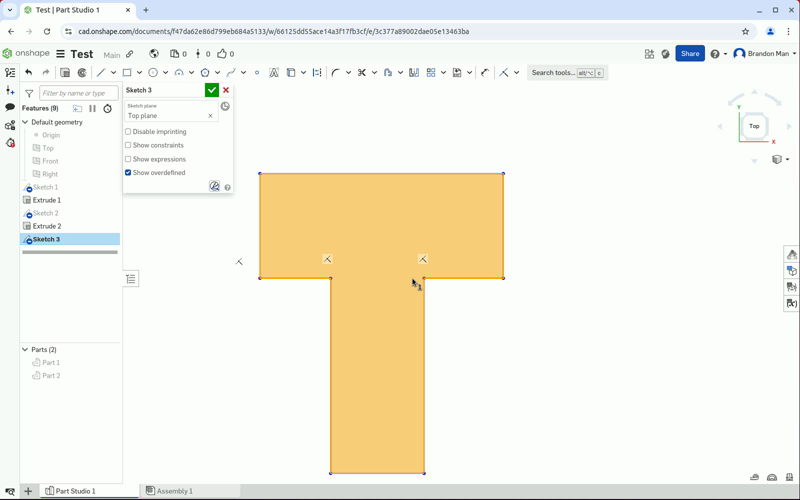
scroll(-6)
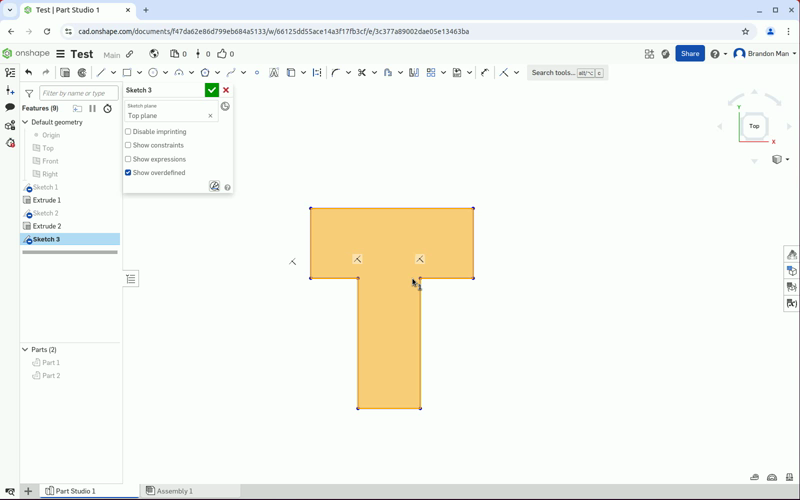
scroll(-6)
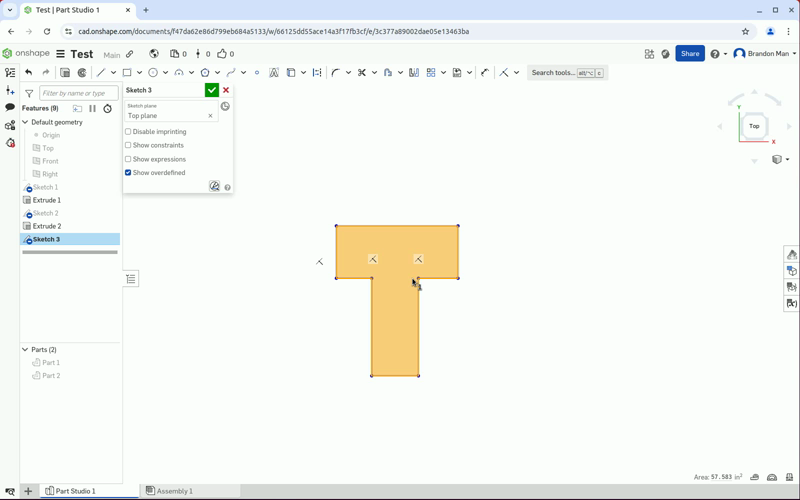
scroll(-6)
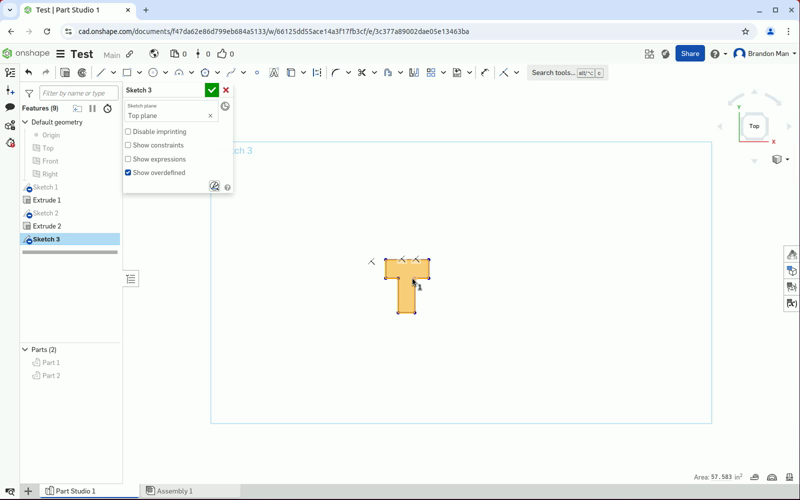
mouse_move(73, 352)
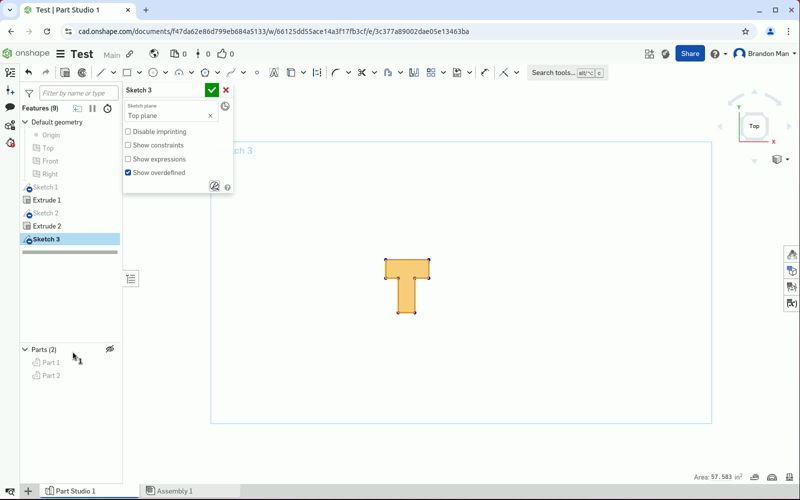
key(shift+y)
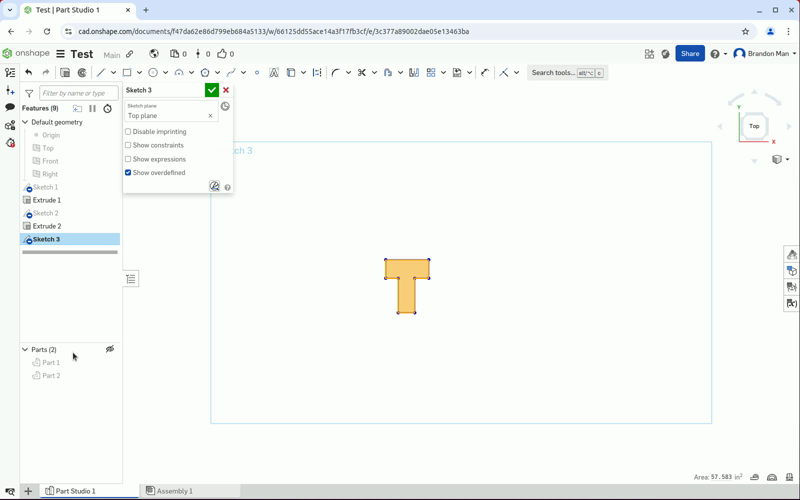
key(shift+e)
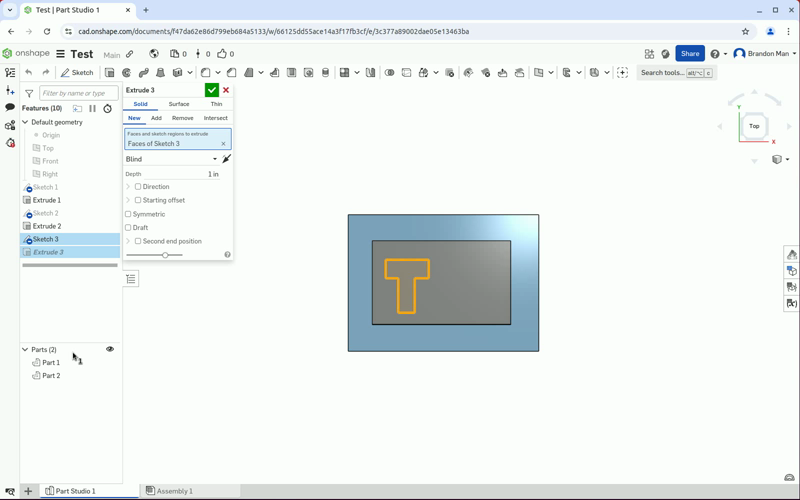
mouse_move(143, 106)
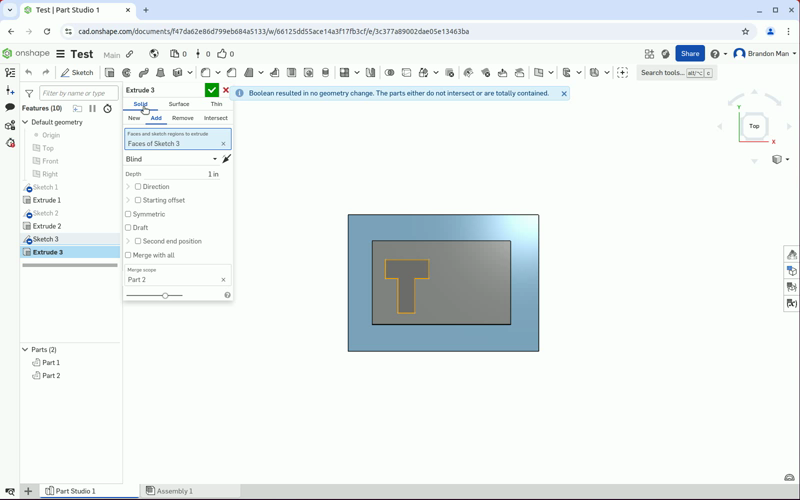
click(143, 106)
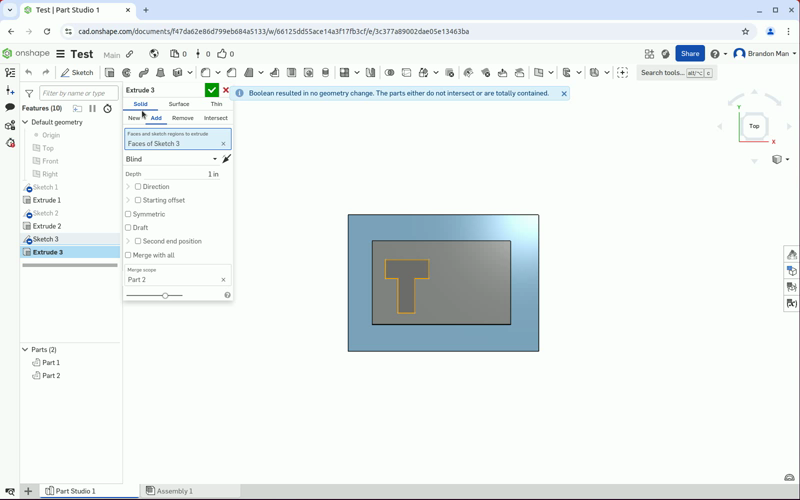
mouse_move(137, 120)
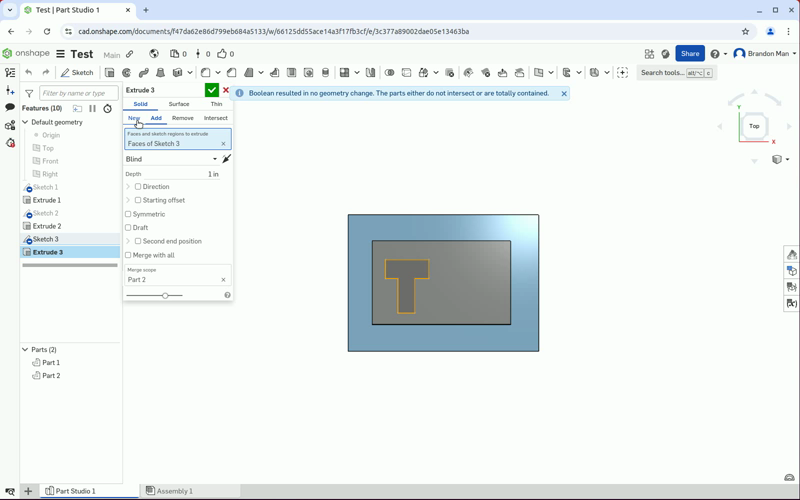
click(137, 120)
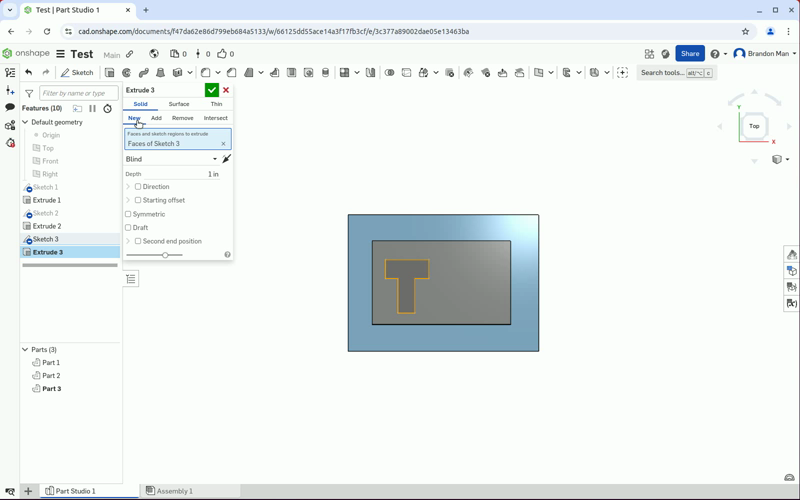
key(tab, 4)
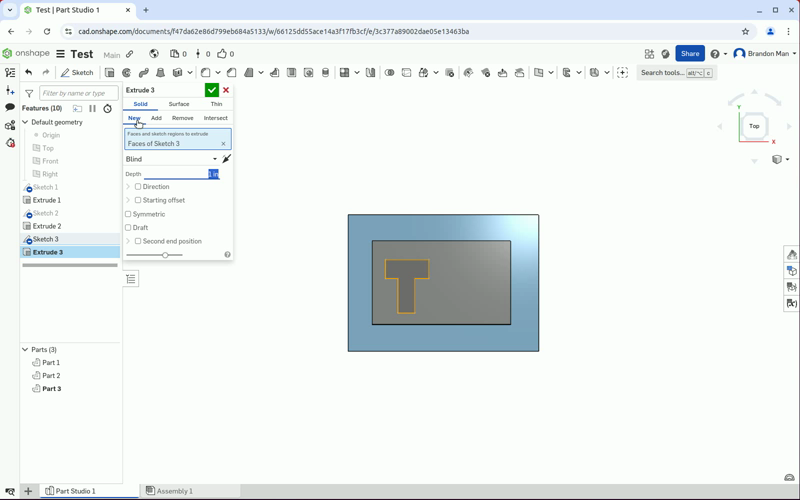
text(8.425)
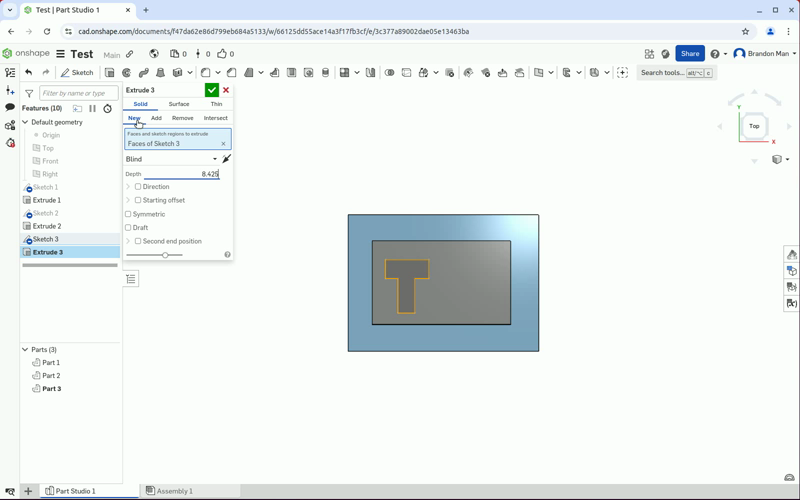
key(enter)
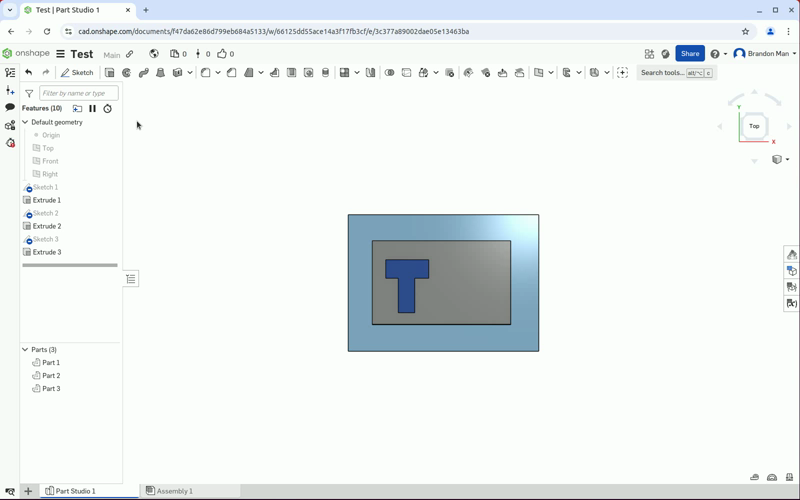
key(shift+h)
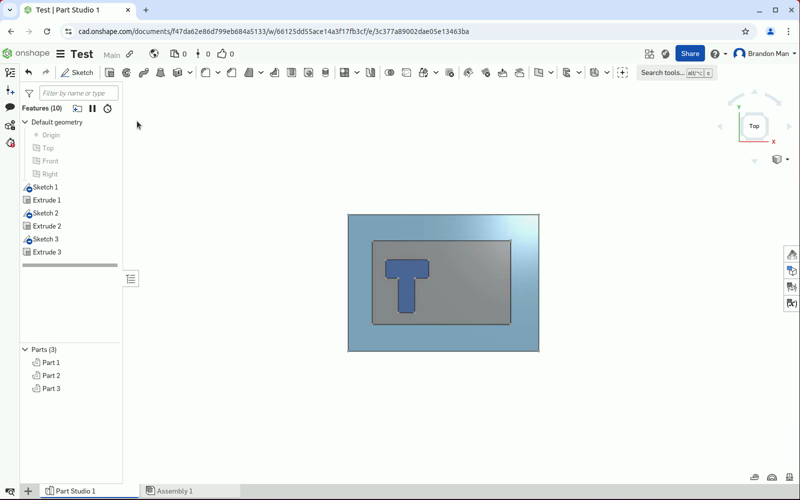
key(shift+h)
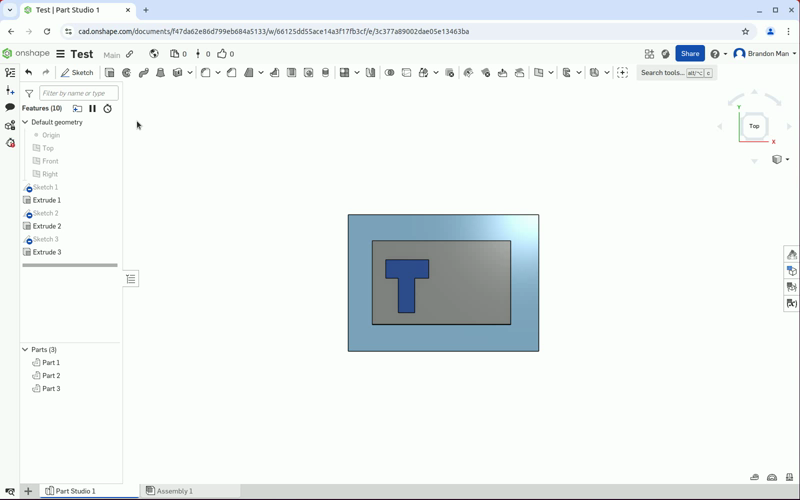
mouse_move(73, 189)
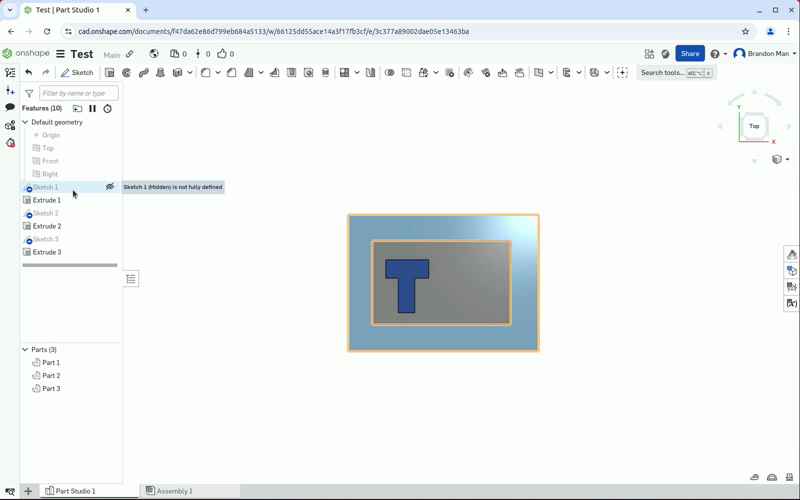
click(73, 189)
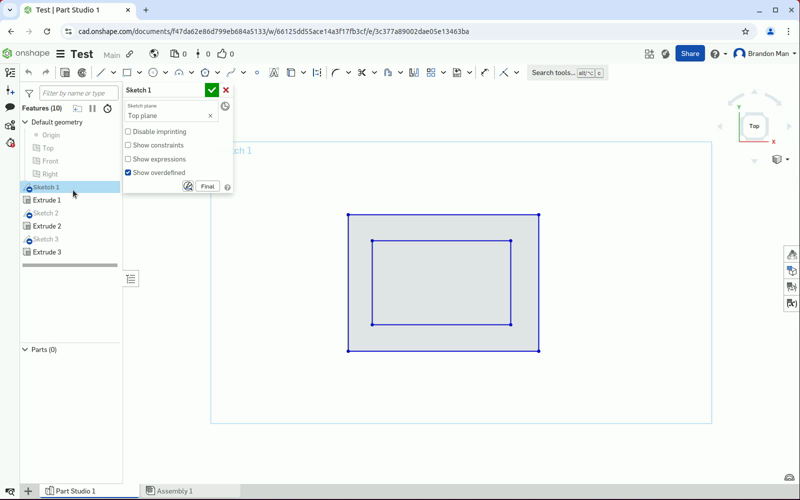
mouse_move(229, 92)
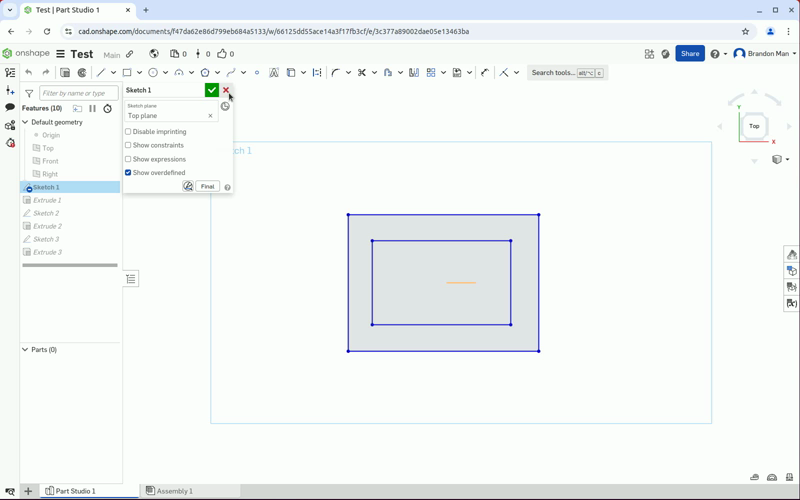
click(229, 92)
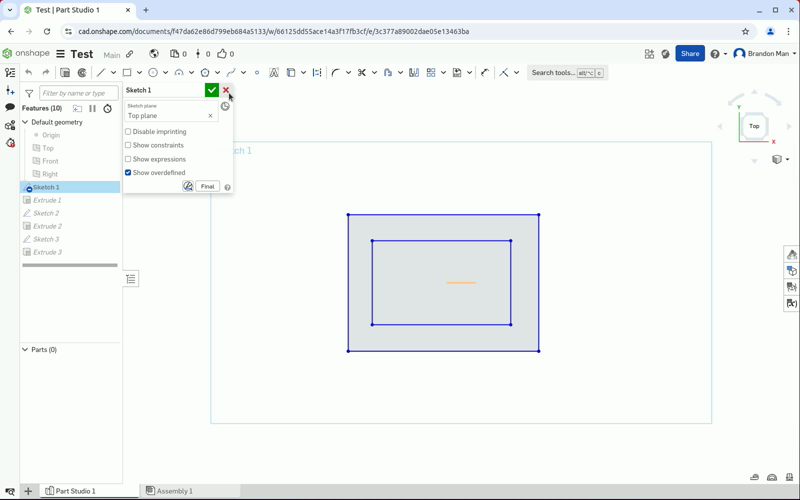
key(shift+s)
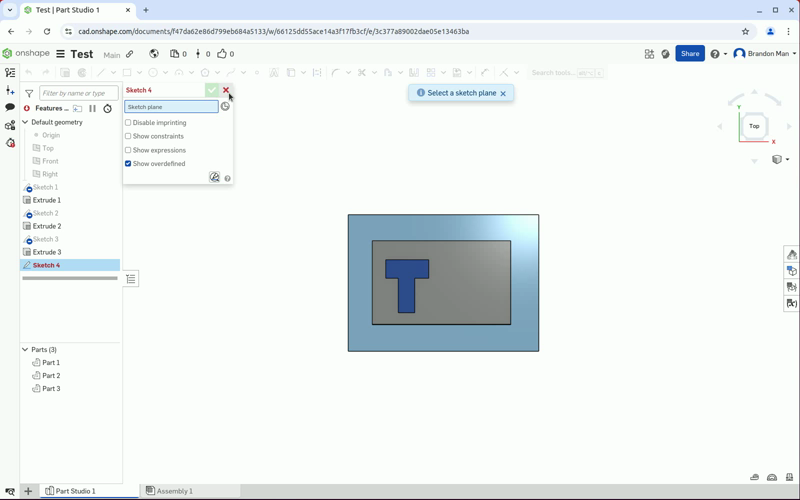
mouse_move(73, 150)
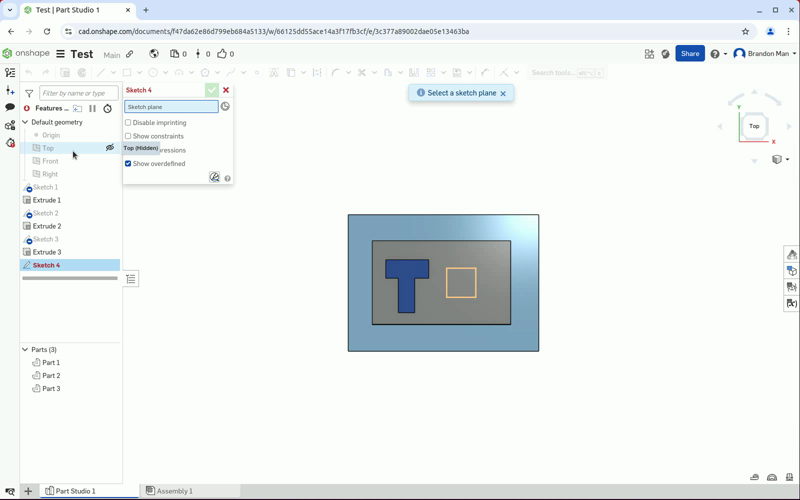
click(73, 150)
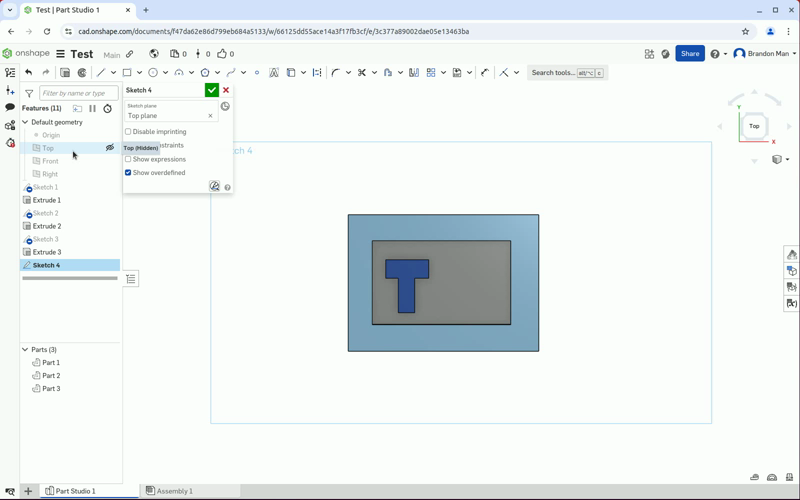
mouse_move(73, 352)
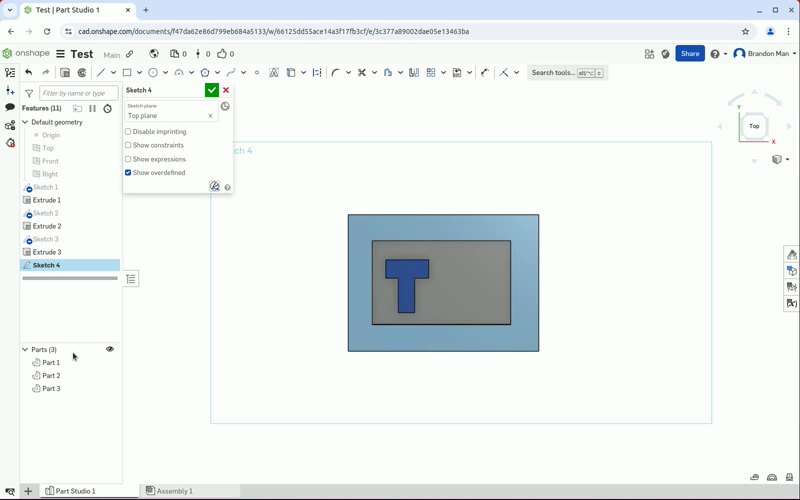
key(y)
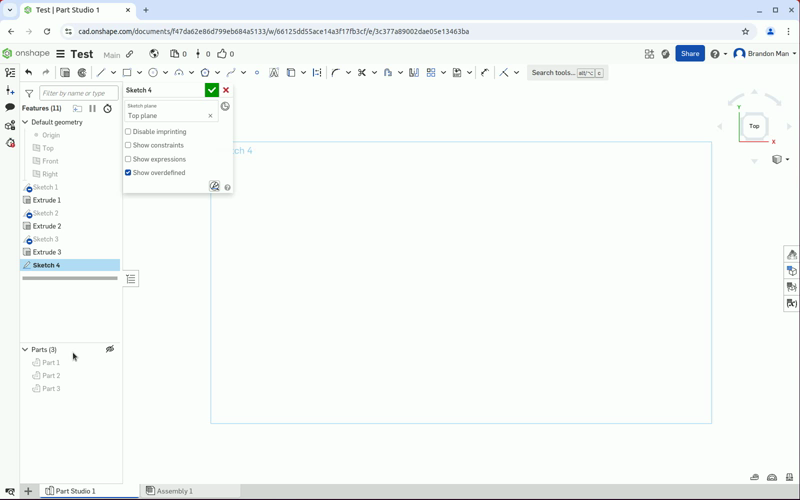
key(l)
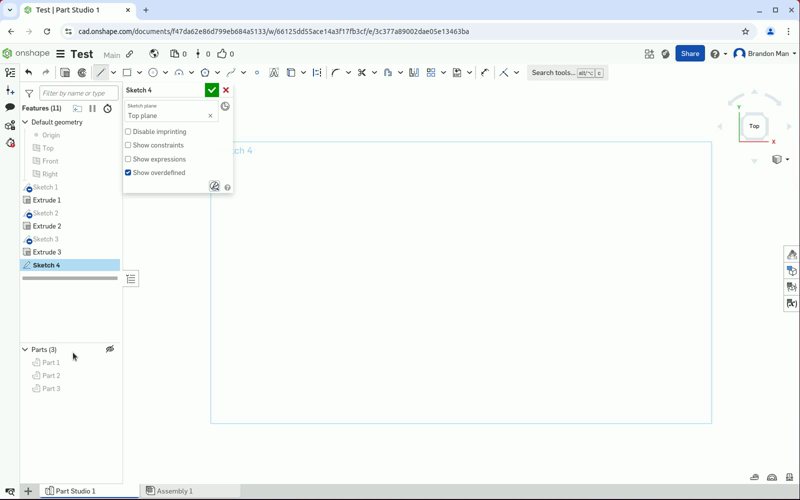
key_down(shift)
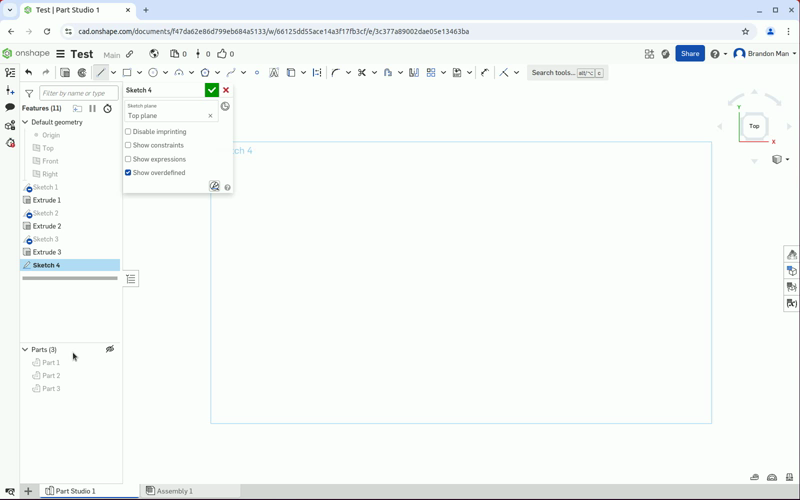
mouse_move(452, 311)
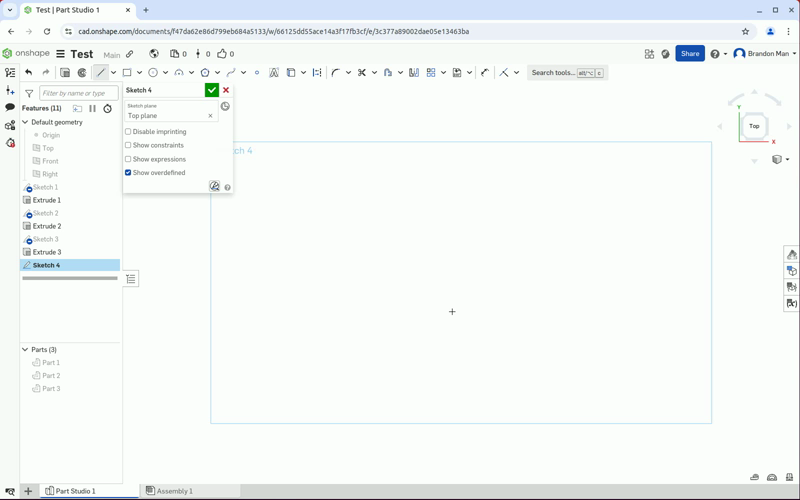
click(452, 311)
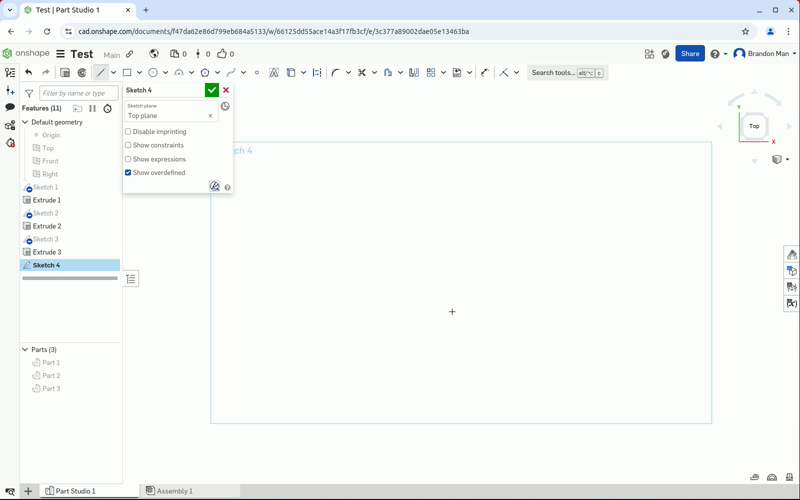
key_up(shift)
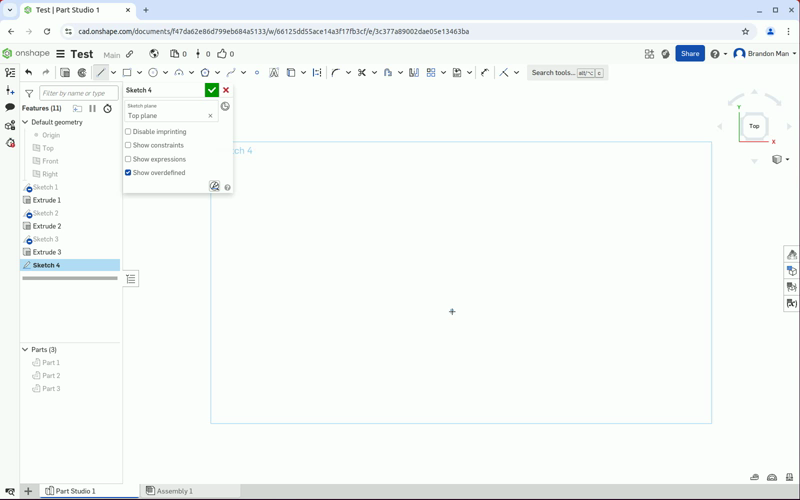
key_down(shift)
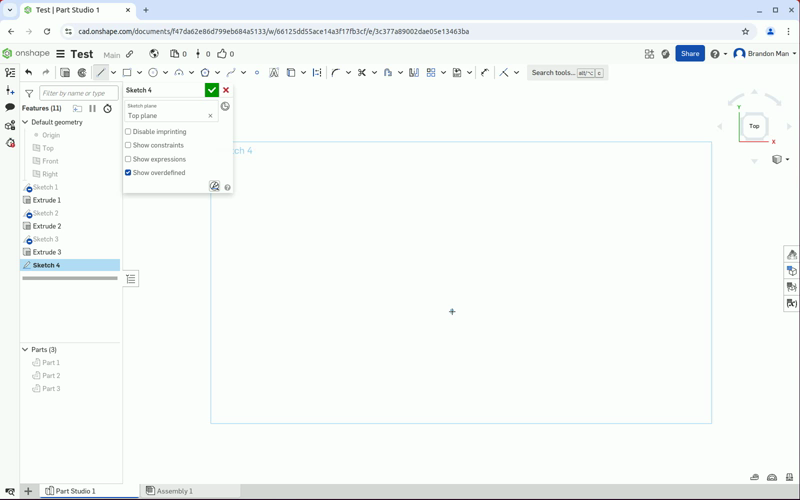
mouse_move(482, 311)
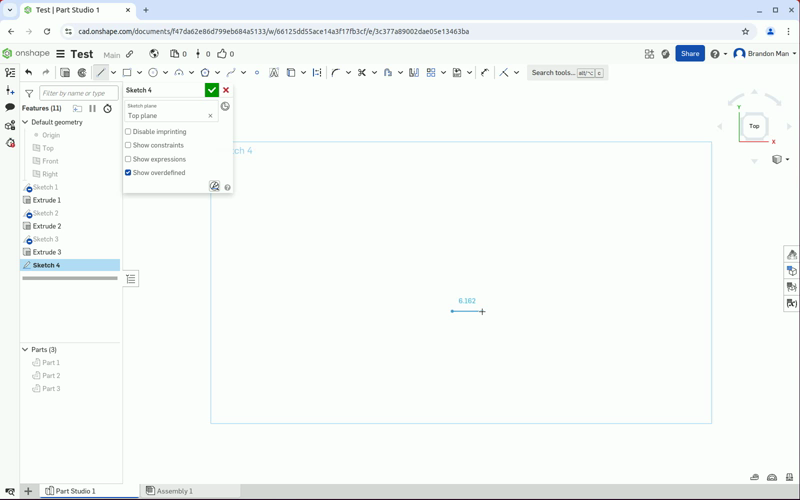
mouse_move(493, 311)
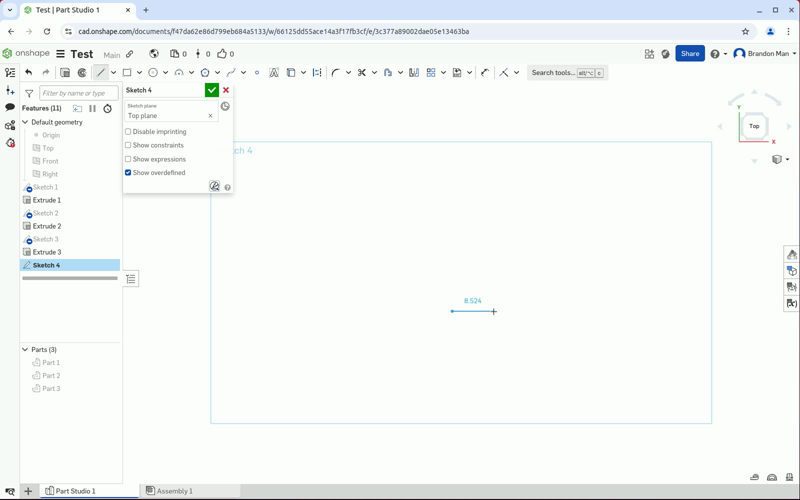
click(493, 311)
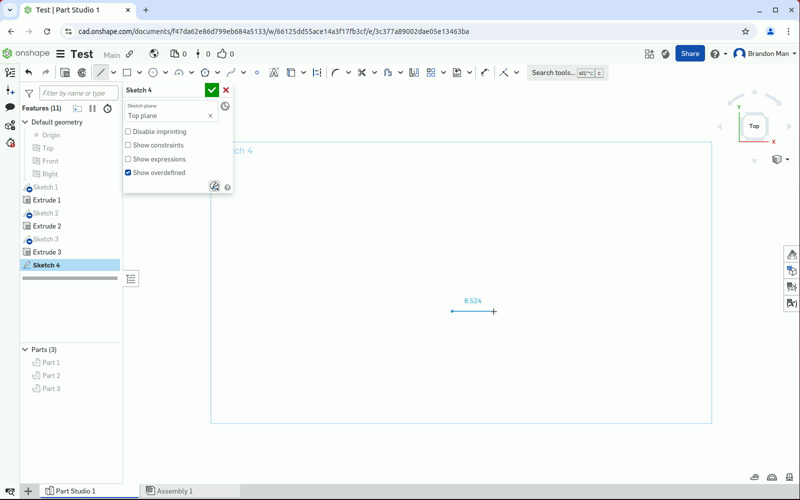
key_up(shift)
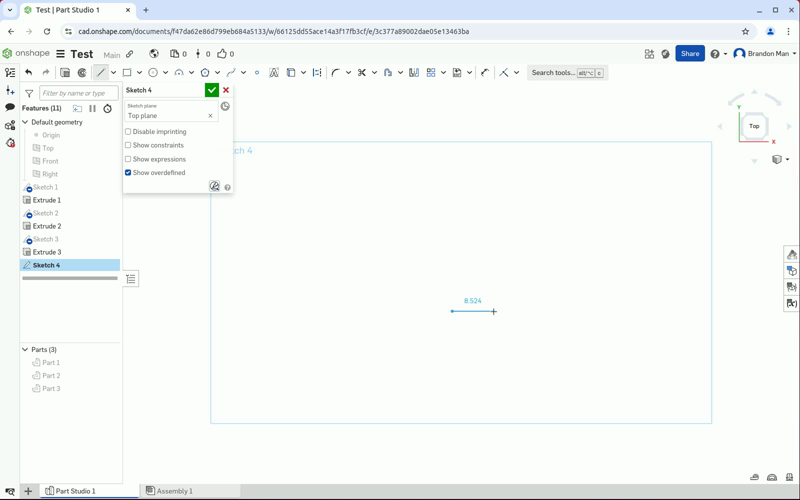
key_down(shift)
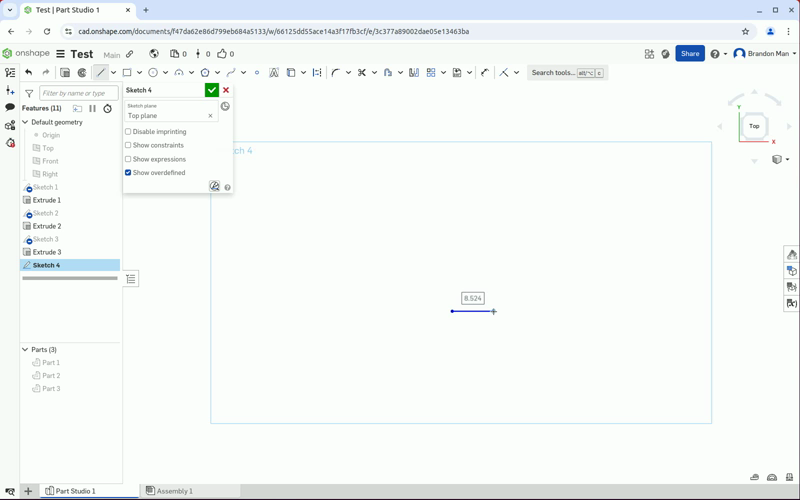
mouse_move(523, 311)
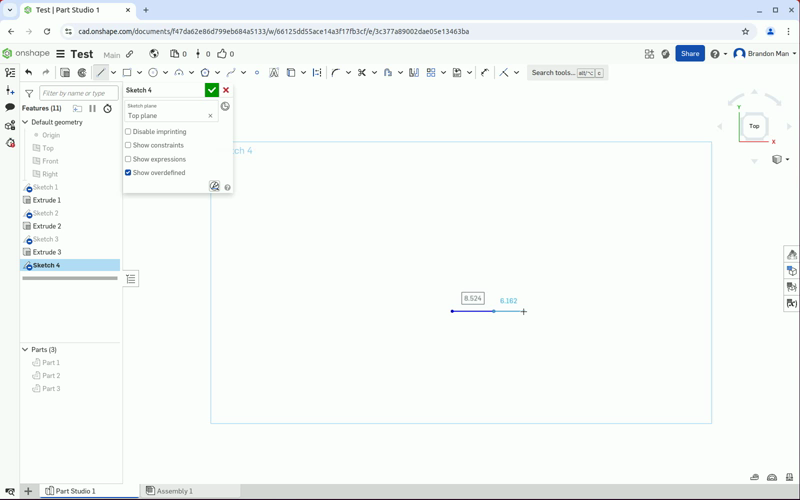
mouse_move(493, 295)
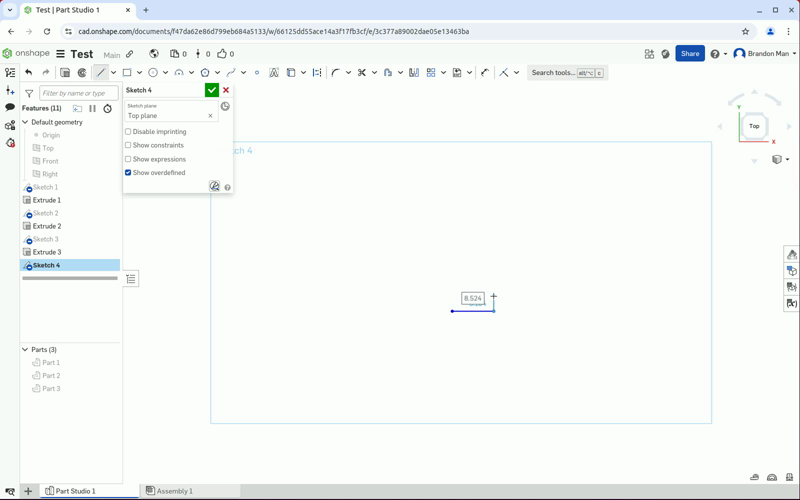
click(493, 295)
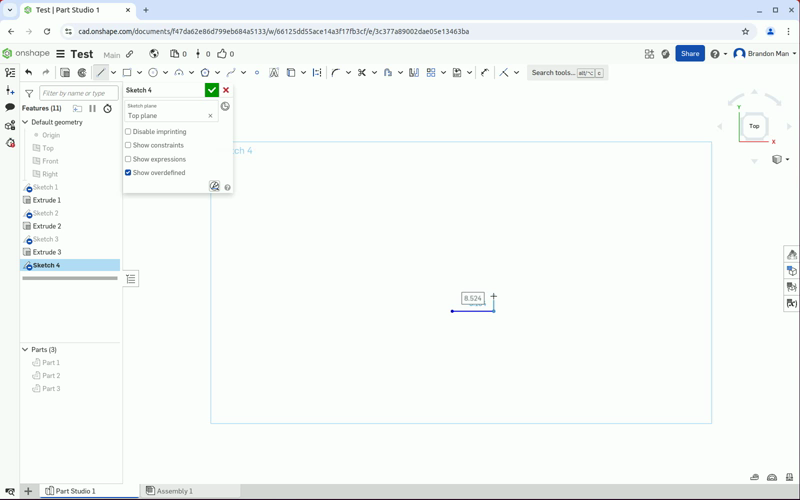
key_up(shift)
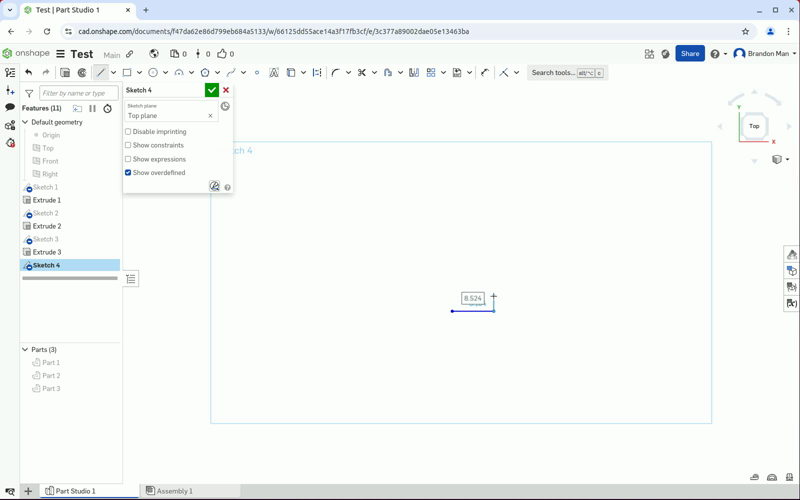
key_down(shift)
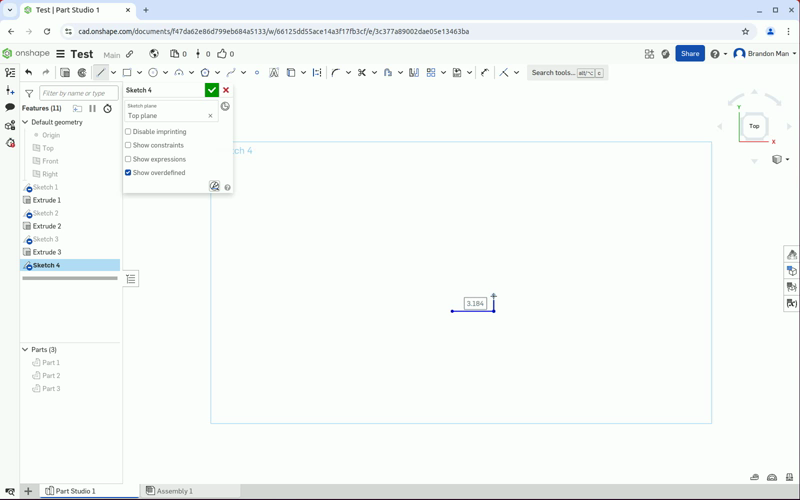
mouse_move(523, 295)
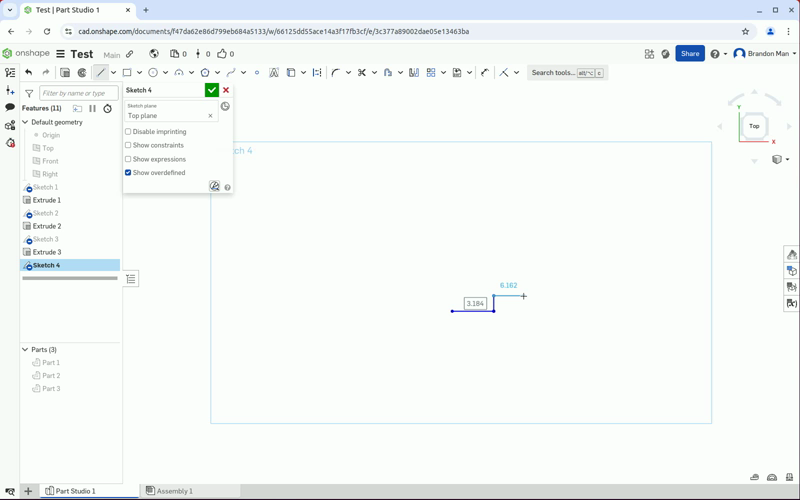
mouse_move(465, 295)
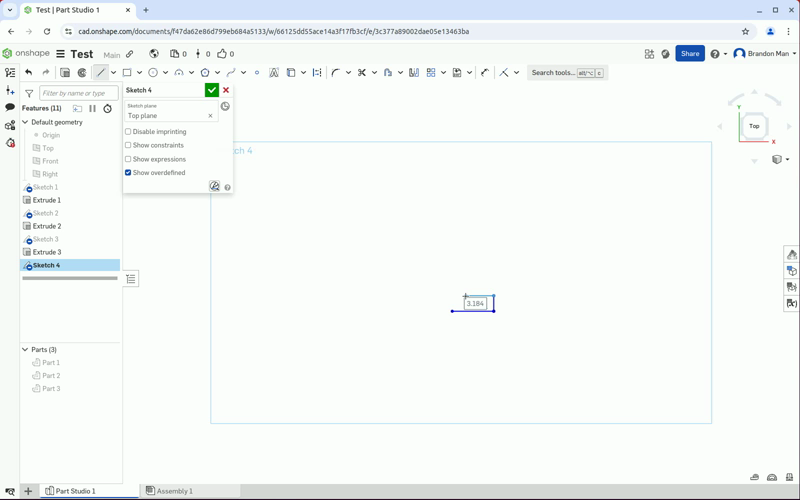
click(465, 295)
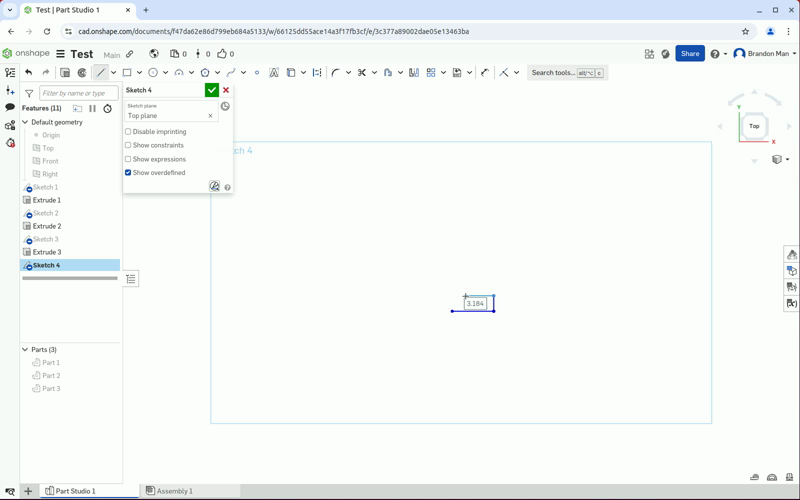
key_up(shift)
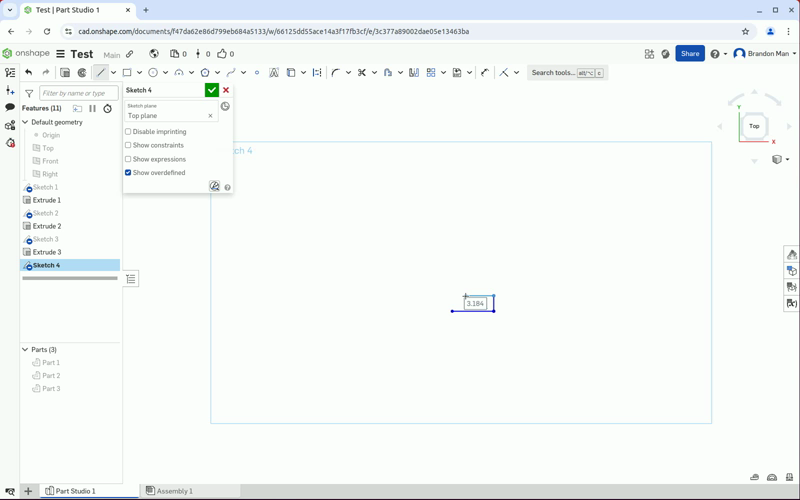
key_down(shift)
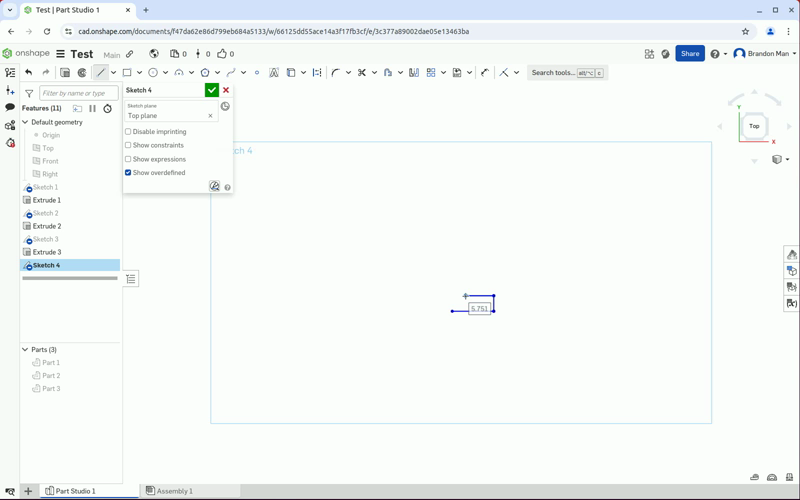
mouse_move(495, 295)
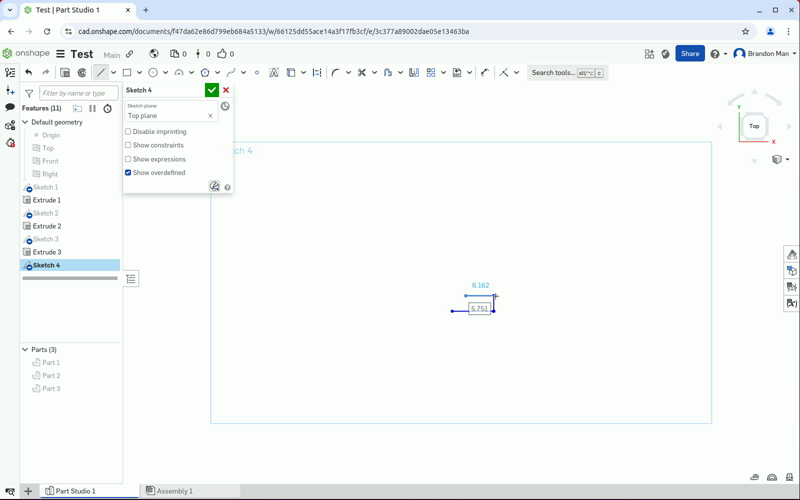
mouse_move(465, 258)
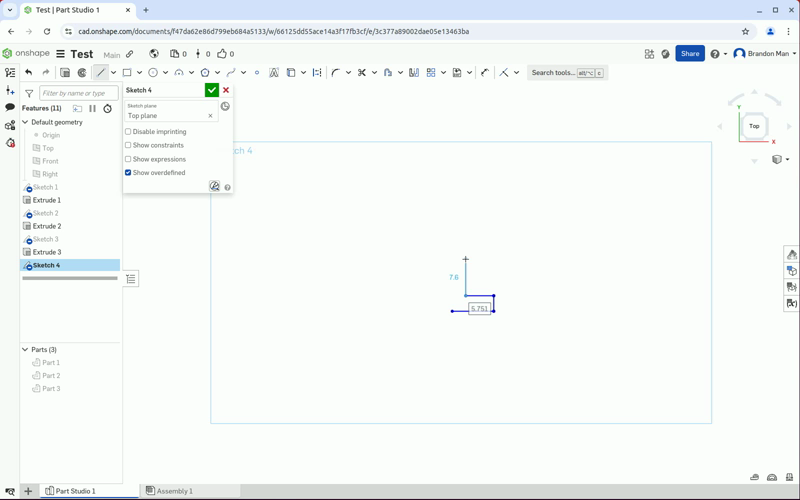
click(465, 258)
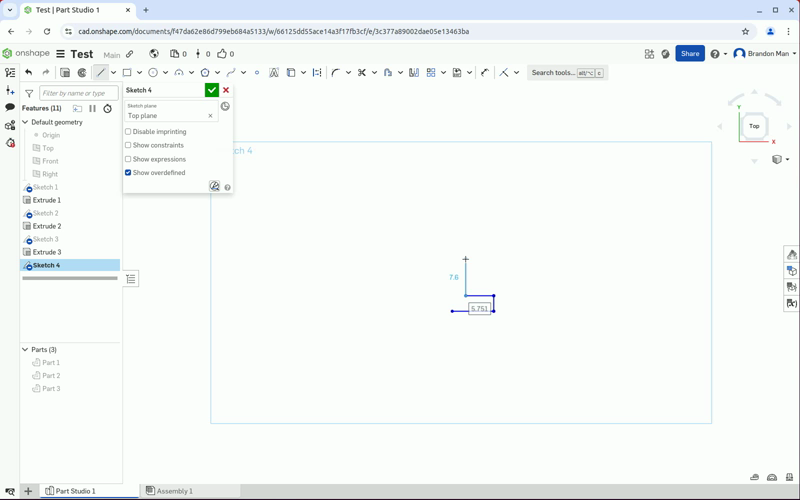
key_up(shift)
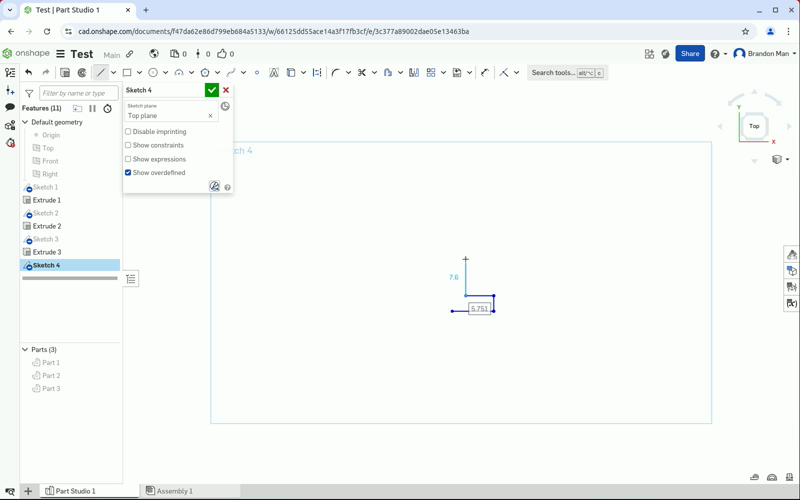
key_down(shift)
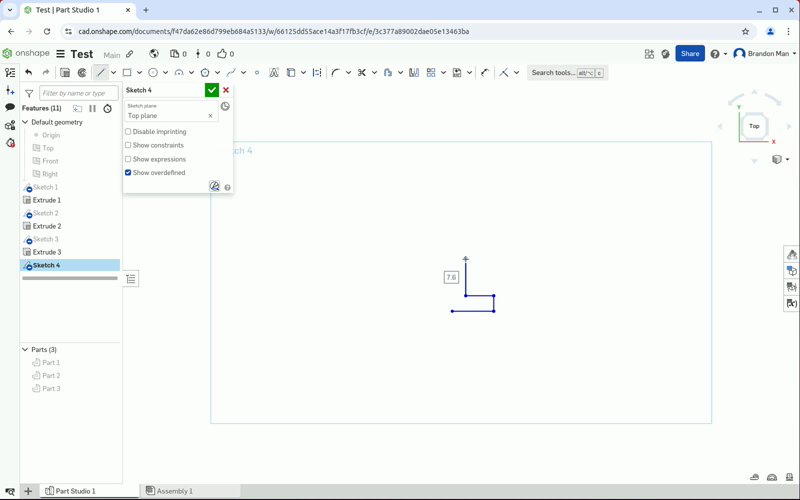
mouse_move(495, 258)
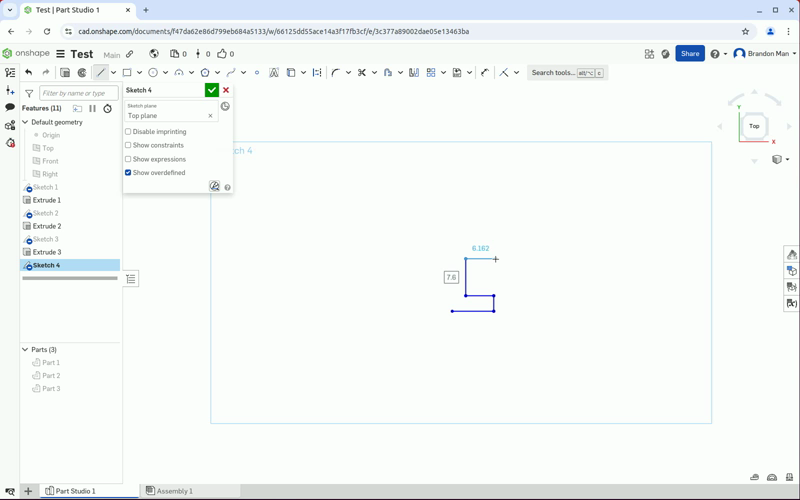
mouse_move(452, 258)
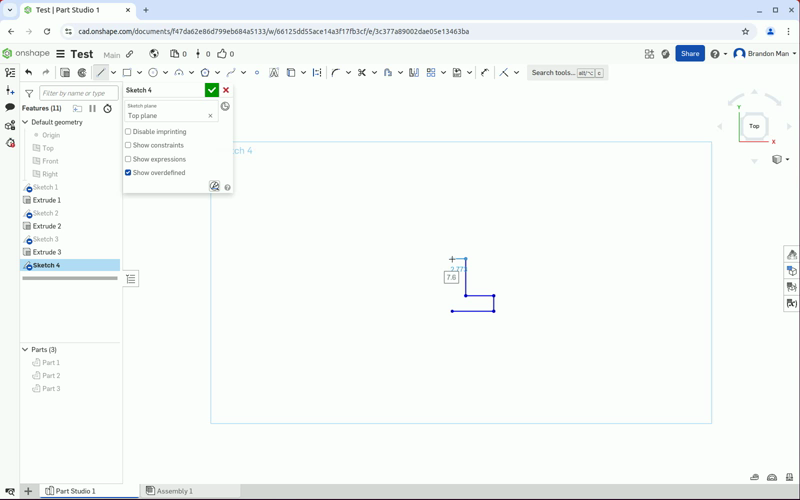
click(452, 258)
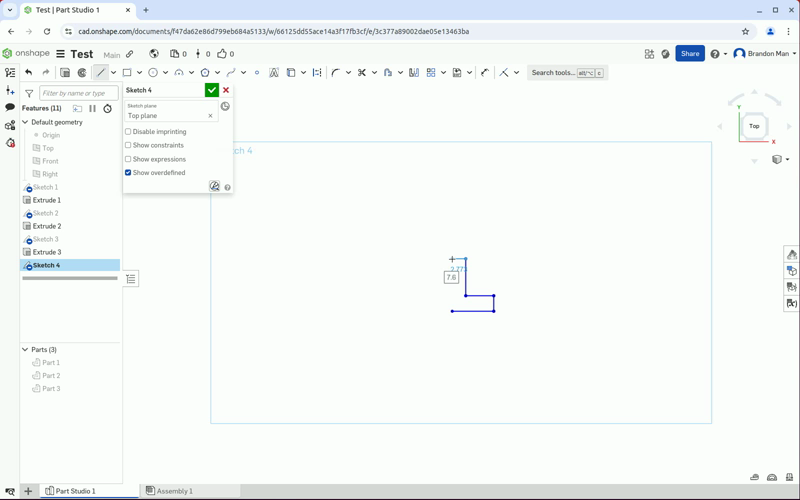
key_up(shift)
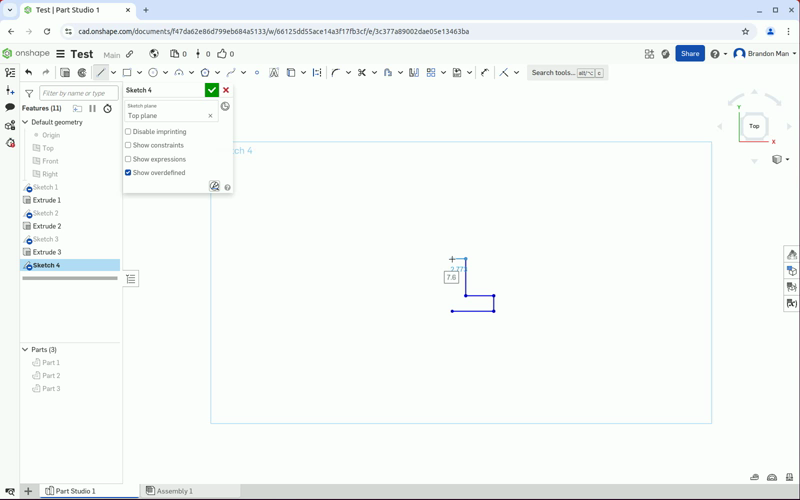
mouse_move(482, 258)
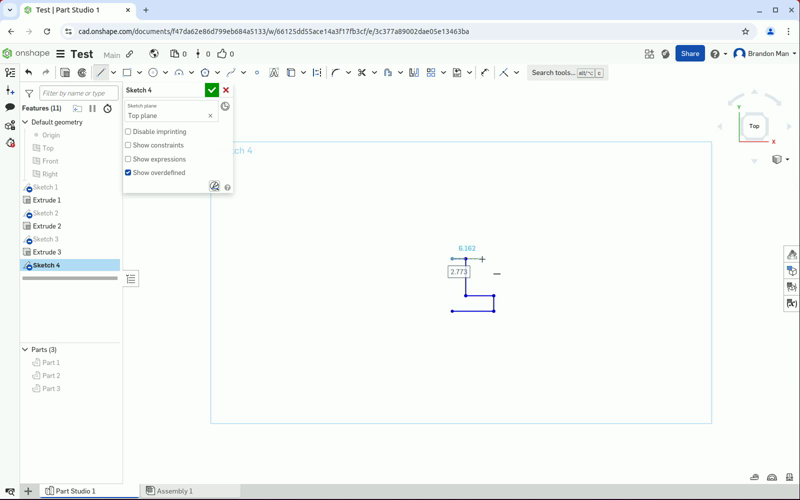
key_down(shift)
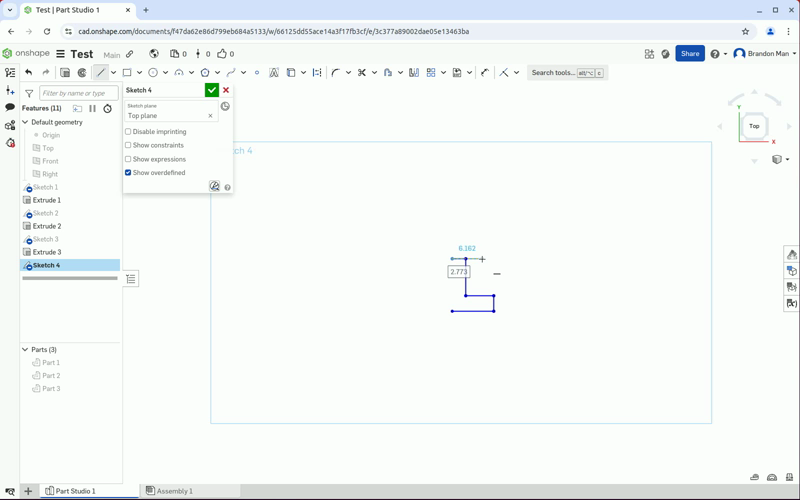
mouse_move(452, 311)
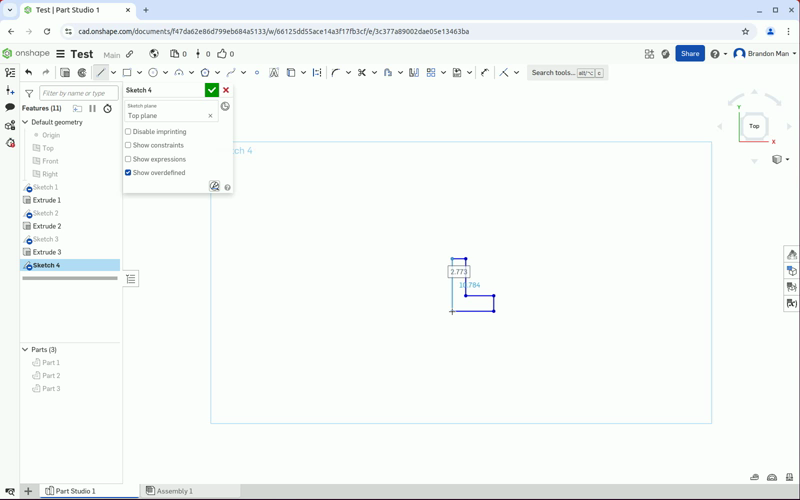
key_up(shift)
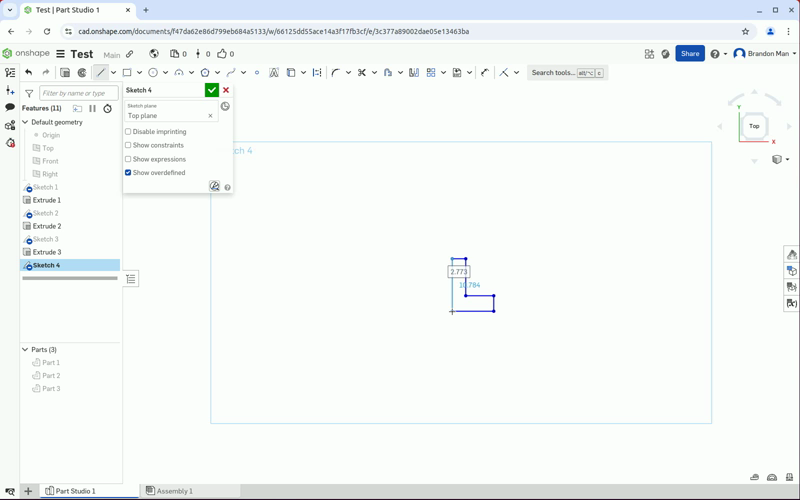
click(452, 311)
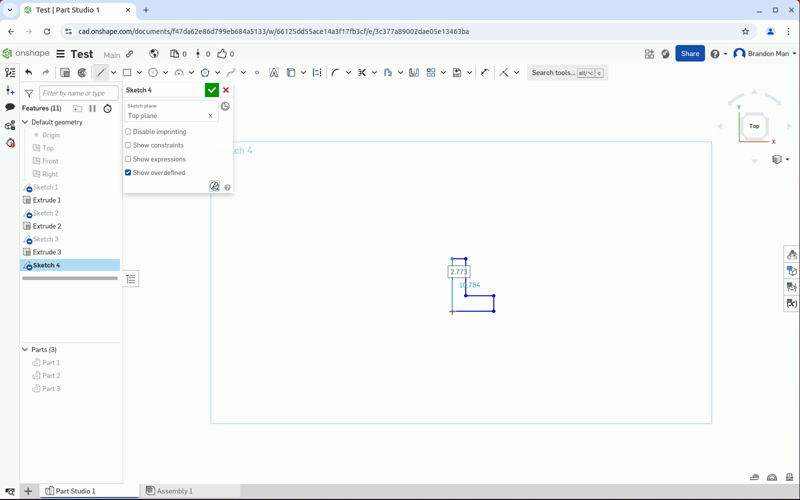
key(esc)
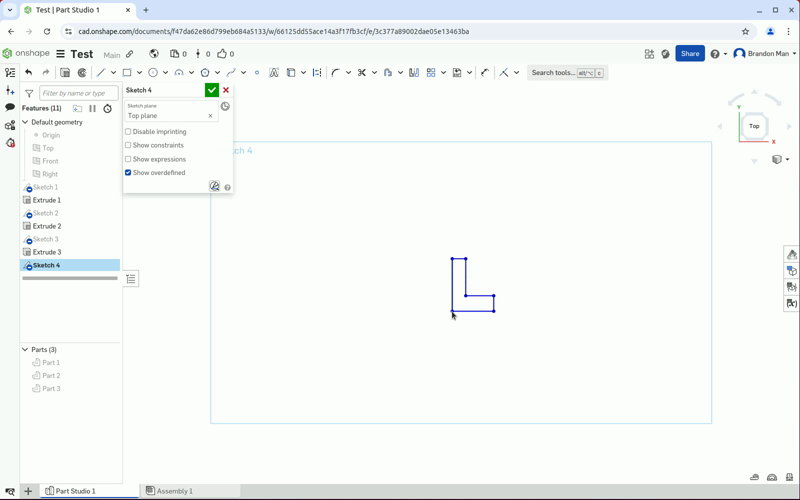
mouse_move(482, 304)
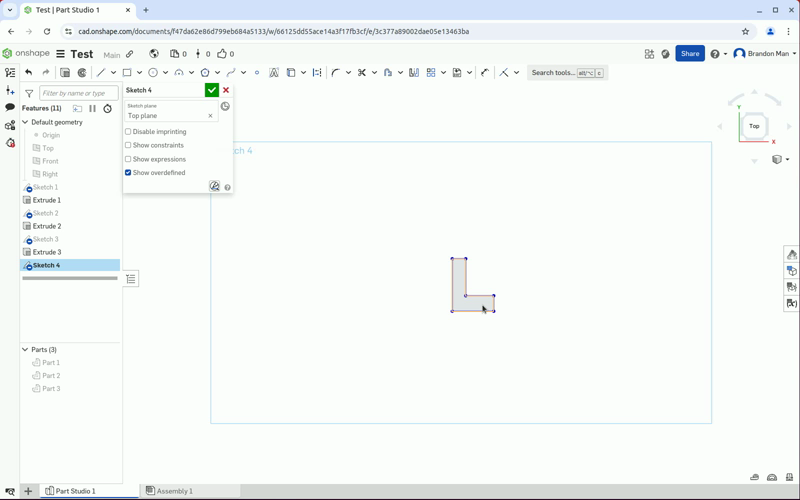
scroll(6)
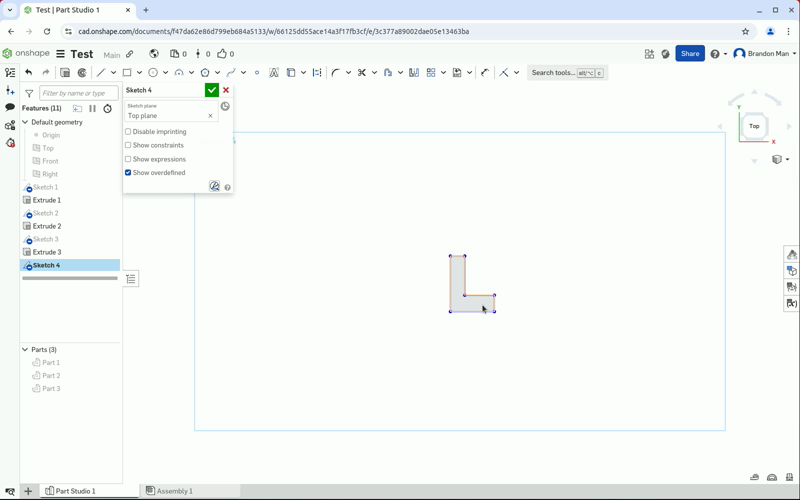
scroll(6)
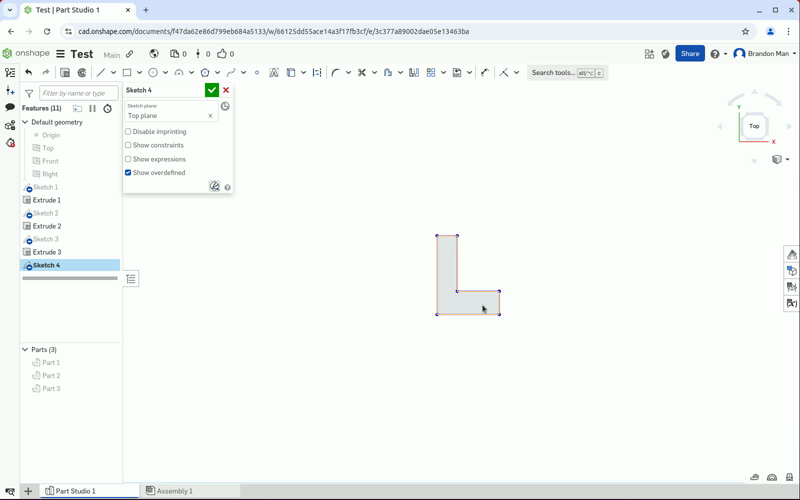
scroll(6)
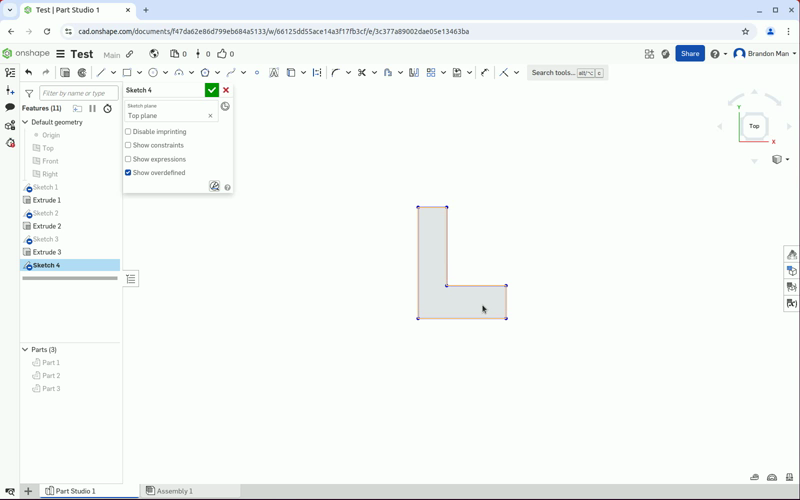
scroll(6)
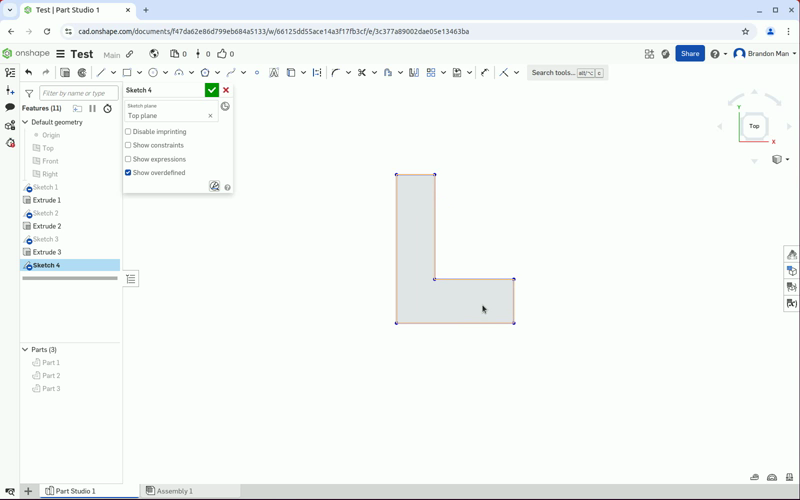
scroll(6)
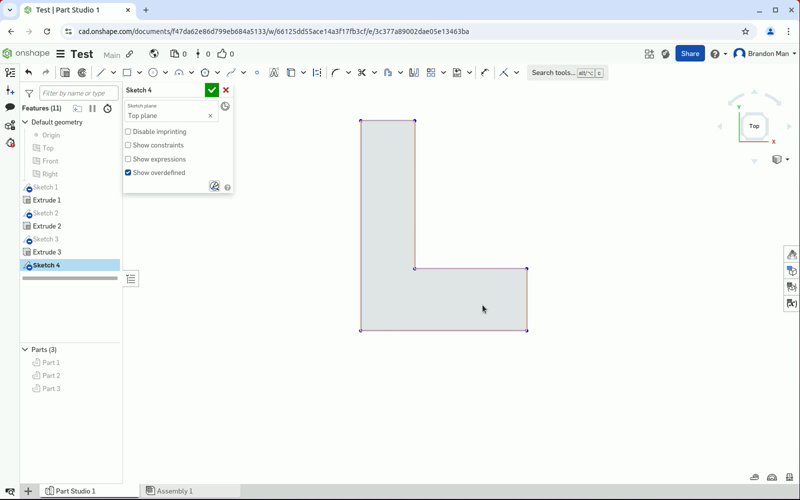
scroll(6)
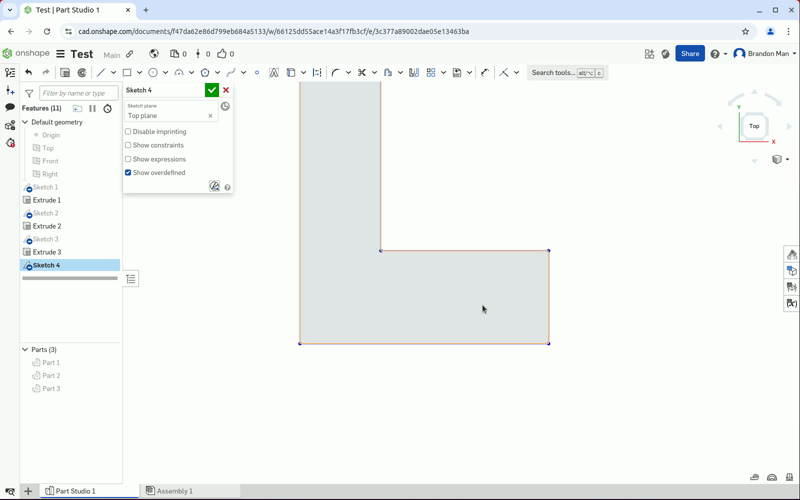
scroll(6)
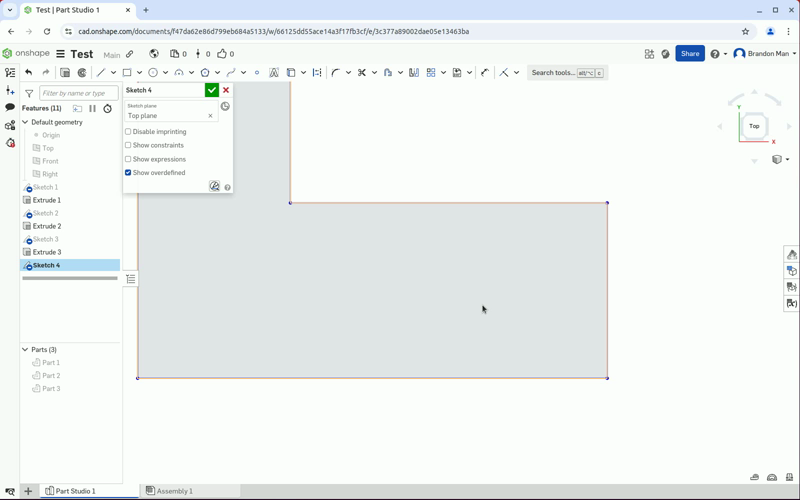
click(482, 304)
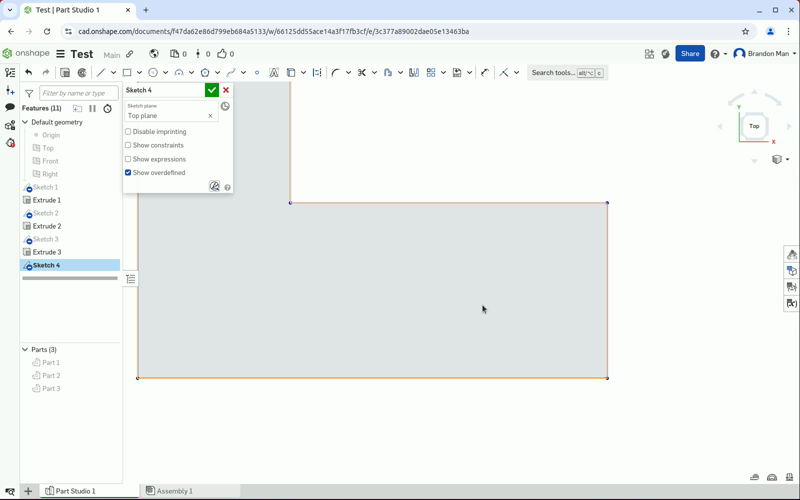
scroll(-6)
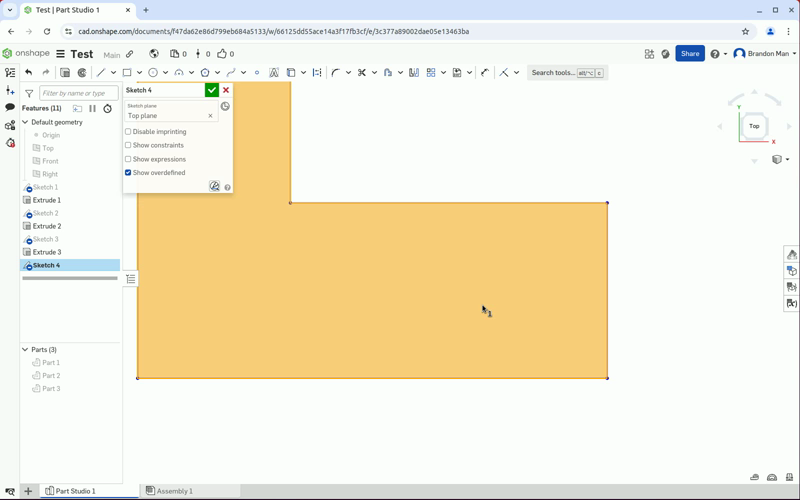
scroll(-6)
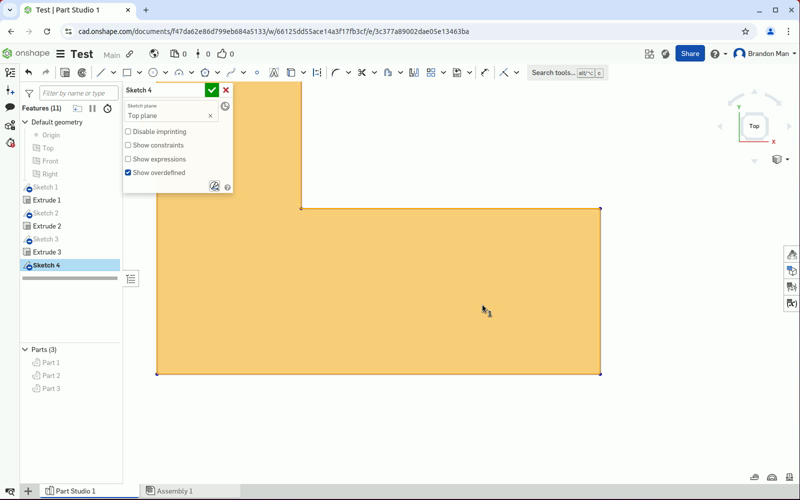
scroll(-6)
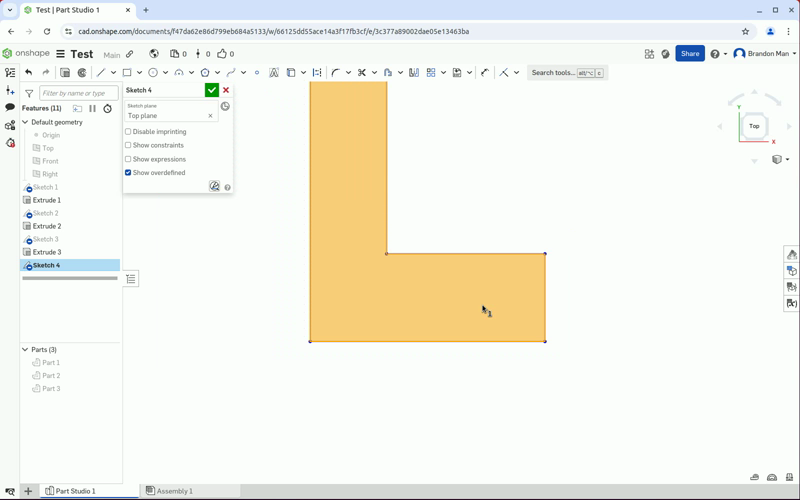
scroll(-6)
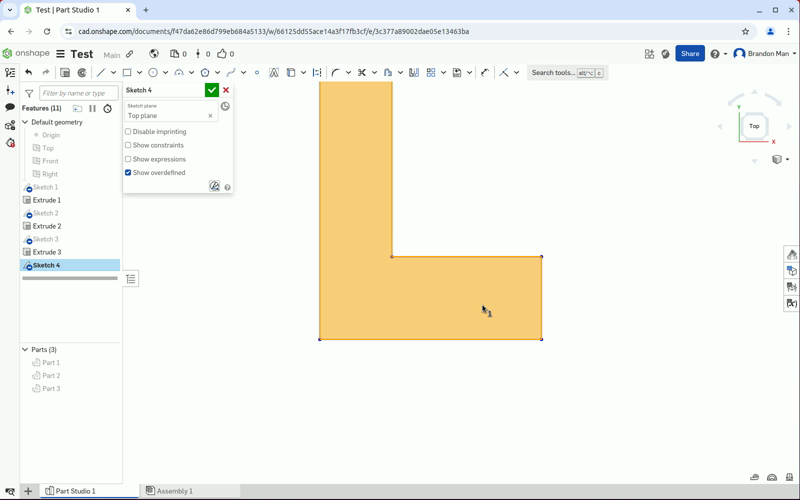
scroll(-6)
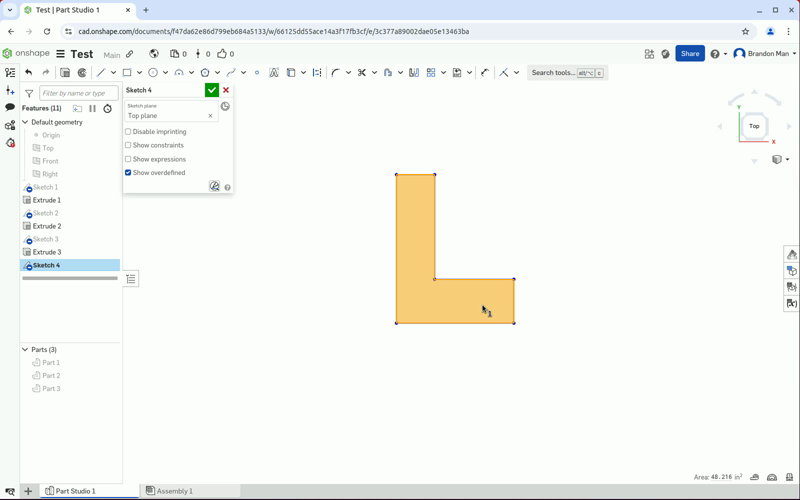
scroll(-6)
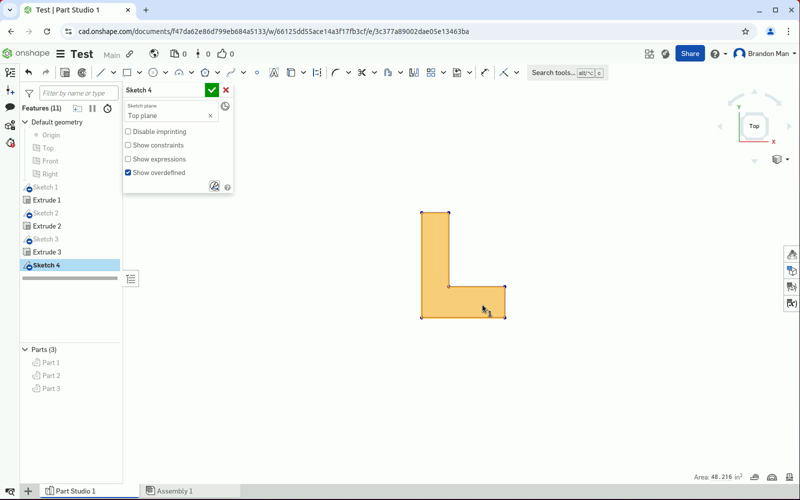
scroll(-6)
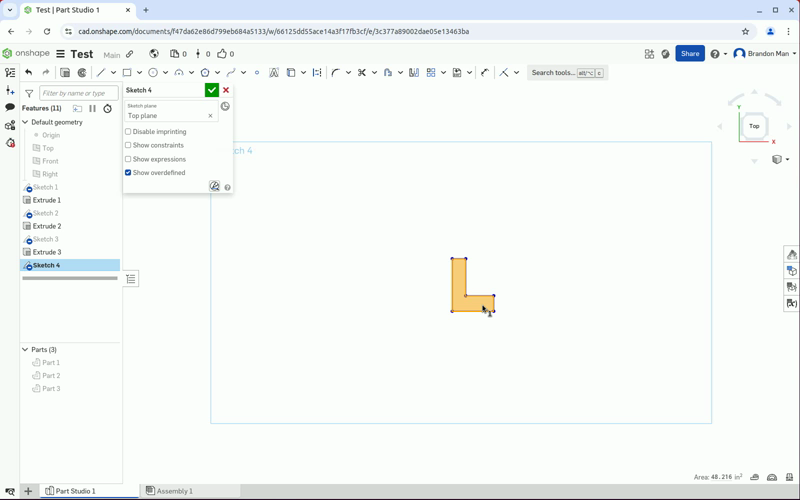
mouse_move(73, 352)
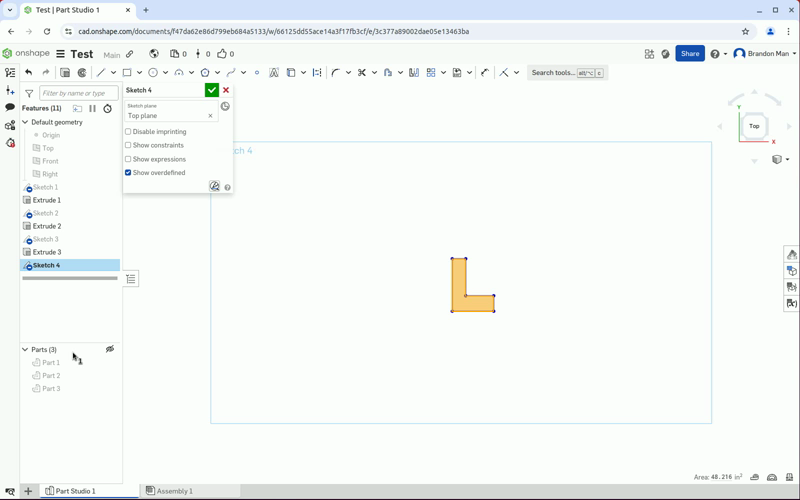
key(shift+y)
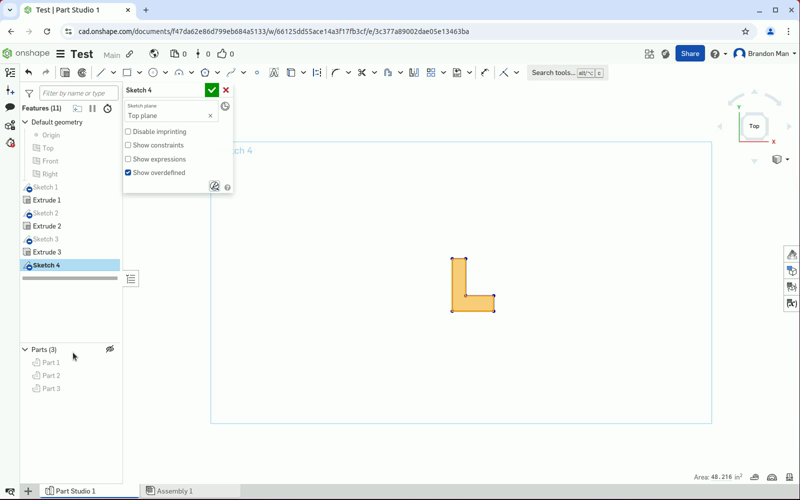
key(shift+e)
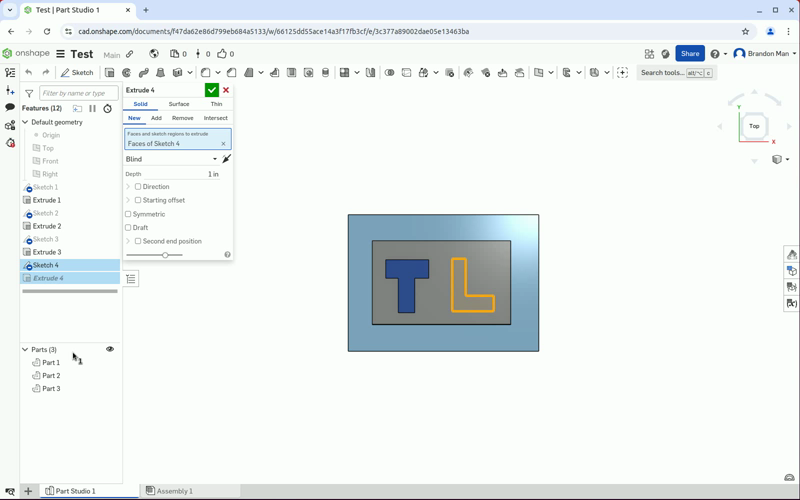
mouse_move(143, 106)
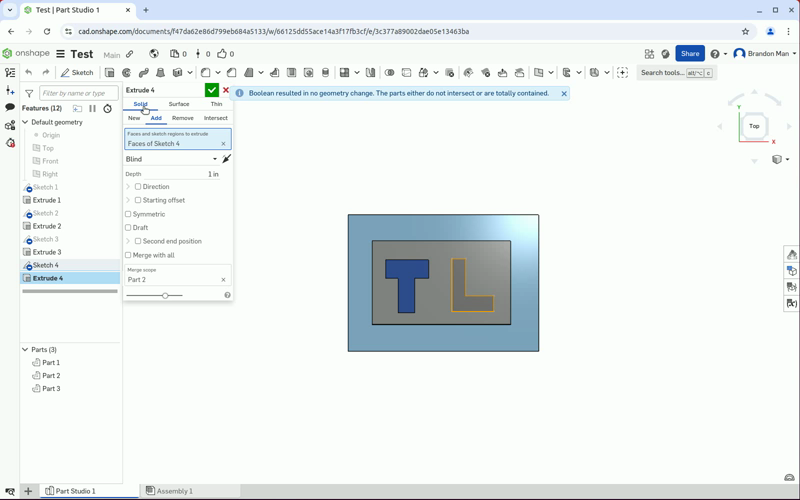
click(143, 106)
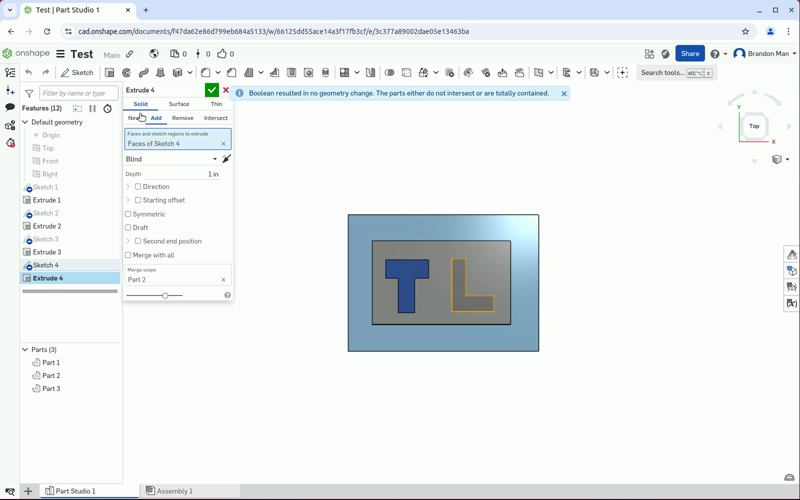
mouse_move(137, 120)
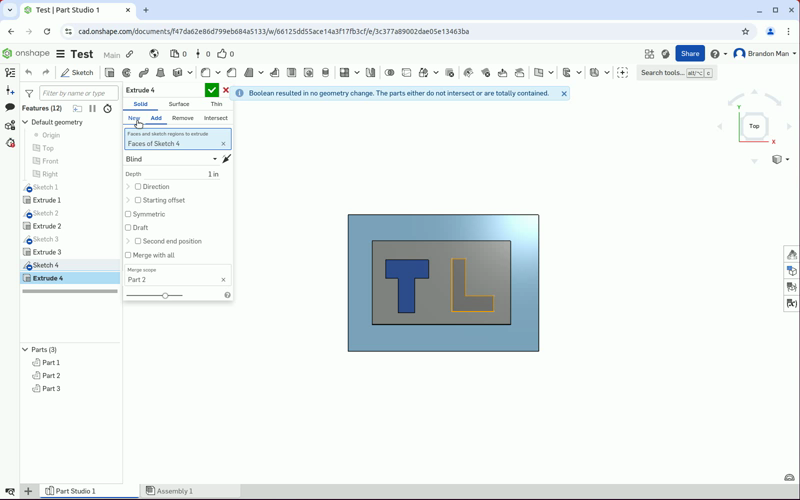
click(137, 120)
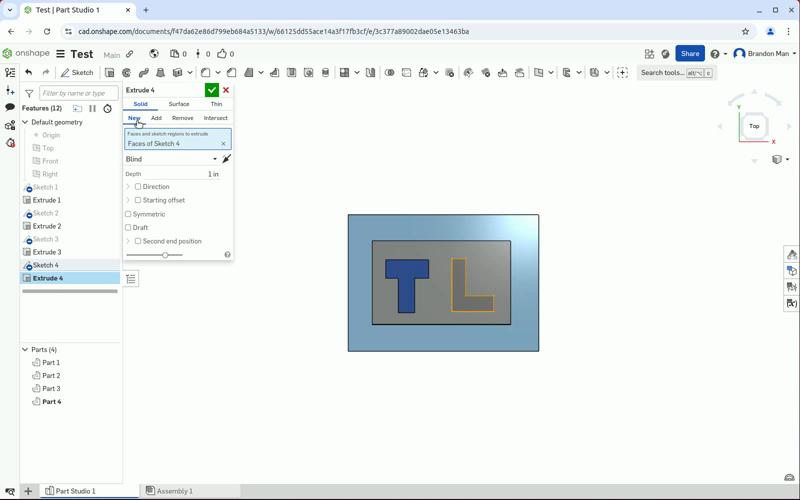
key(tab, 4)
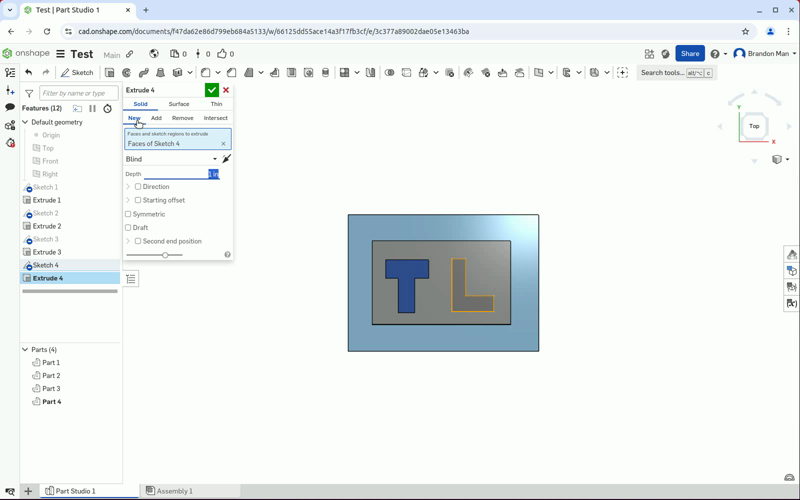
text(8.425)
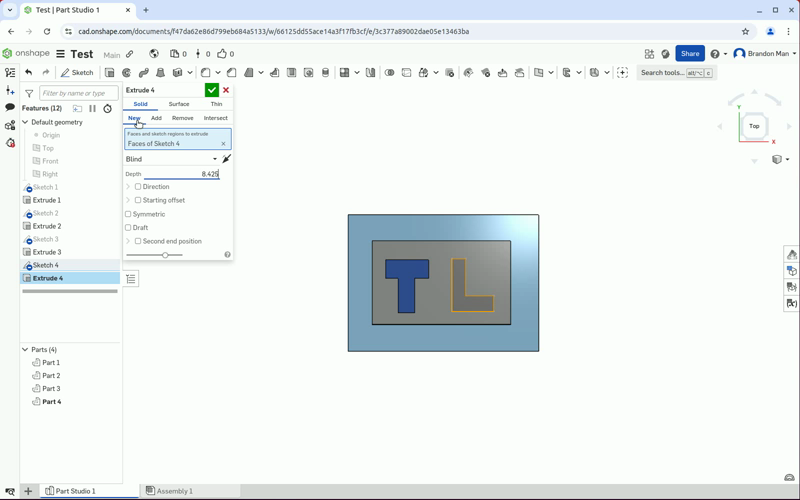
key(enter)
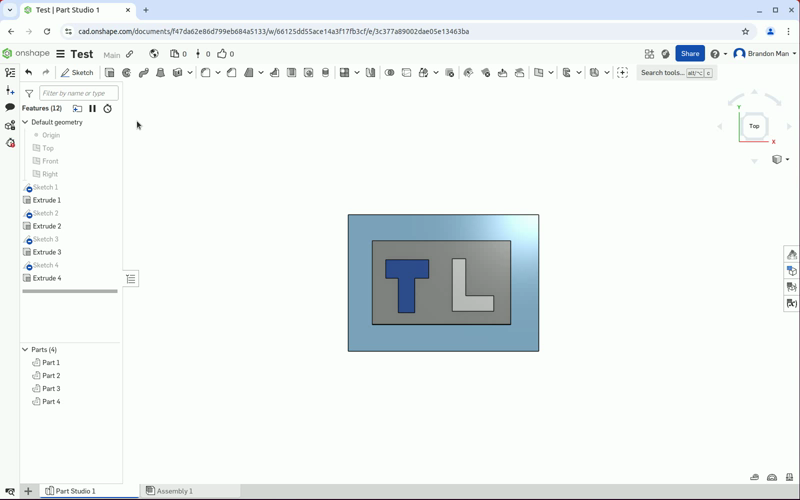
key(shift+h)
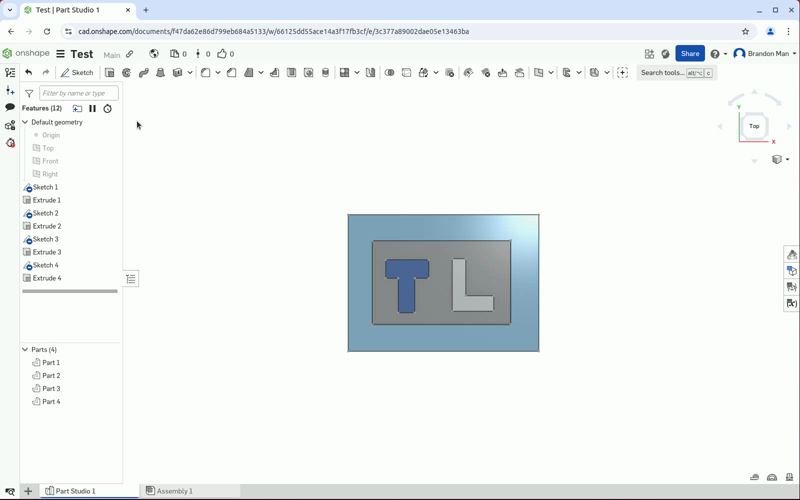
key(shift+h)
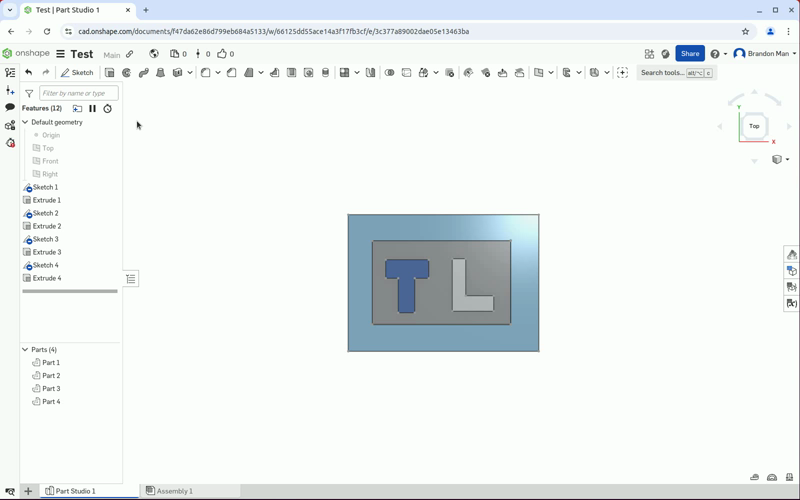
key(shift+7)
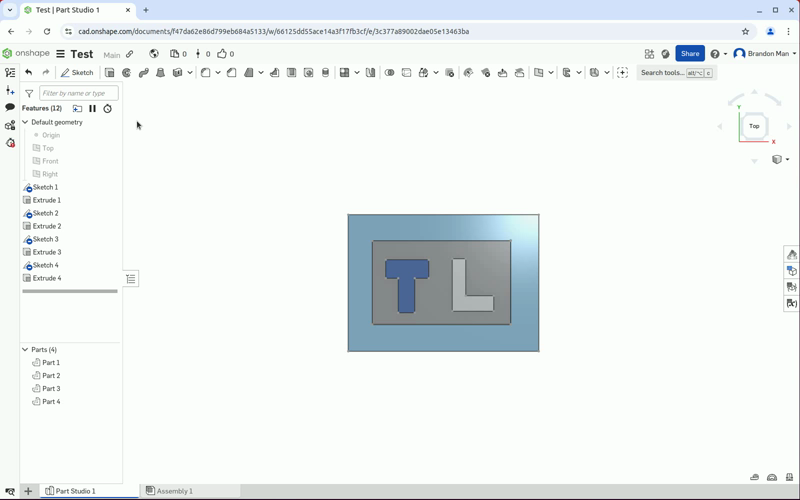
key(up, 3)
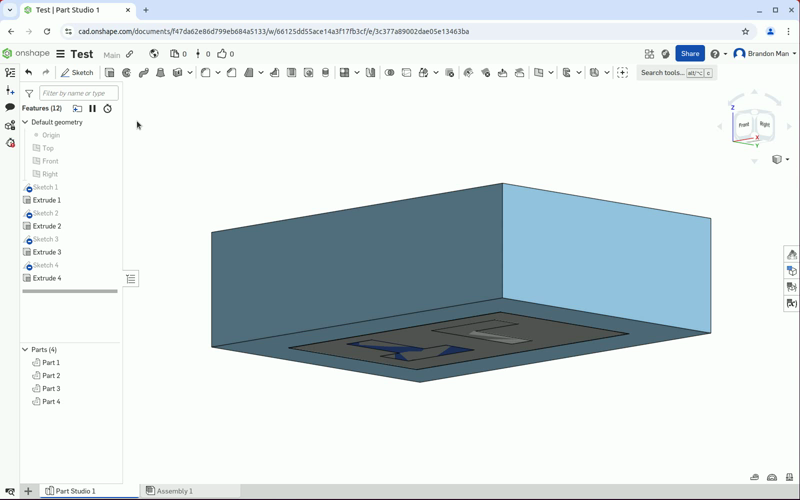
key(left, 3)
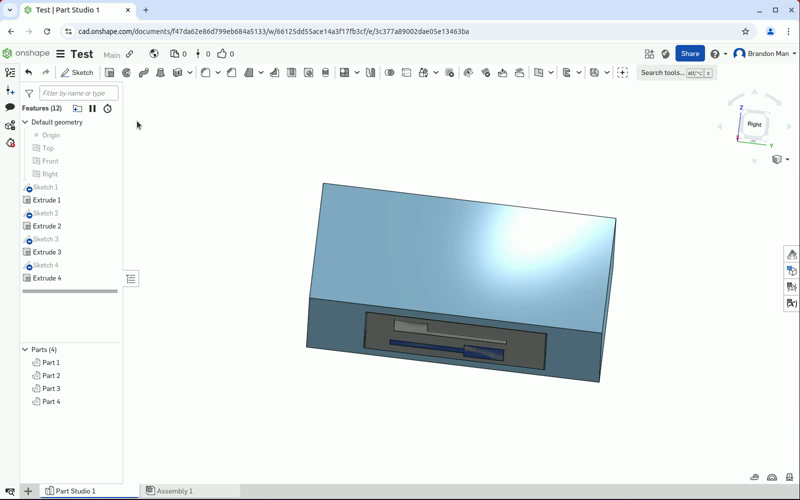
key(right, 3)
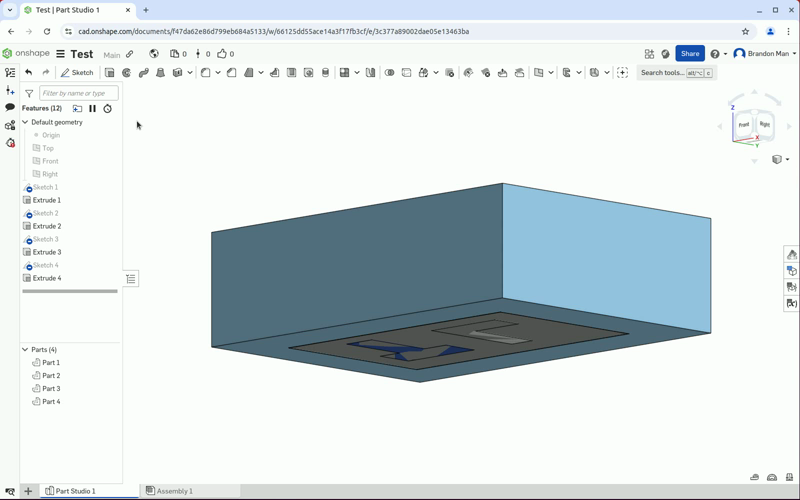
key(down, 3)
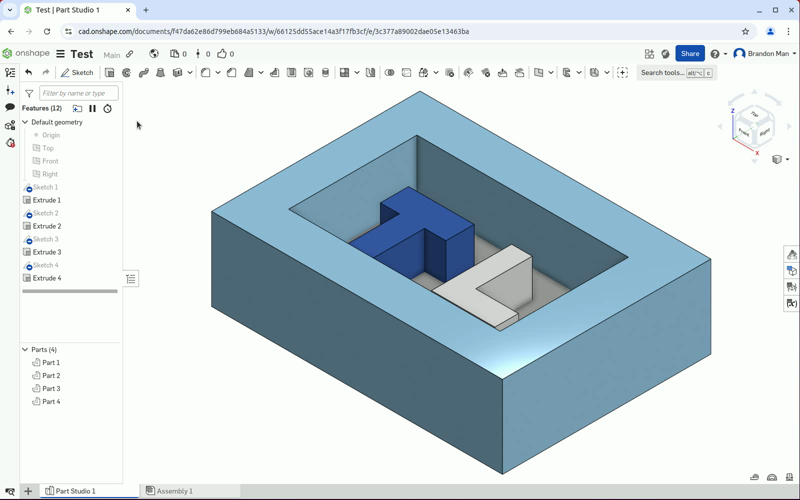
mouse_move(73, 189)
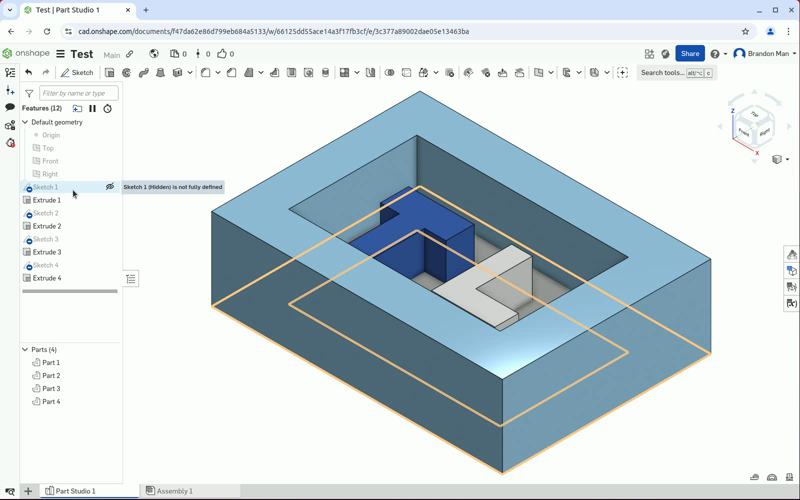
click(73, 189)